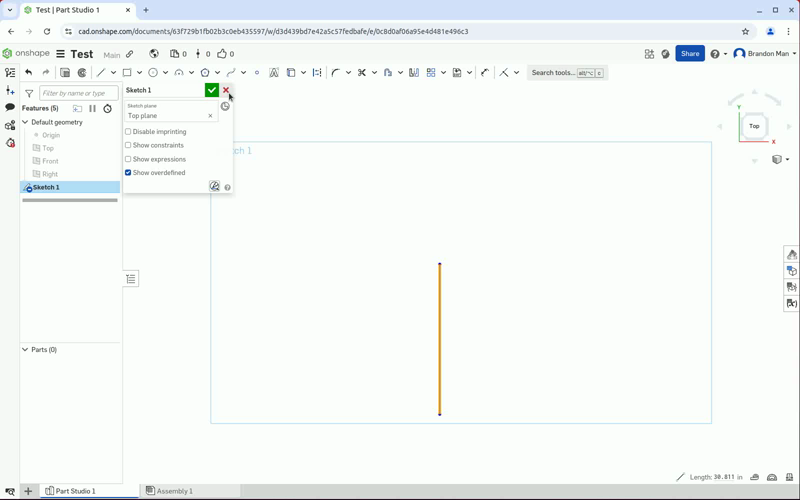
key(shift+h)
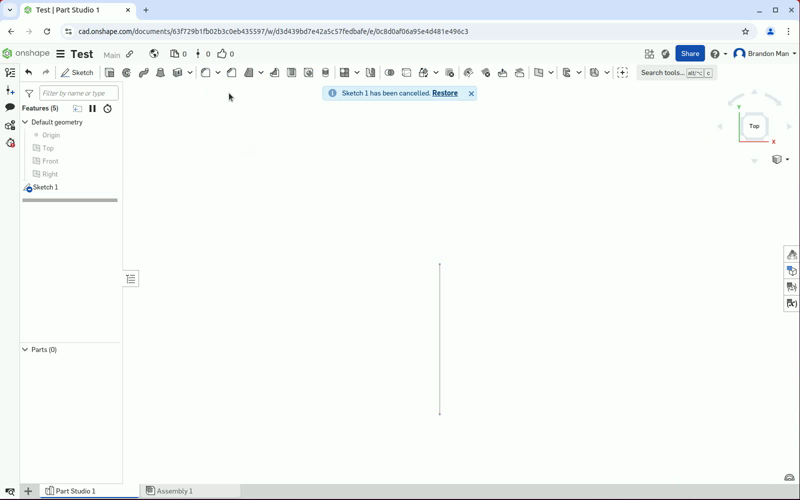
key(shift+s)
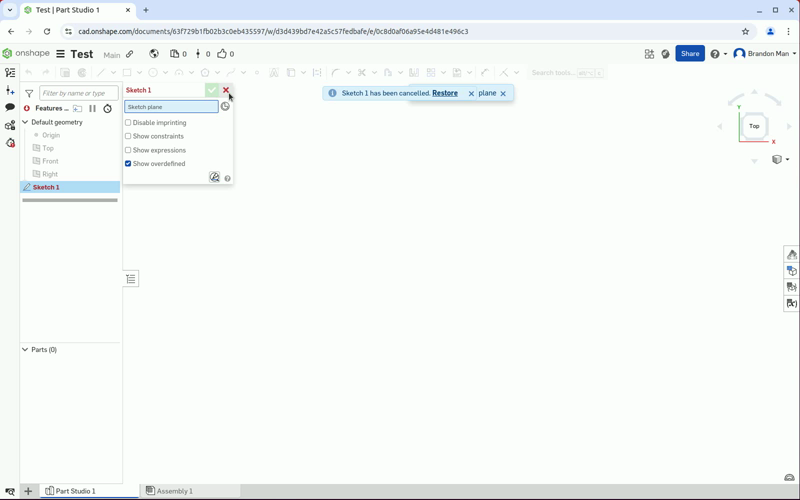
mouse_move(73, 150)
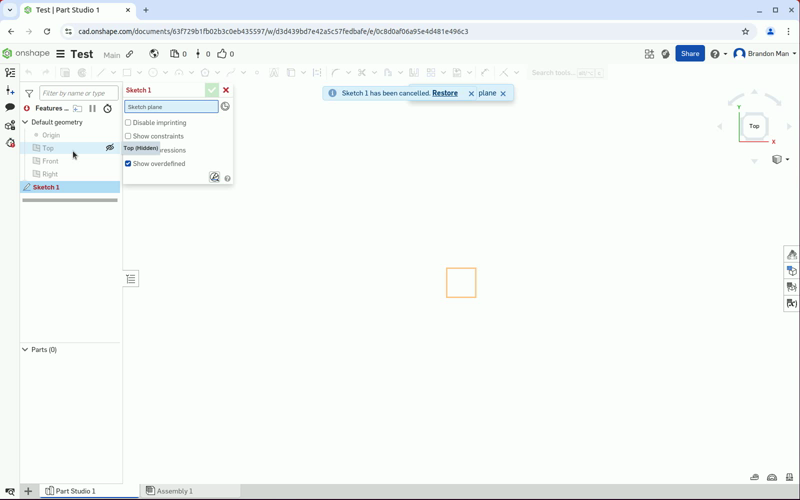
click(73, 150)
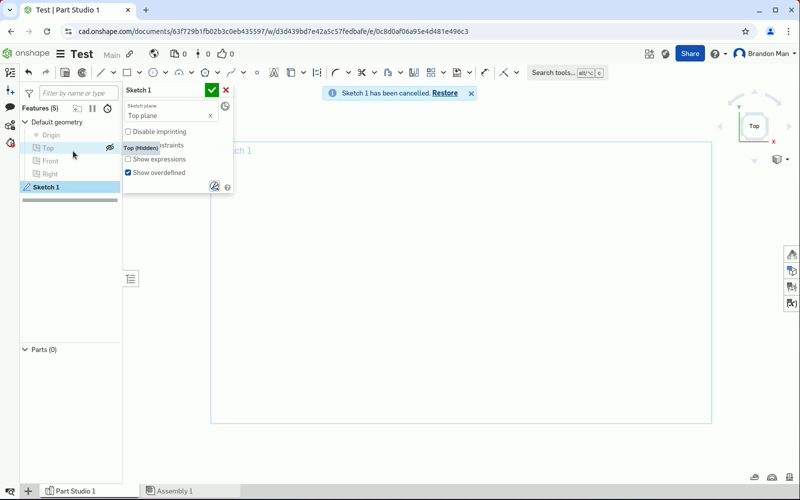
mouse_move(73, 352)
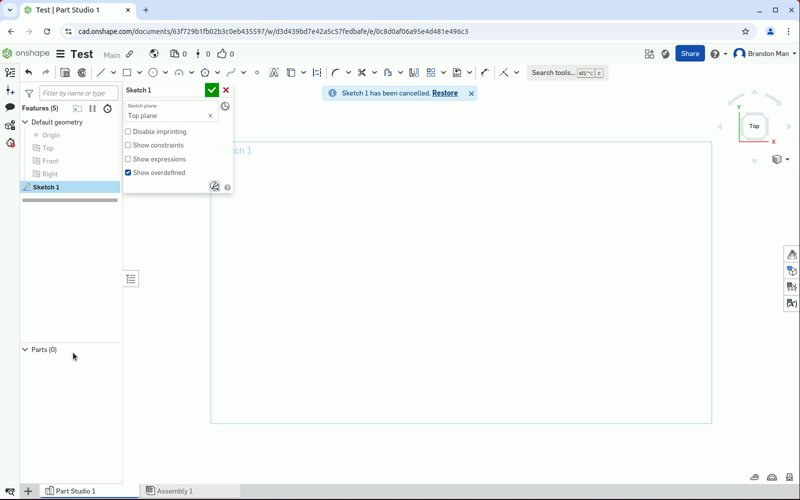
key(y)
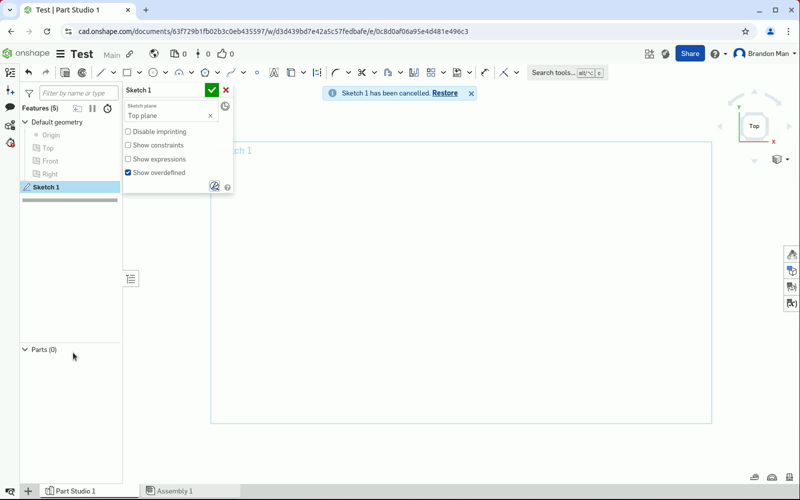
key(c)
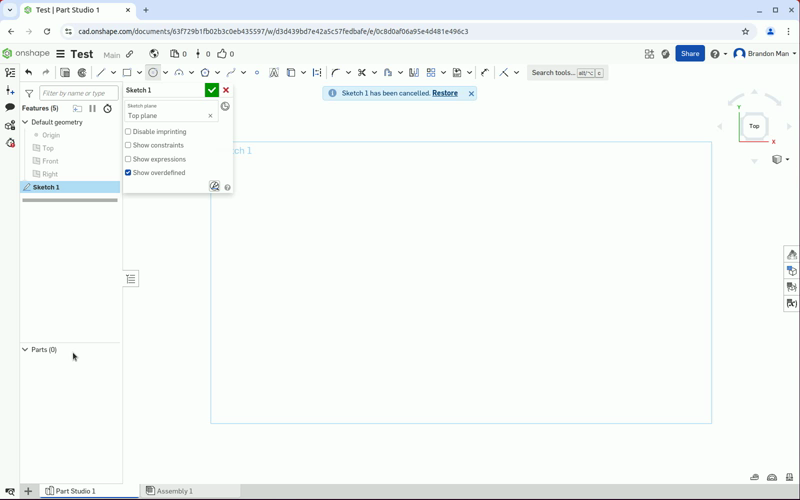
key_down(shift)
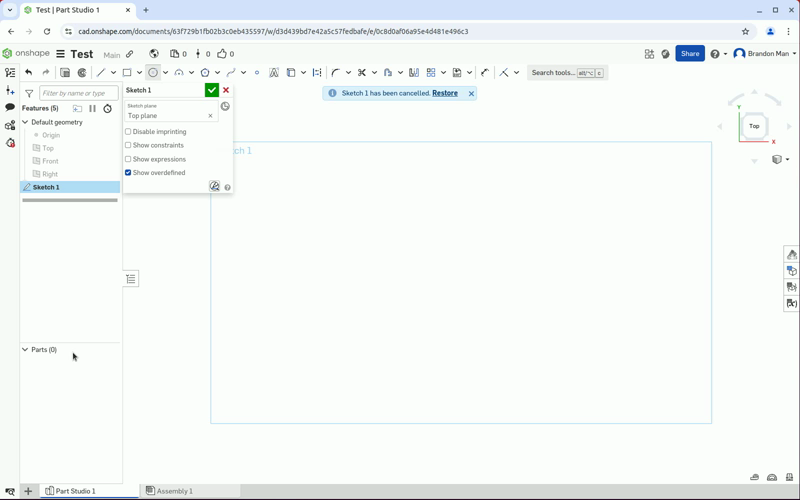
mouse_move(461, 282)
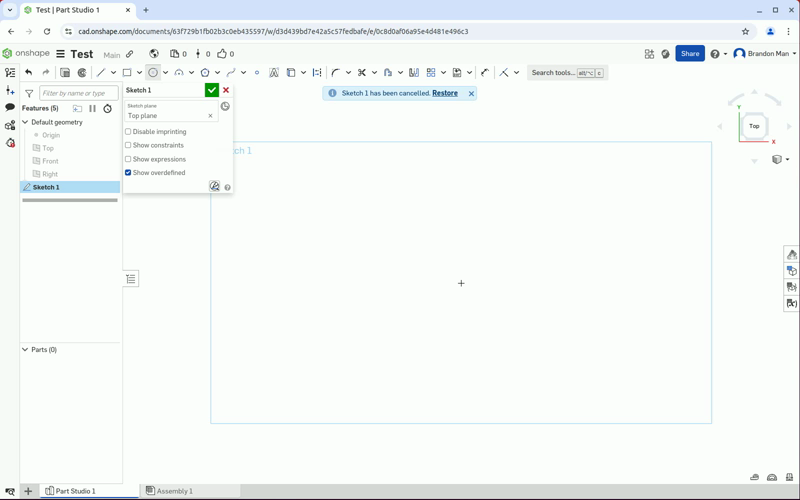
click(461, 282)
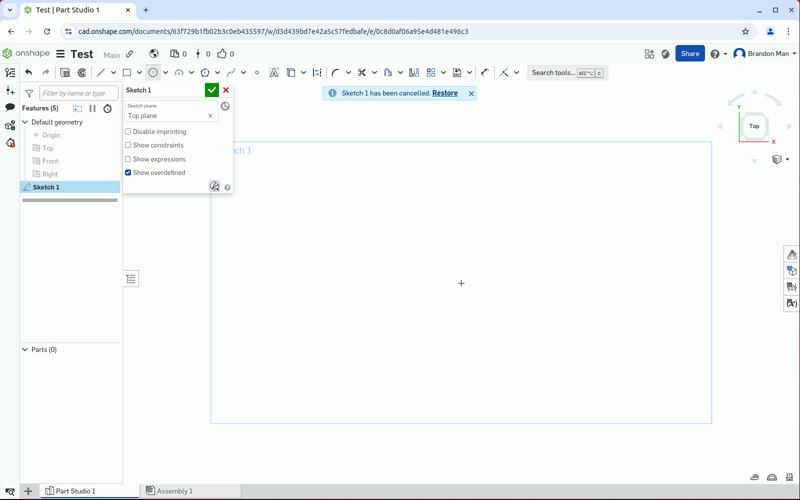
key_up(shift)
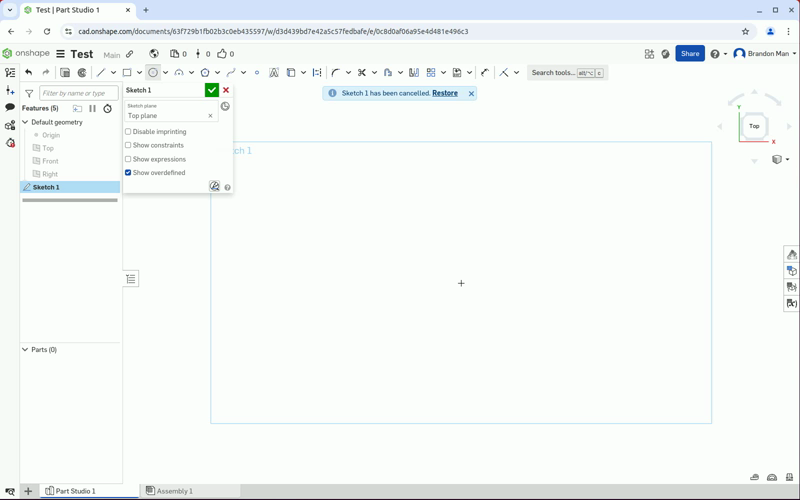
mouse_move(574, 282)
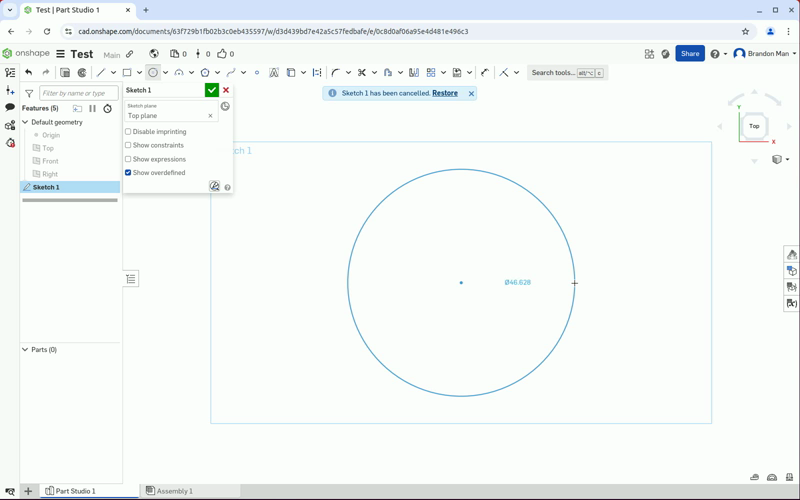
click(574, 282)
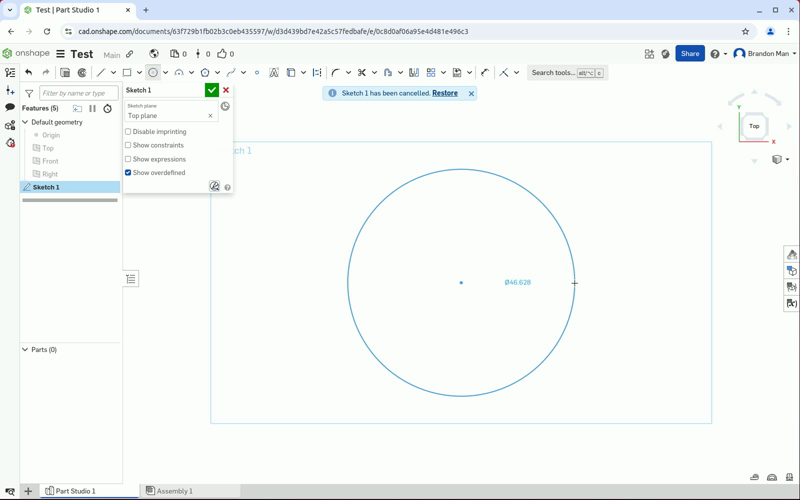
key(esc)
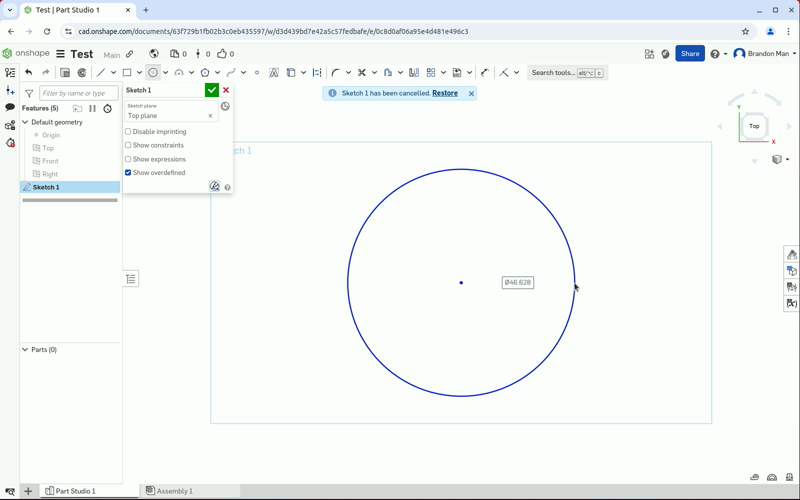
key(c)
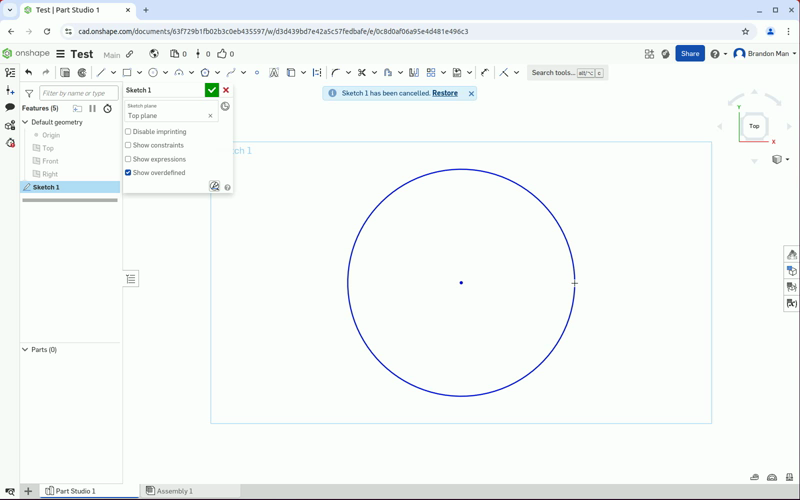
key_down(shift)
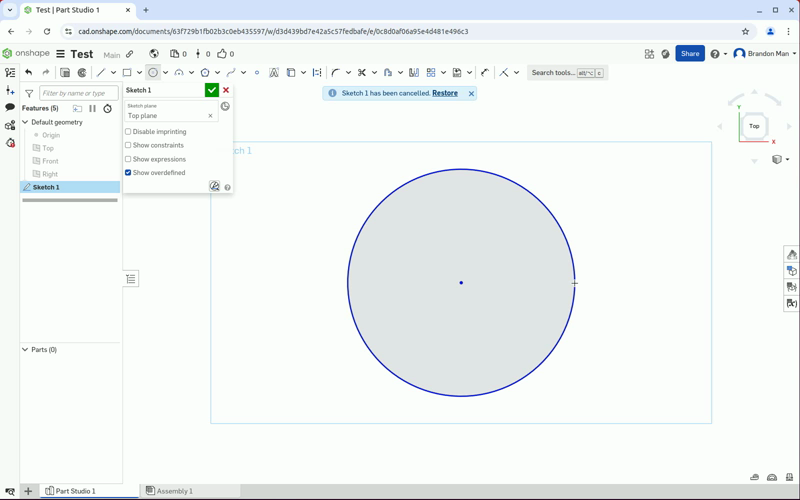
mouse_move(461, 282)
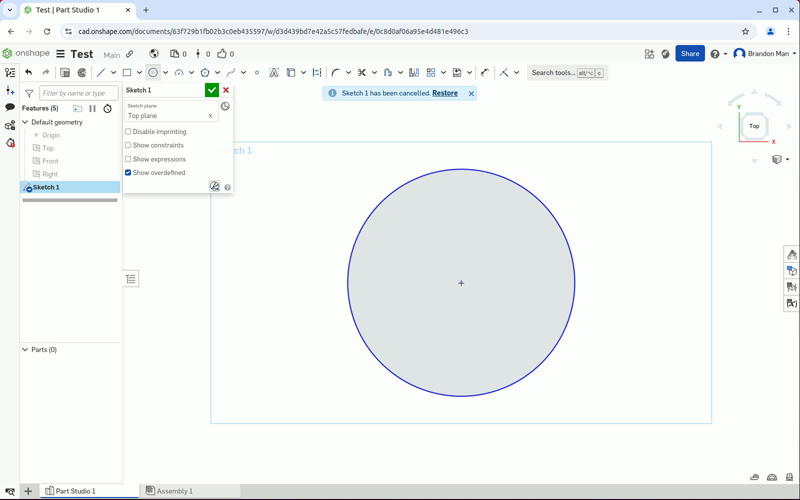
click(461, 282)
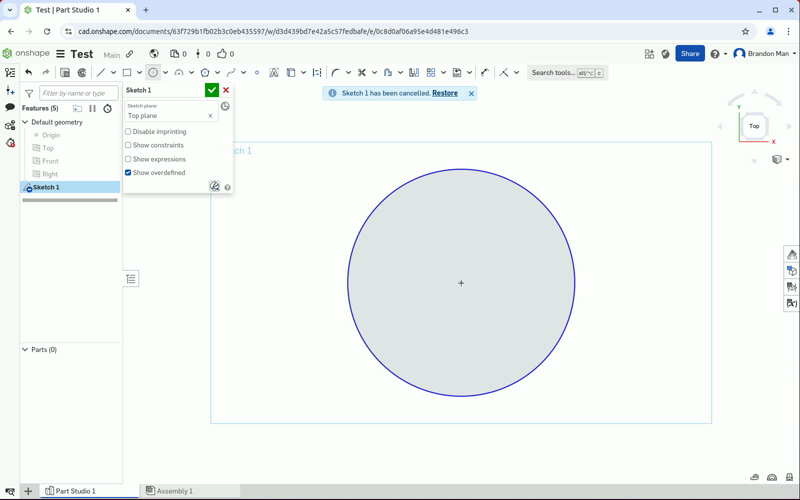
key_up(shift)
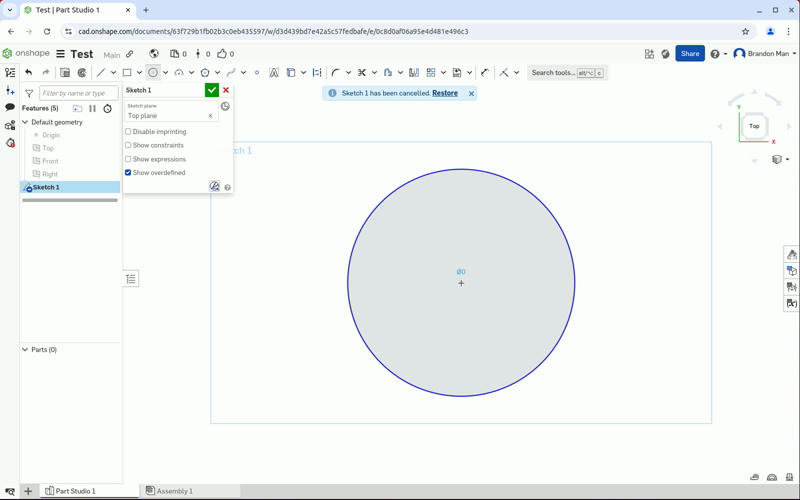
mouse_move(567, 282)
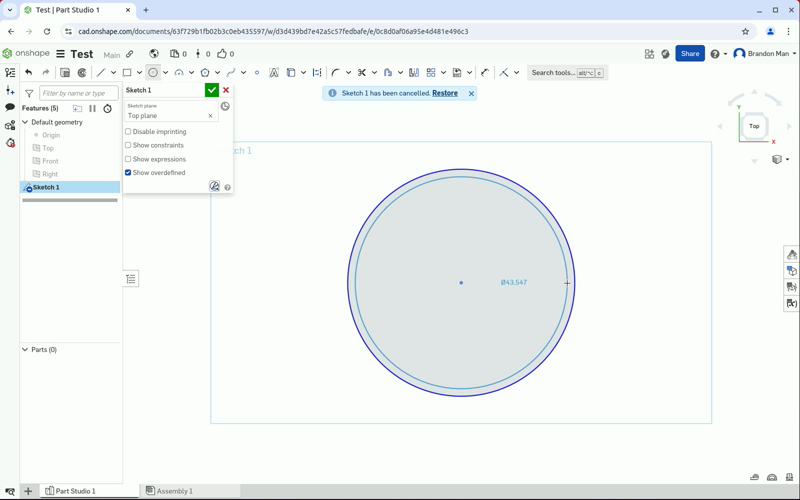
click(567, 282)
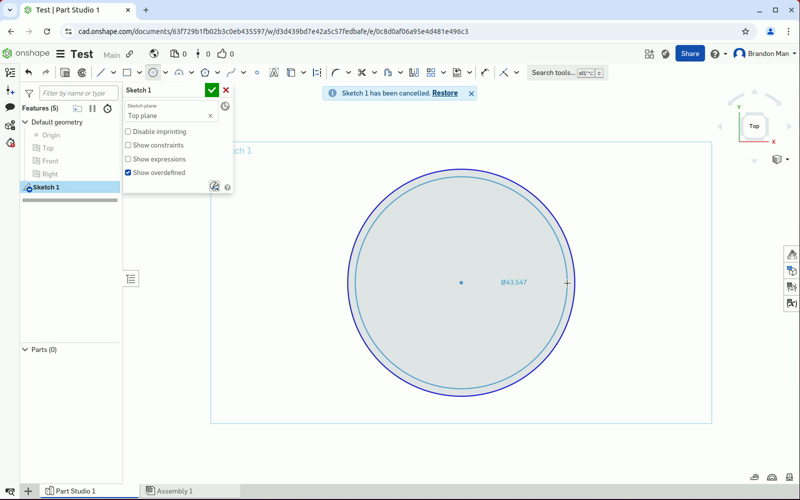
key(esc)
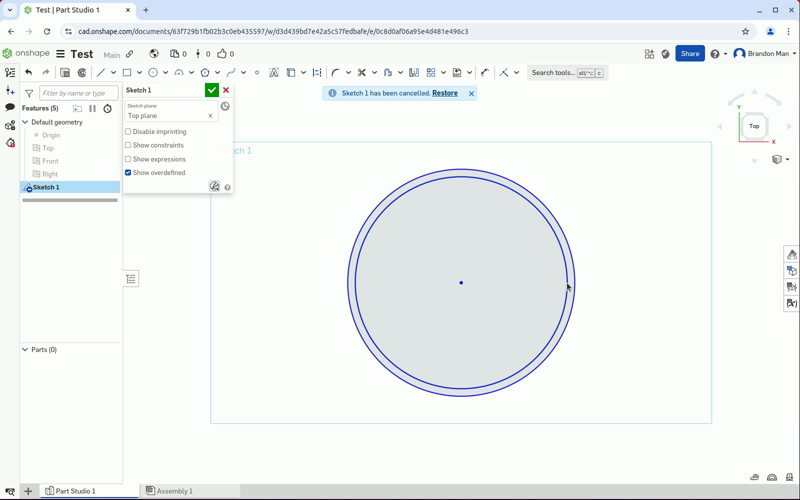
mouse_move(471, 392)
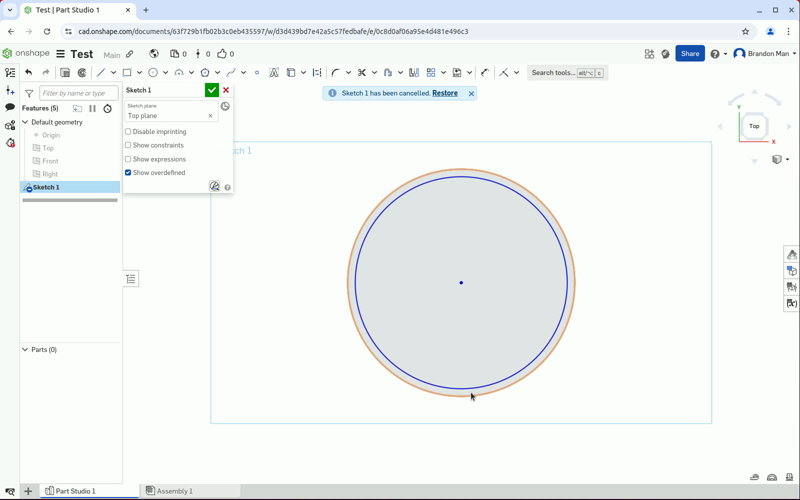
click(471, 392)
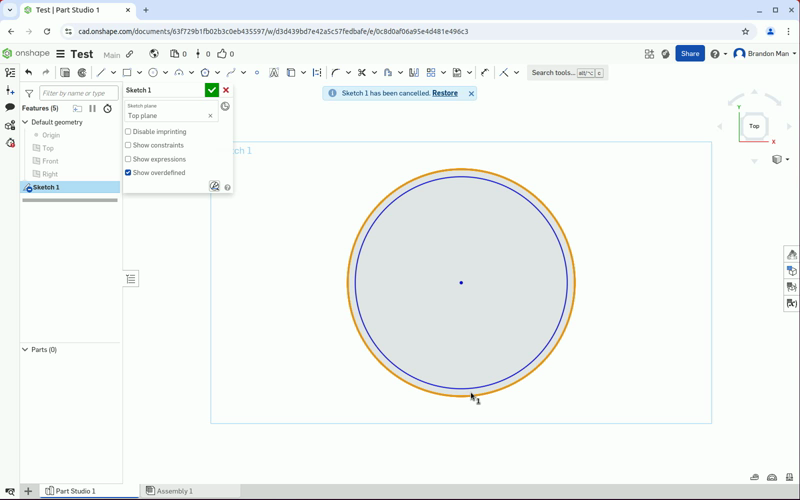
mouse_move(73, 352)
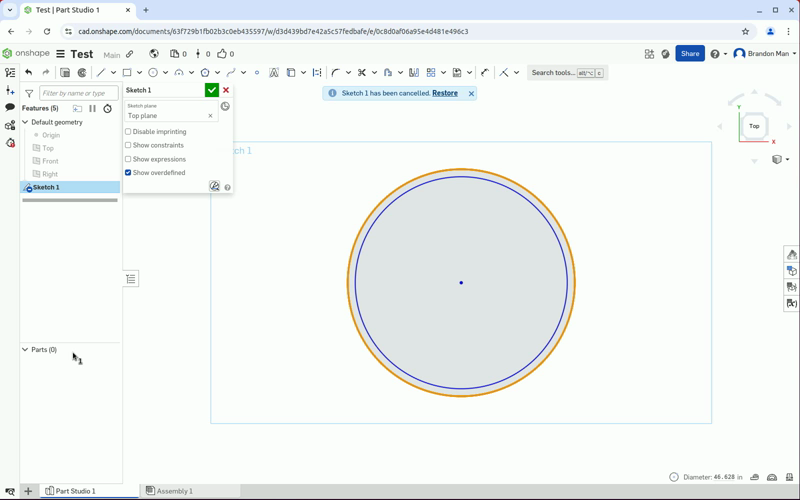
key(shift+y)
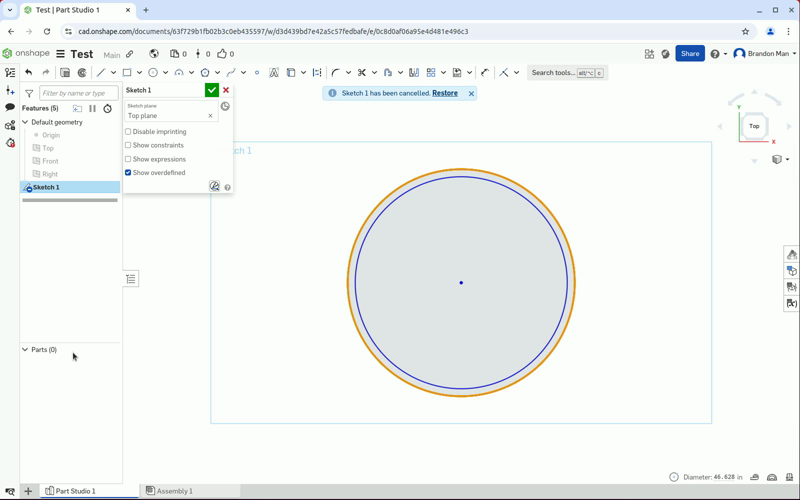
key(shift+e)
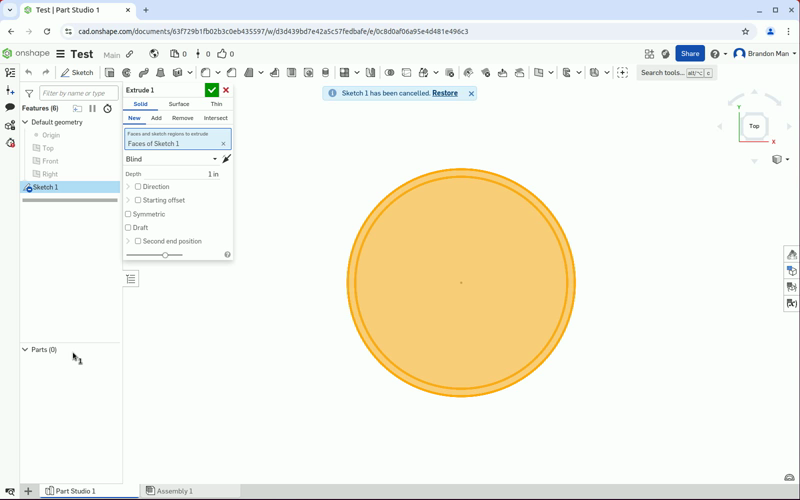
mouse_move(143, 106)
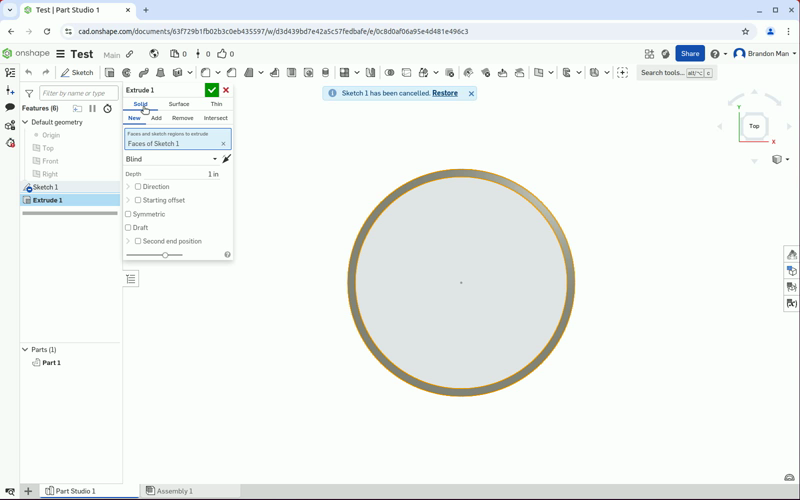
click(143, 106)
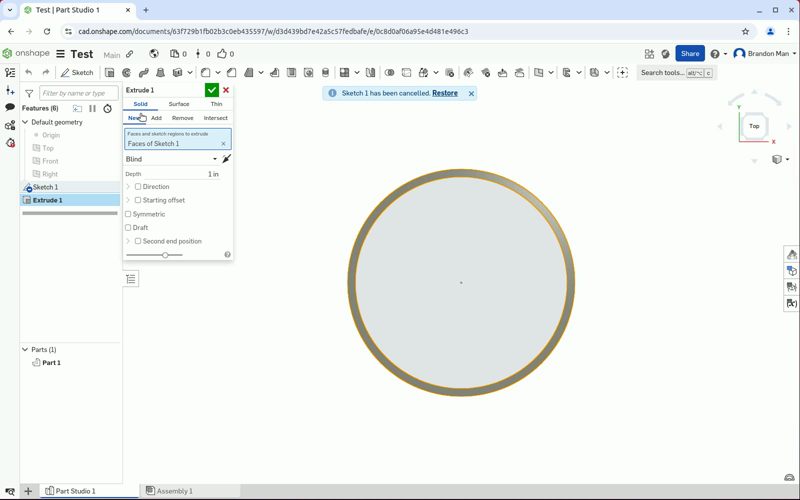
mouse_move(137, 120)
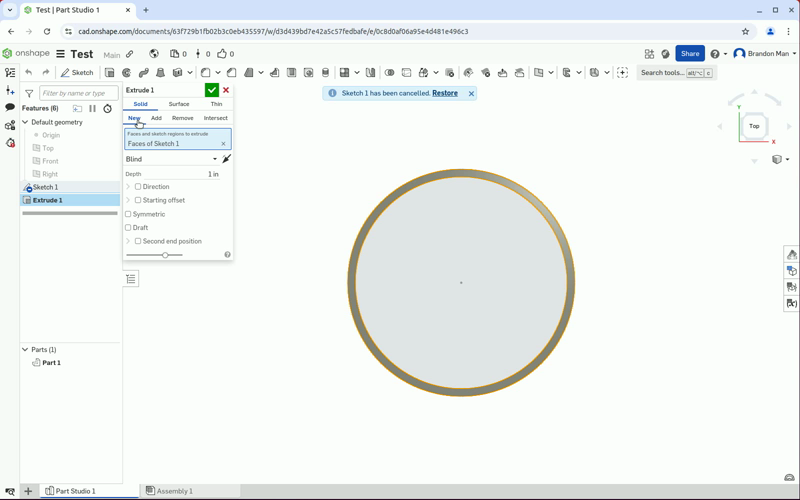
click(137, 120)
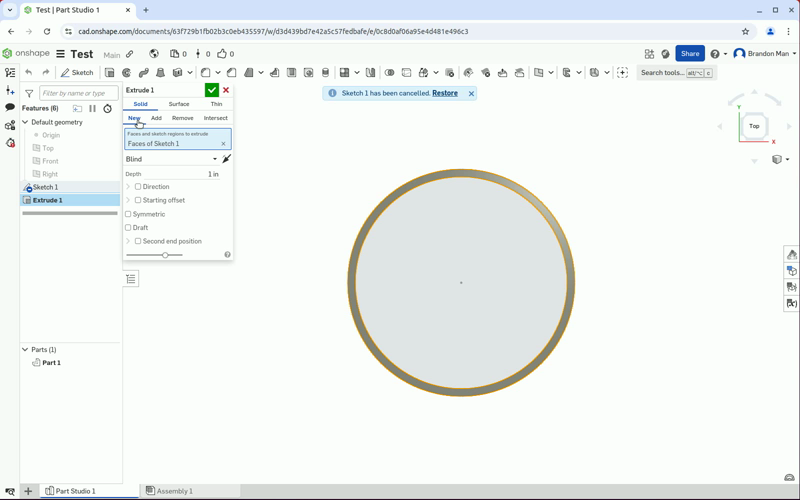
key(tab, 4)
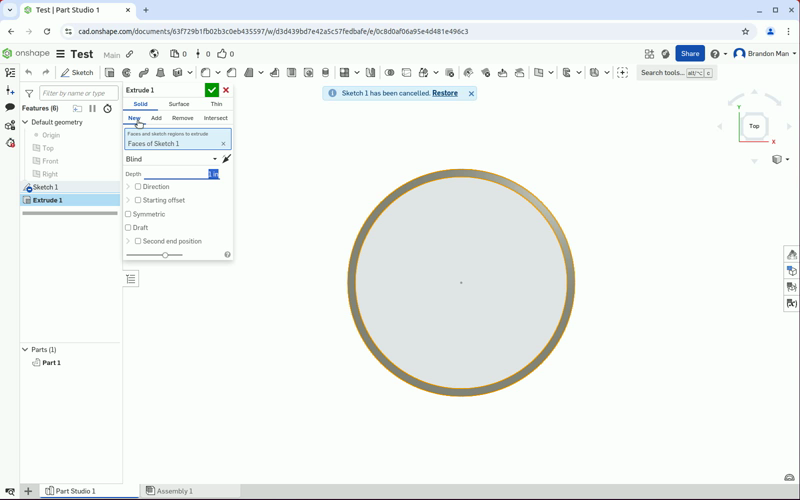
text(17.09)
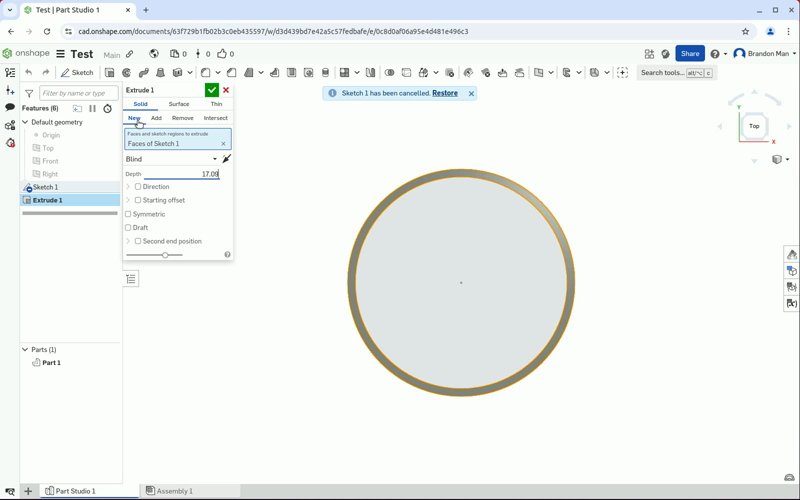
key(enter)
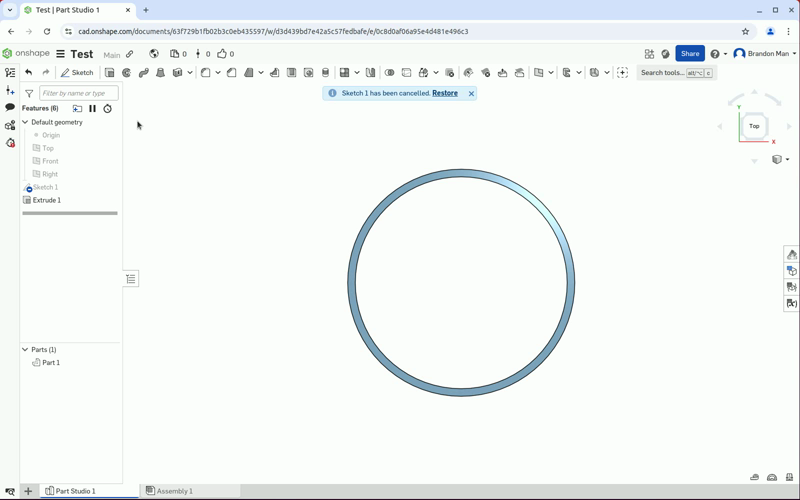
key(shift+h)
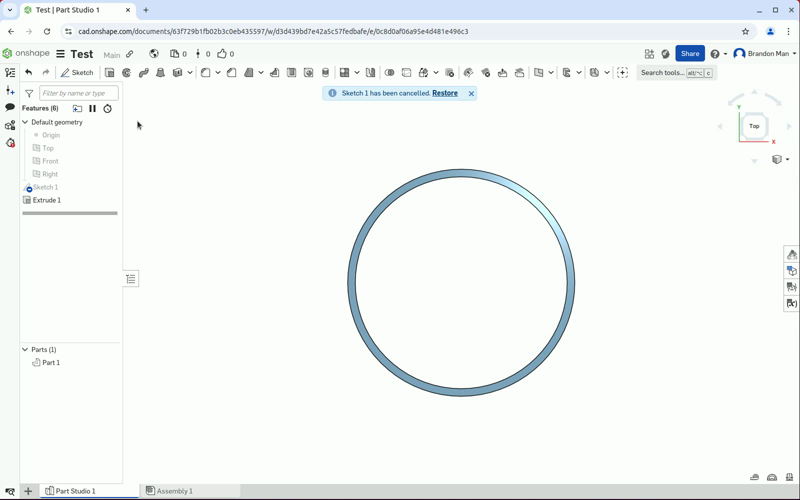
key(shift+h)
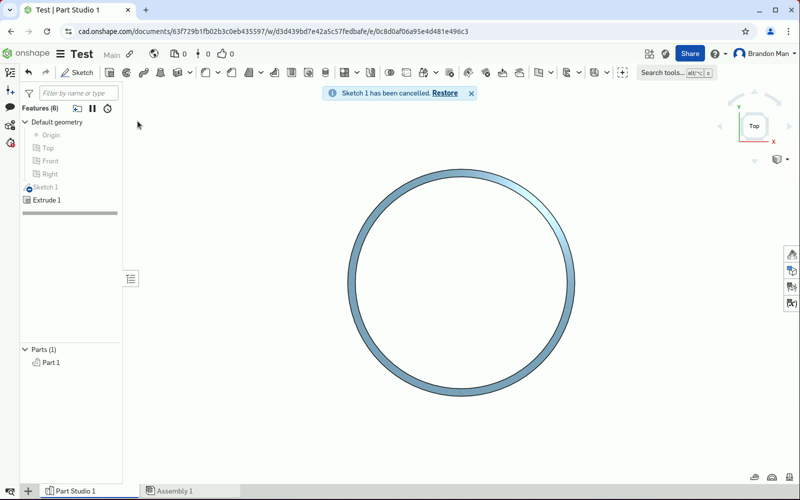
mouse_move(73, 189)
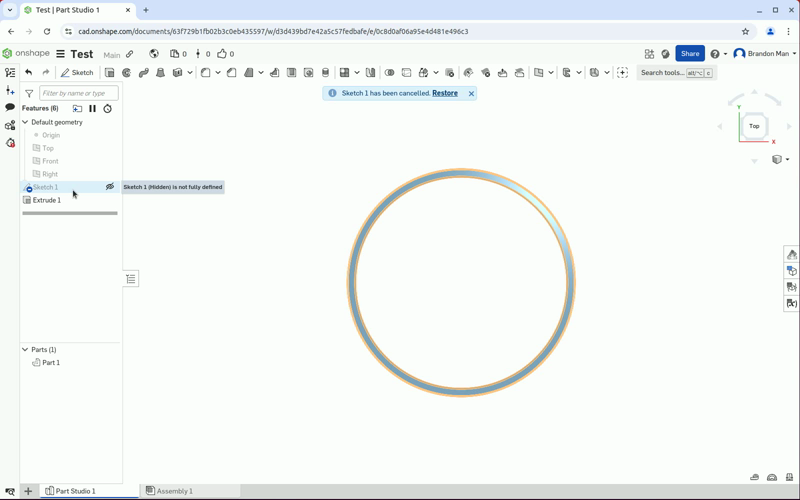
click(73, 189)
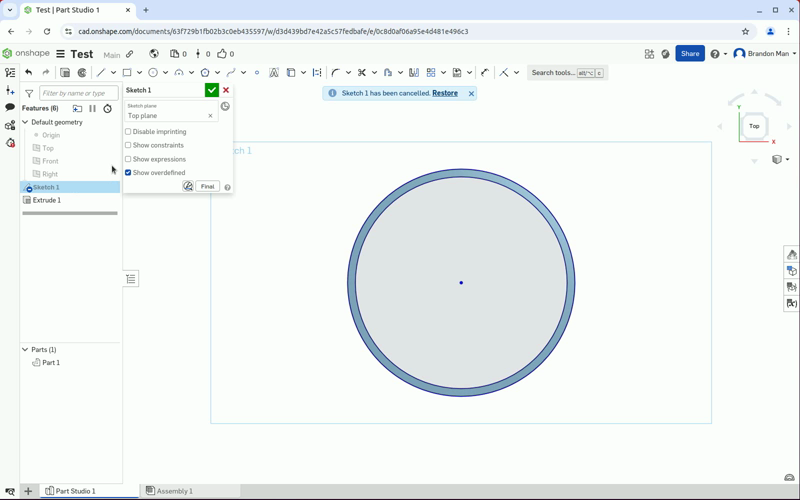
mouse_move(229, 92)
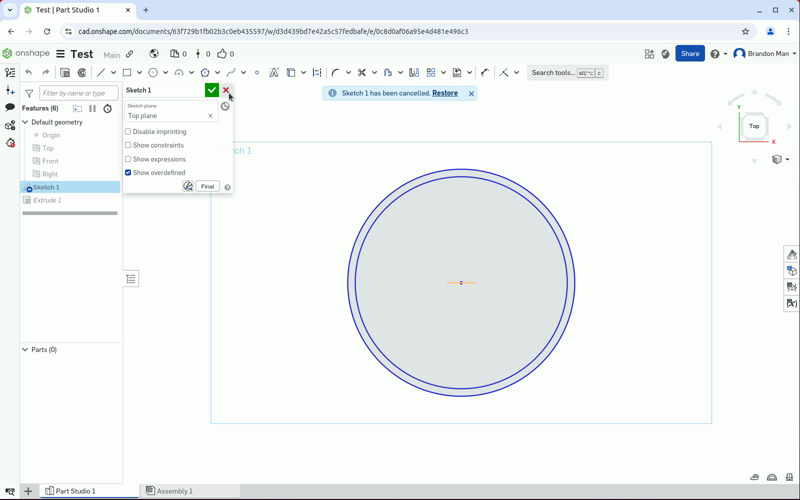
click(229, 92)
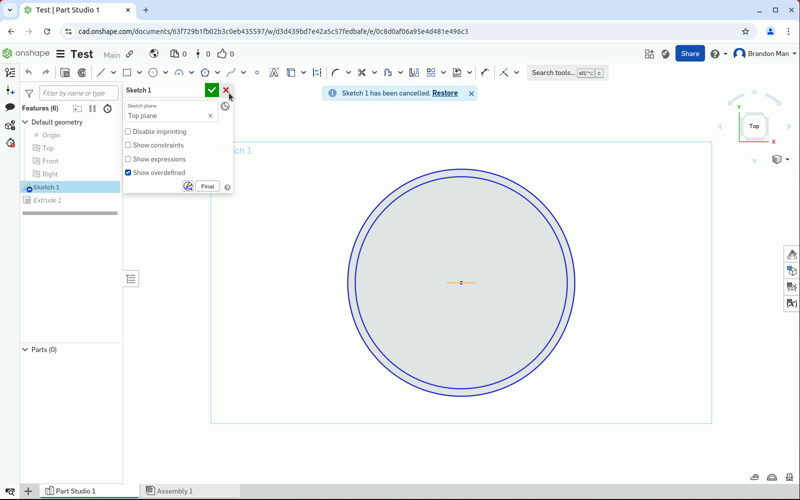
key(shift+s)
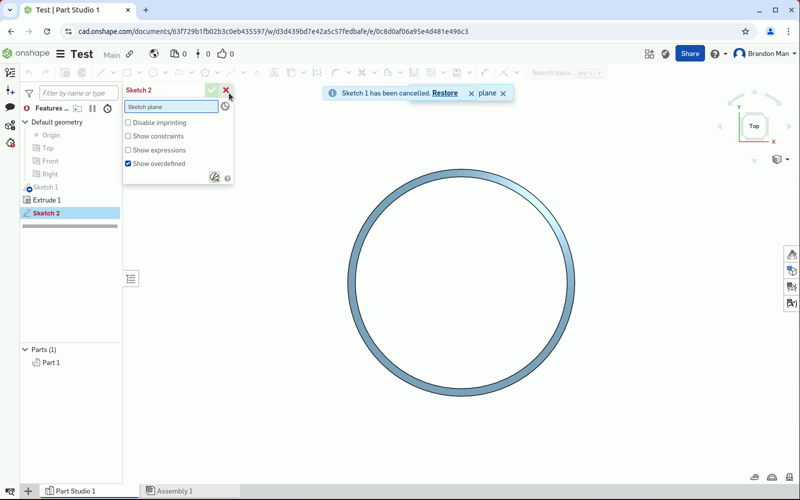
mouse_move(73, 150)
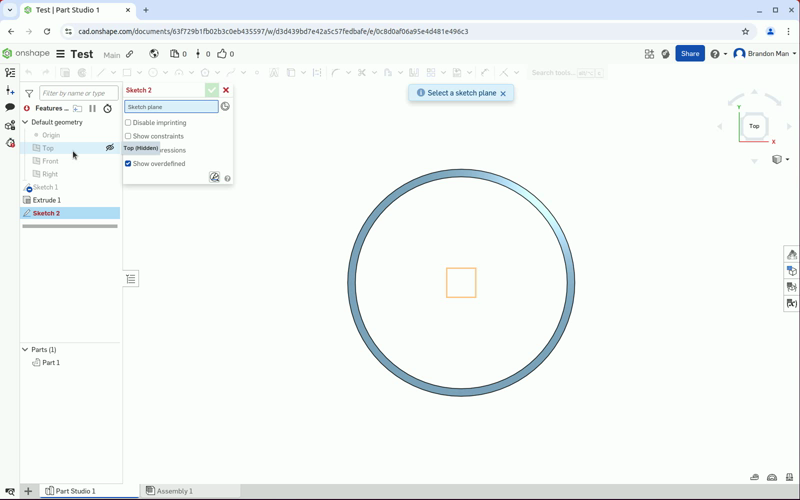
click(73, 150)
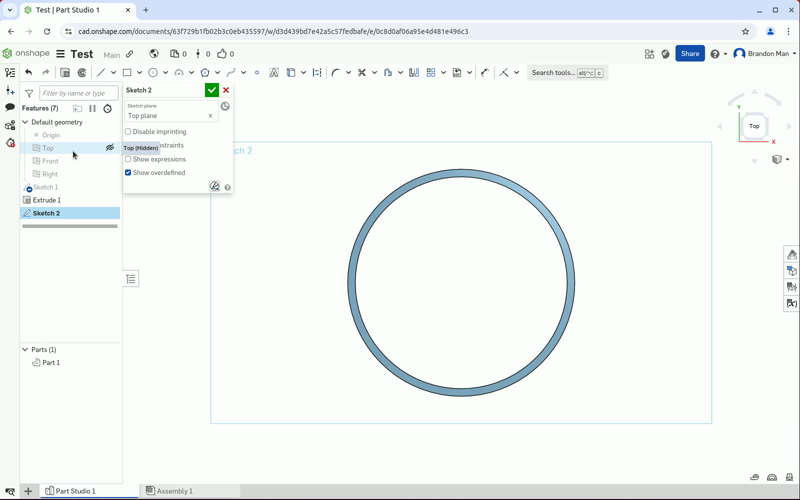
mouse_move(73, 352)
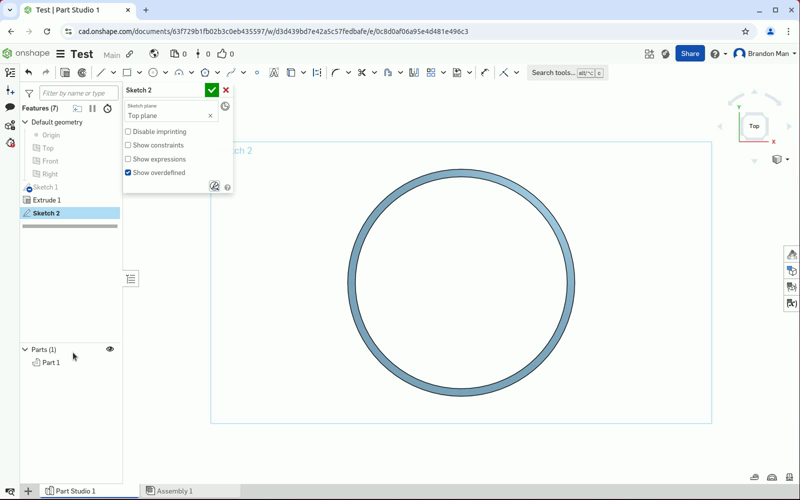
key(y)
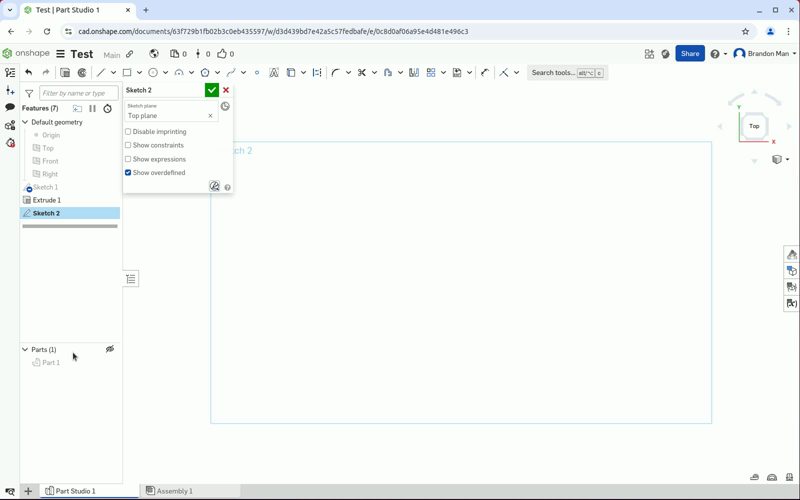
key(c)
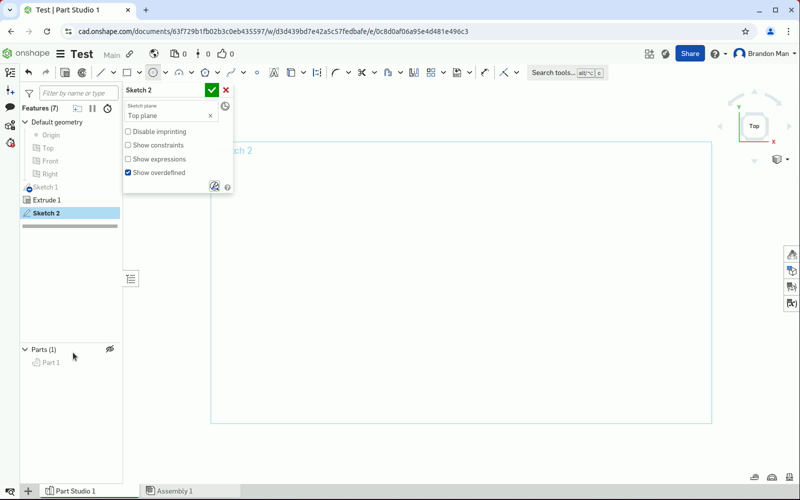
key_down(shift)
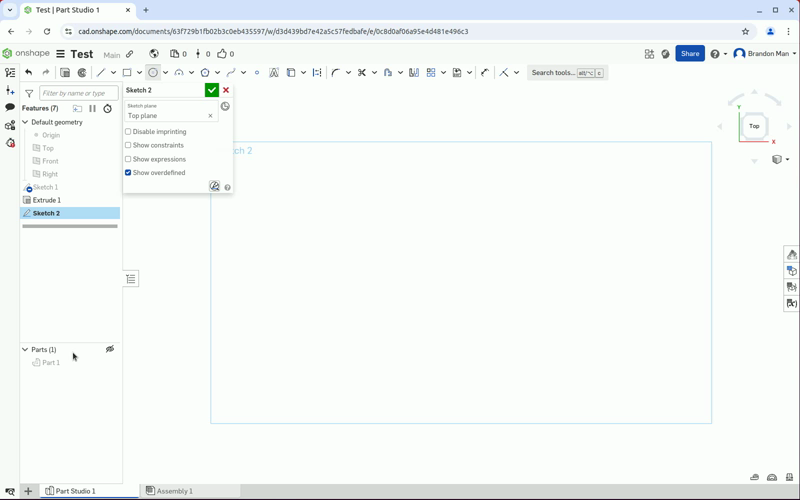
mouse_move(432, 218)
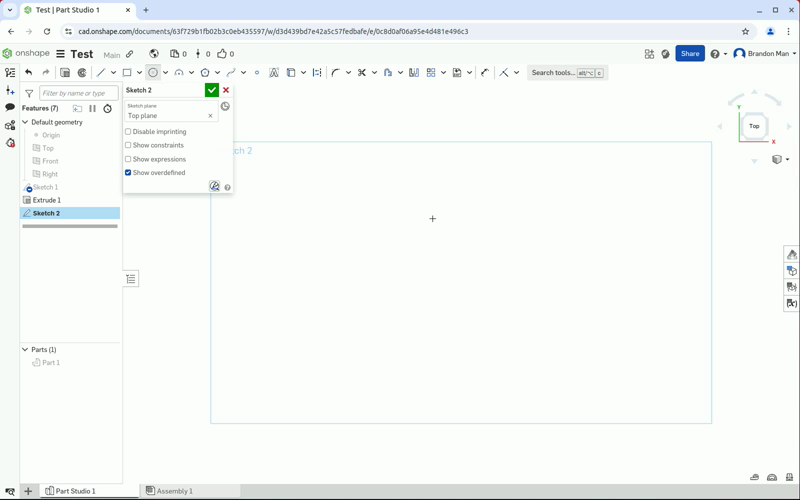
click(432, 218)
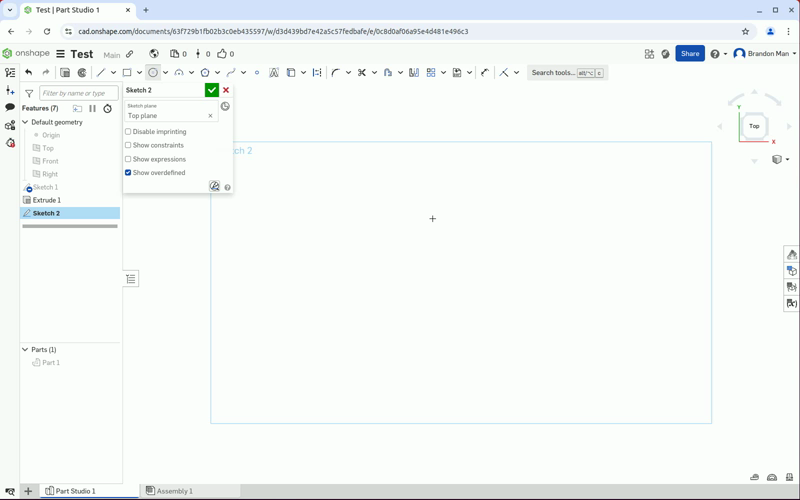
key_up(shift)
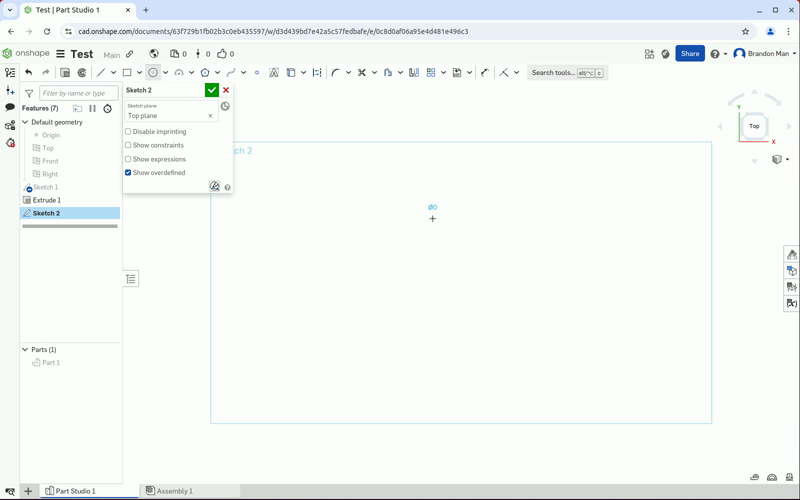
mouse_move(441, 218)
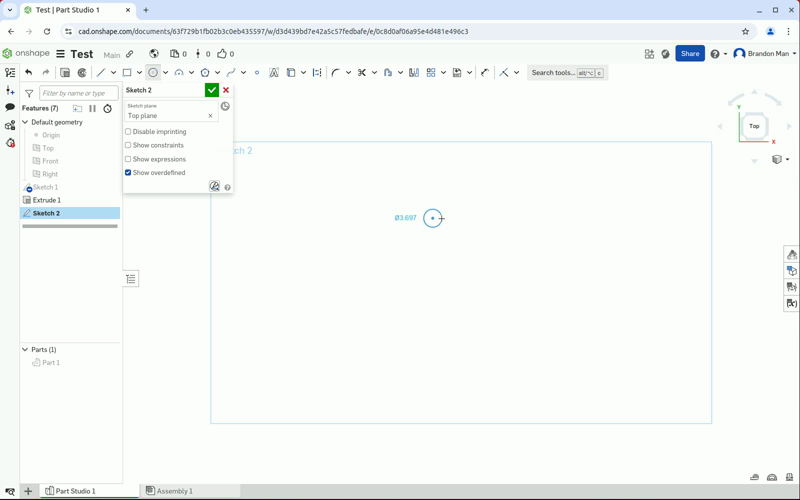
click(441, 218)
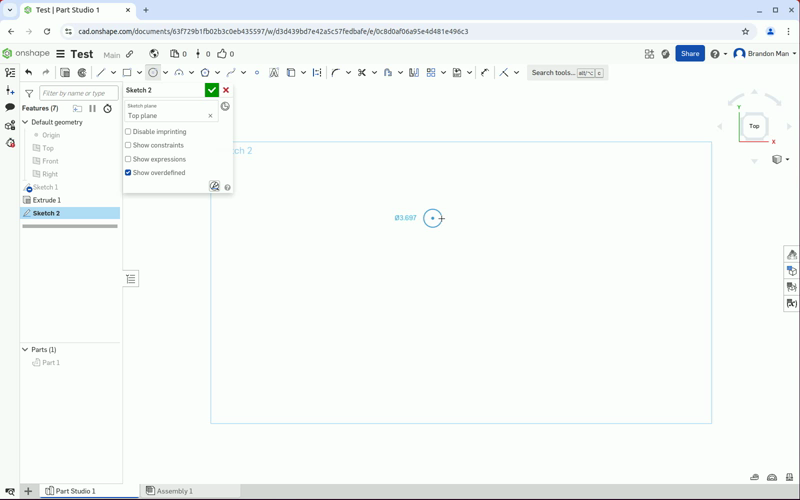
key(esc)
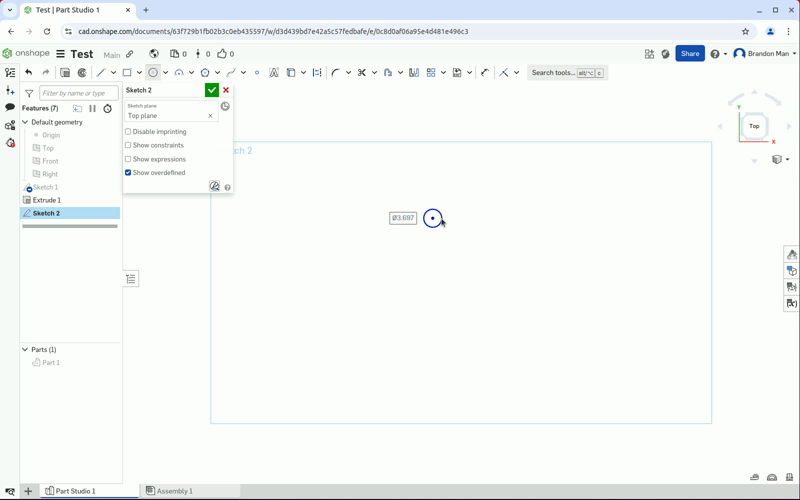
mouse_move(438, 211)
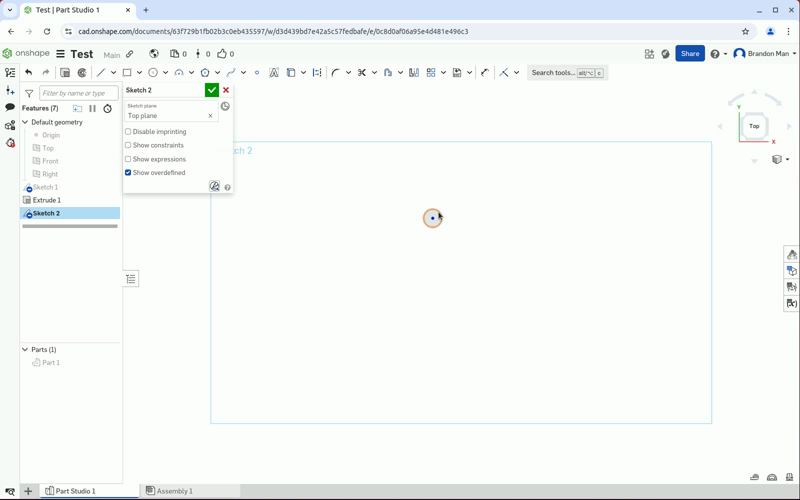
scroll(6)
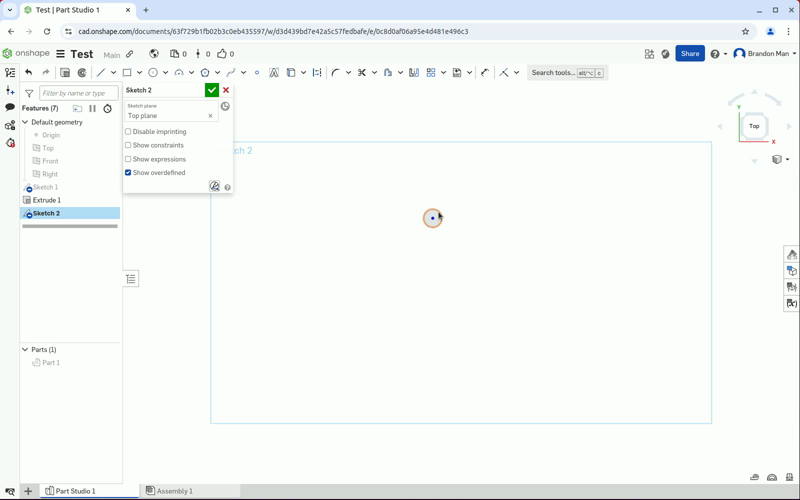
scroll(6)
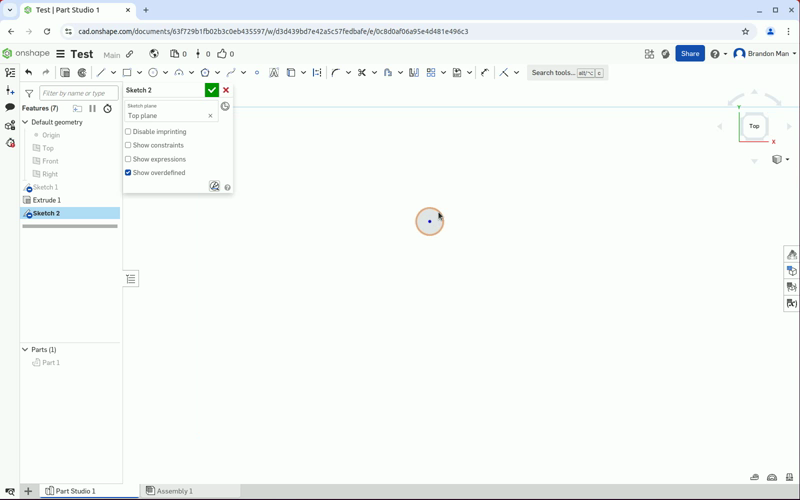
scroll(6)
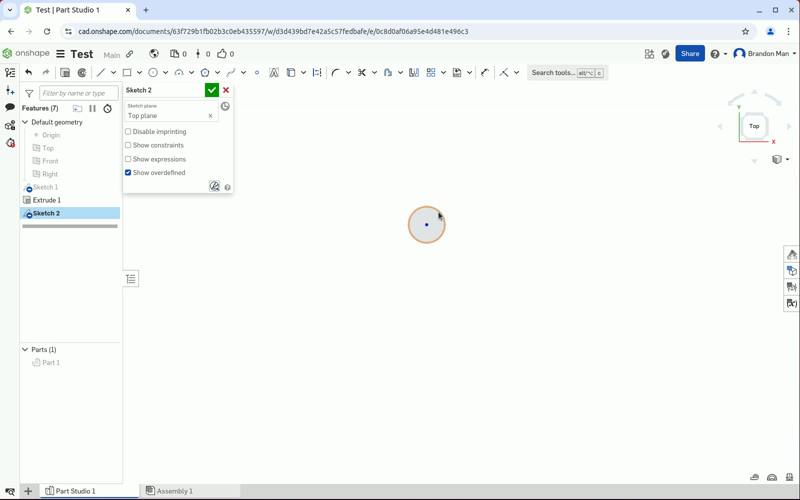
scroll(6)
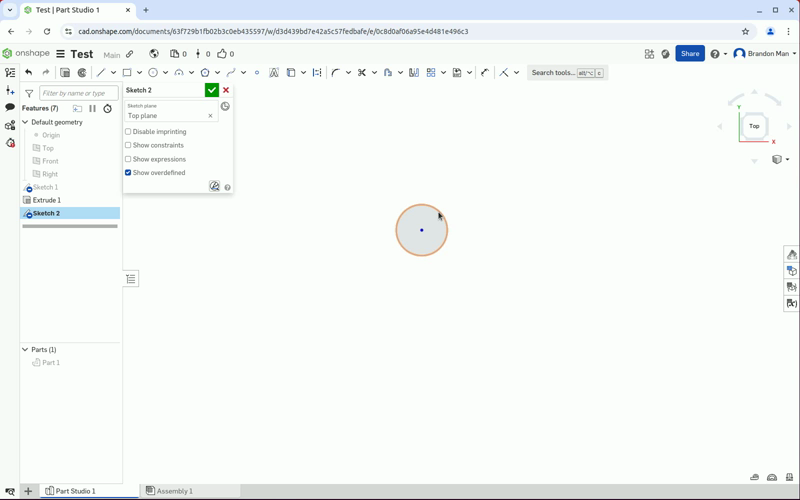
scroll(6)
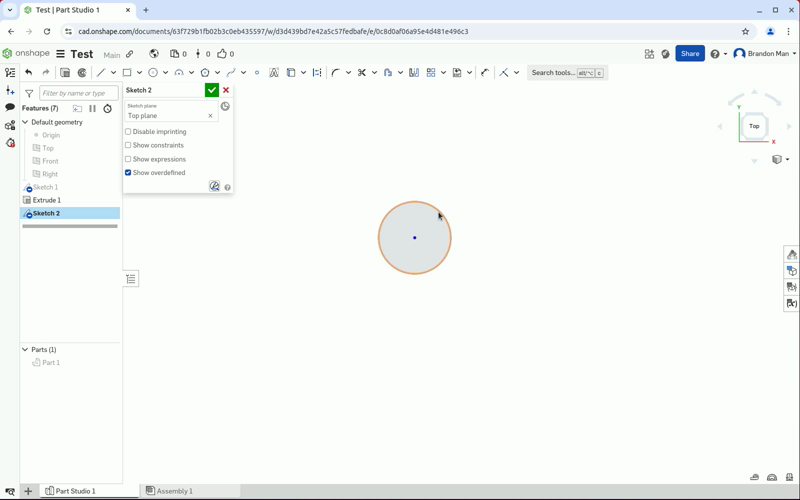
scroll(6)
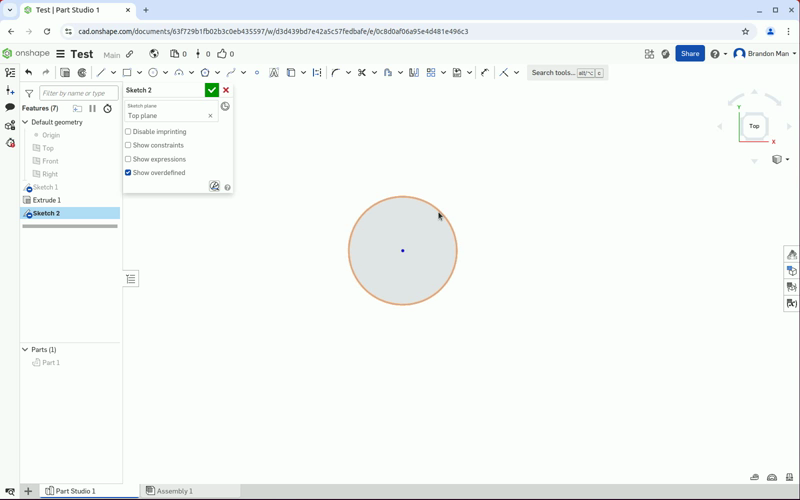
scroll(6)
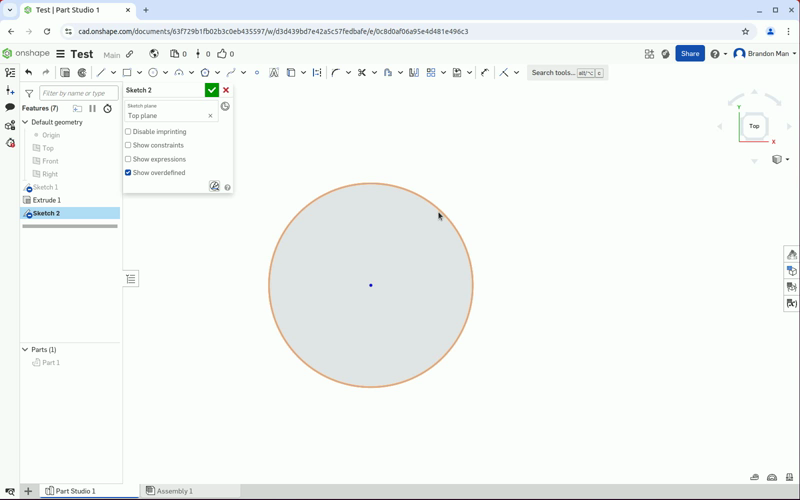
click(438, 211)
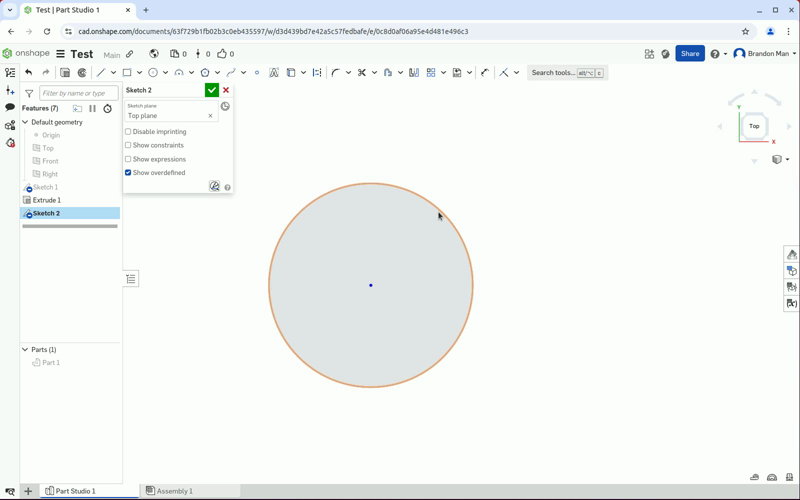
scroll(-6)
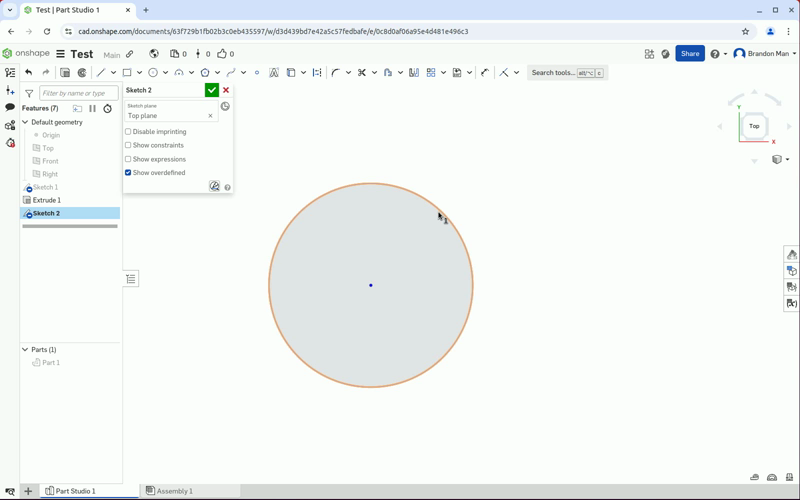
scroll(-6)
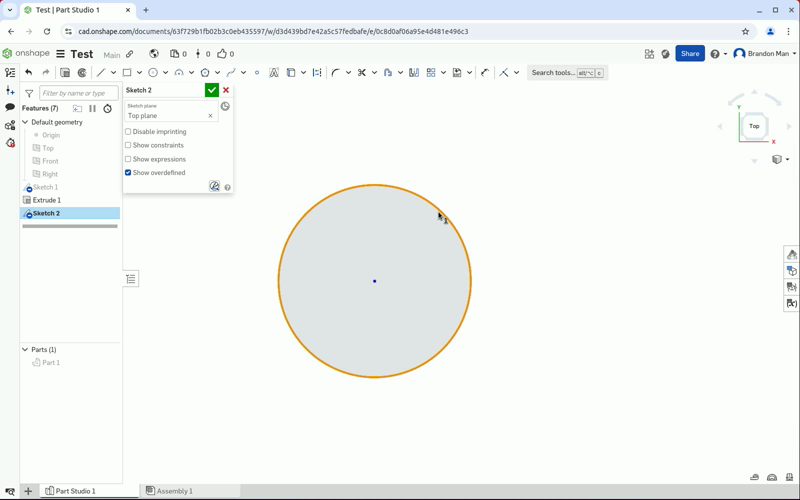
scroll(-6)
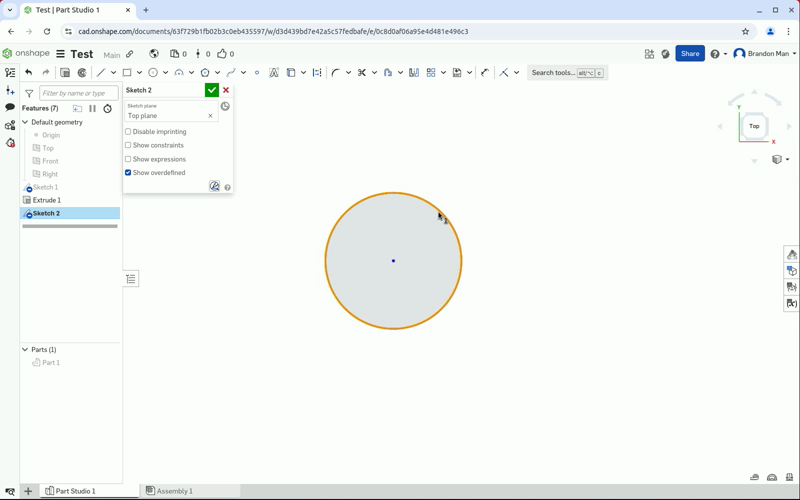
scroll(-6)
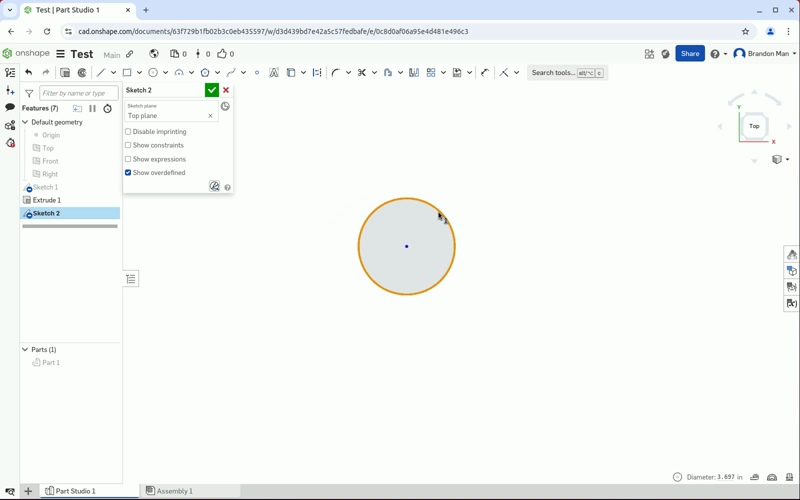
scroll(-6)
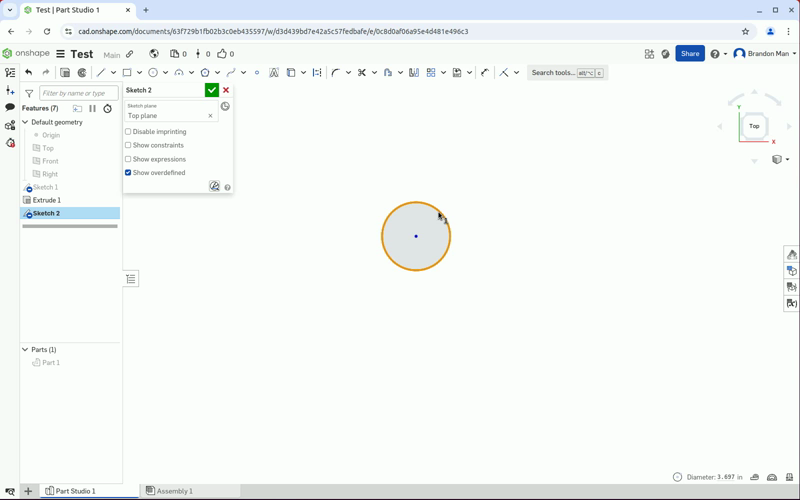
scroll(-6)
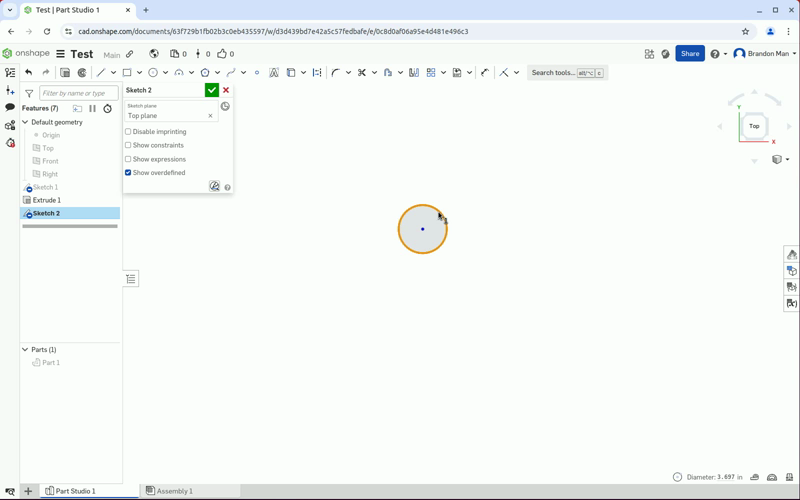
scroll(-6)
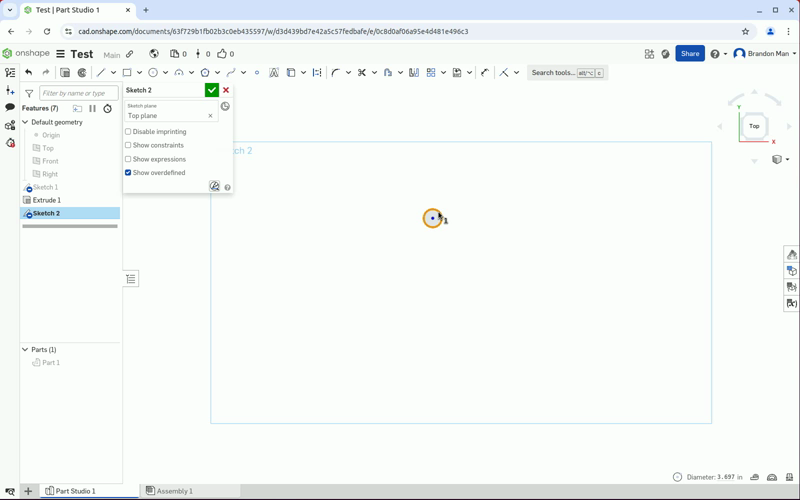
mouse_move(73, 352)
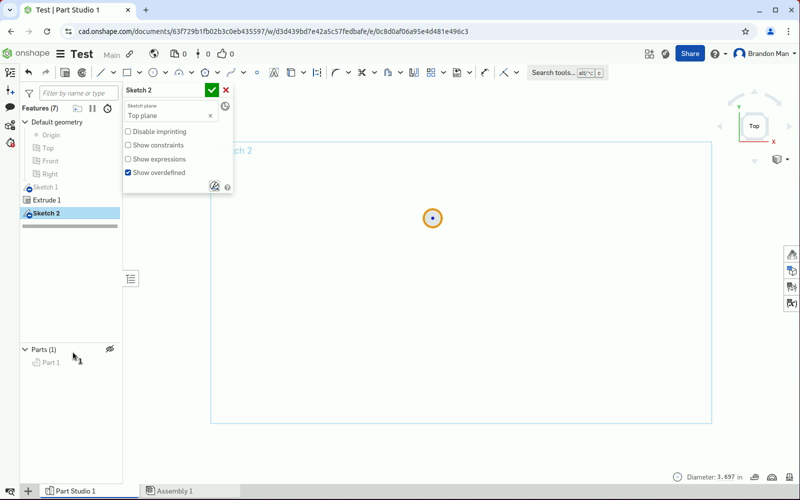
key(shift+y)
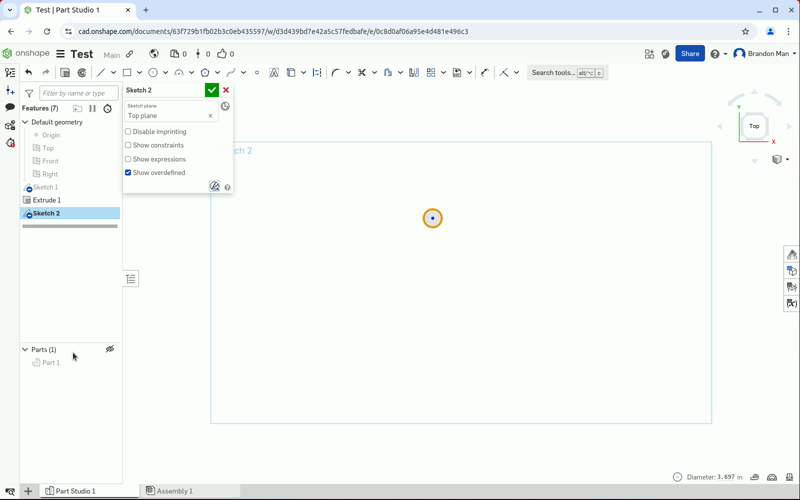
key(shift+e)
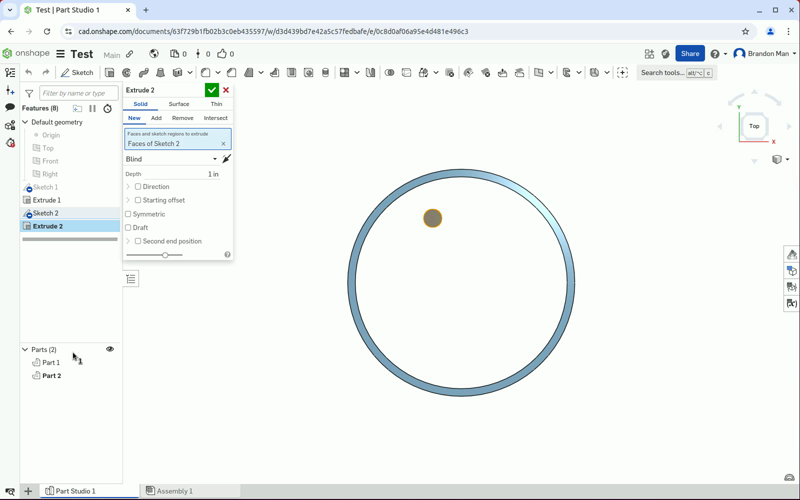
mouse_move(143, 106)
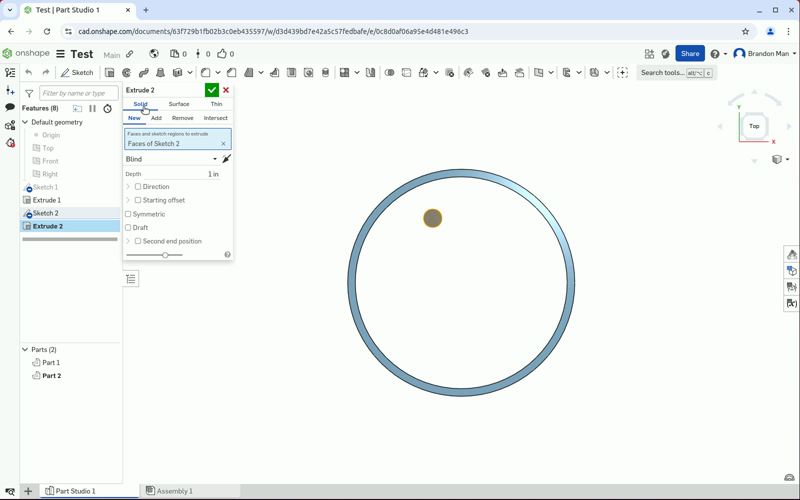
click(143, 106)
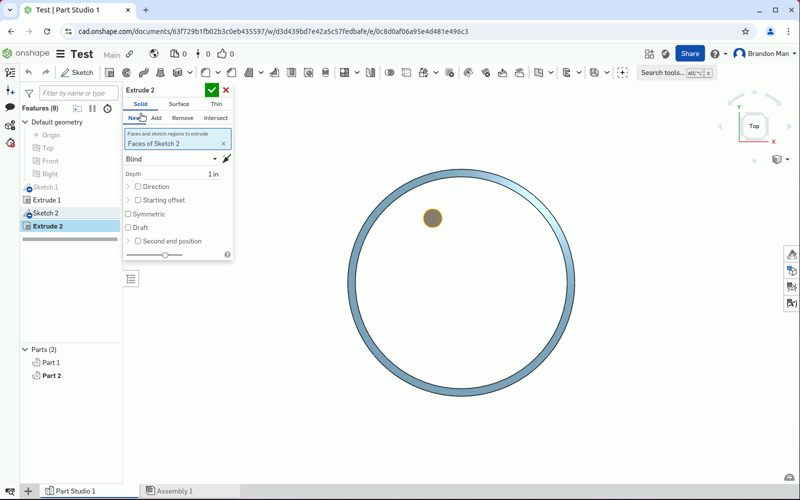
mouse_move(137, 120)
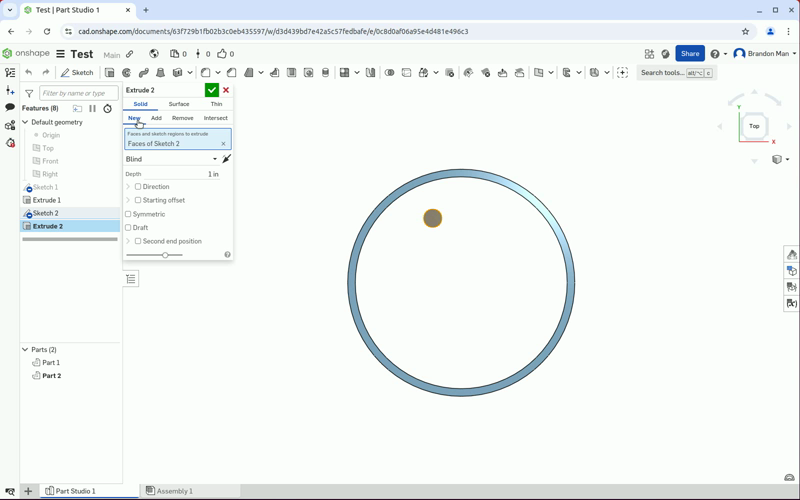
click(137, 120)
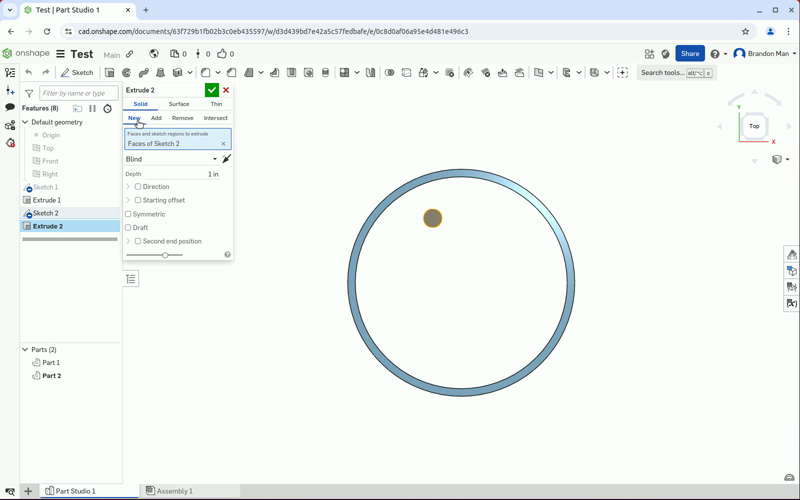
key(tab, 4)
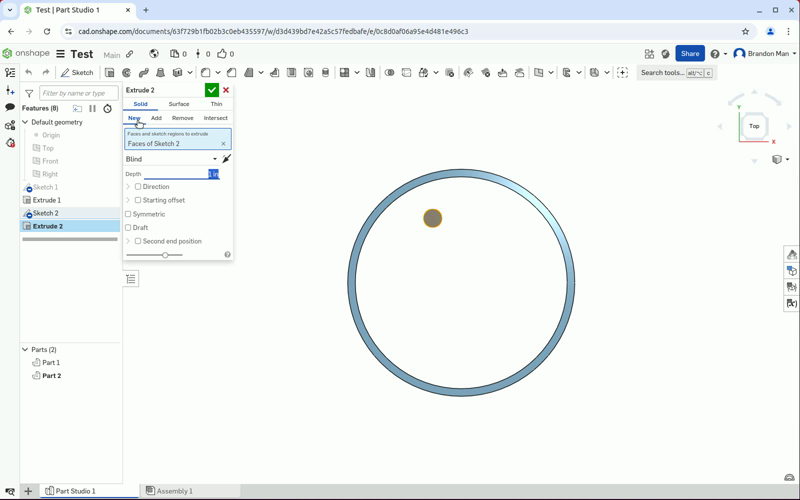
text(17.09)
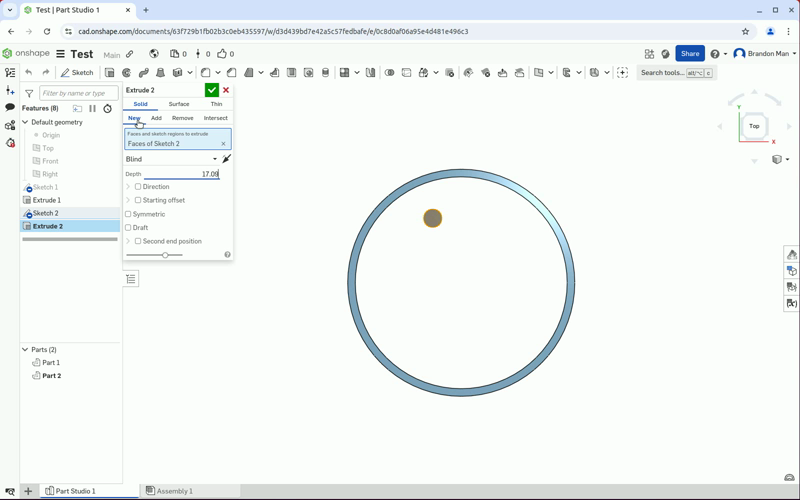
key(enter)
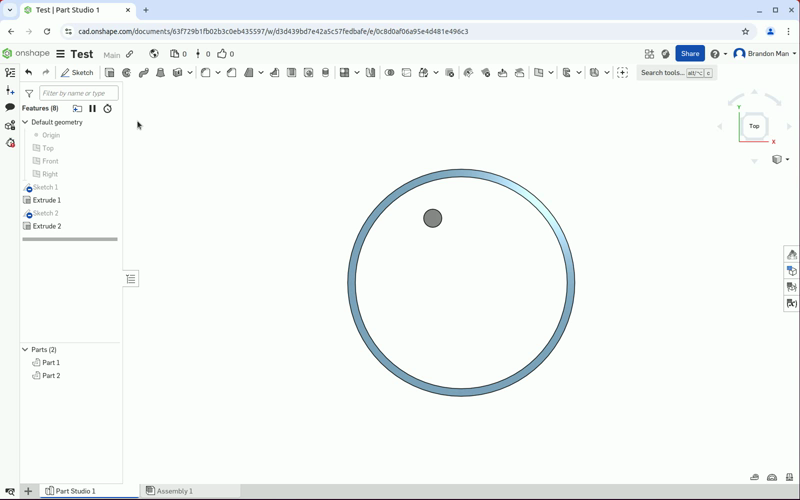
key(shift+h)
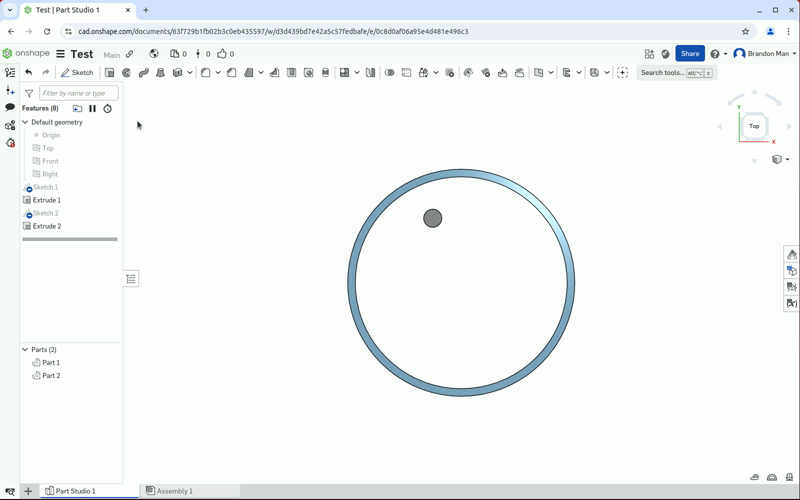
key(shift+h)
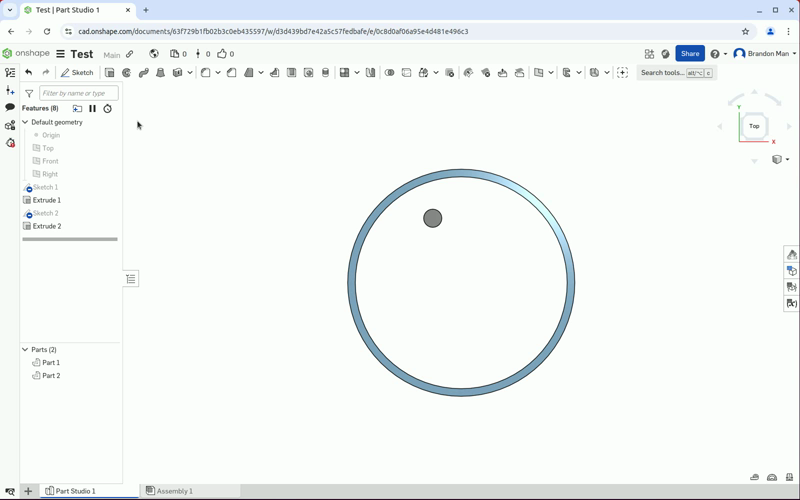
mouse_move(73, 189)
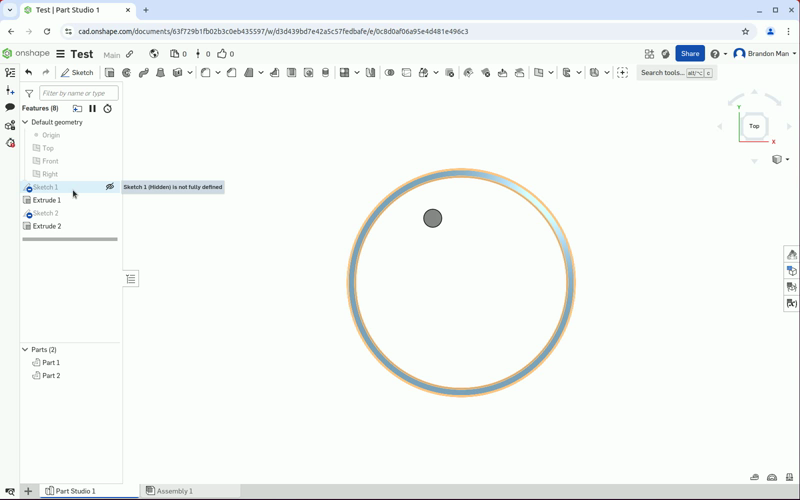
click(73, 189)
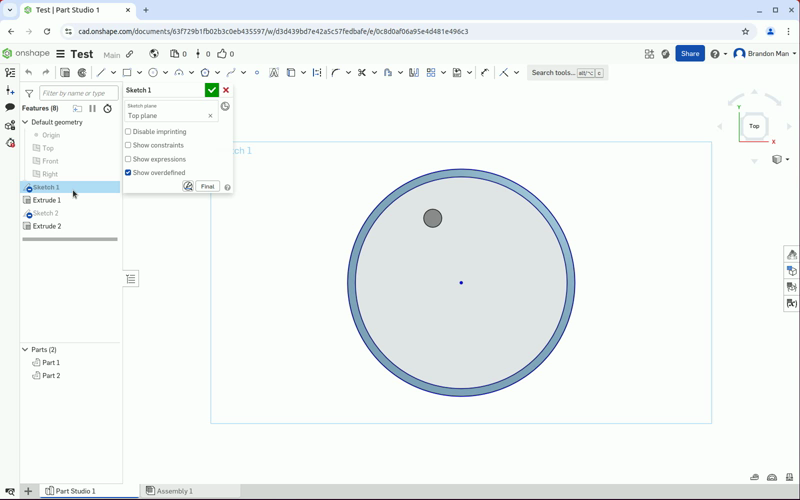
mouse_move(229, 92)
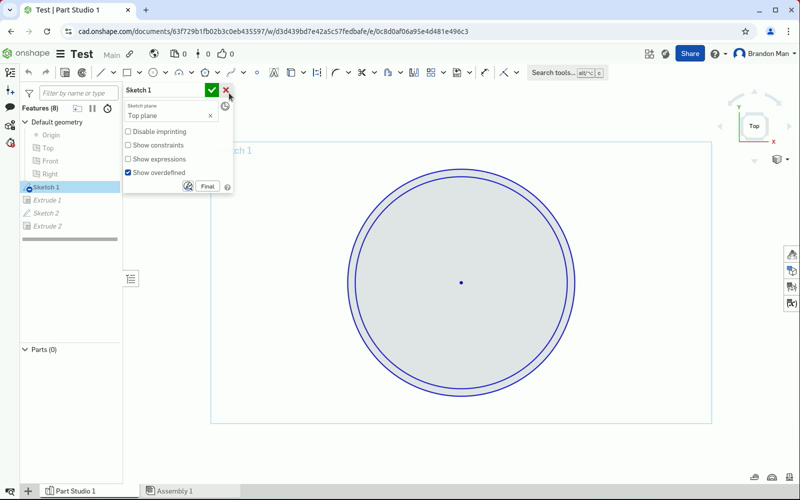
click(229, 92)
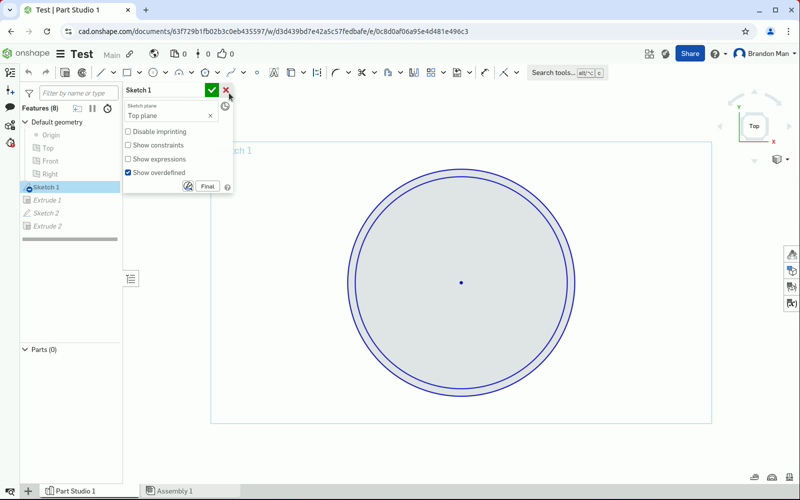
key(shift+s)
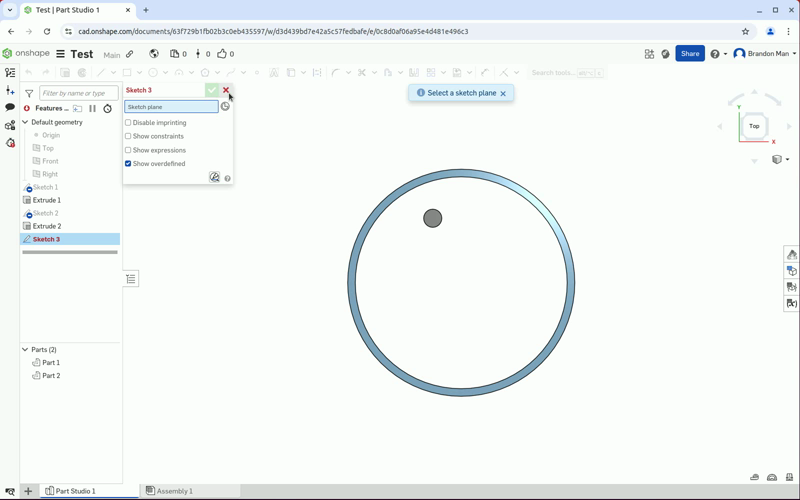
mouse_move(73, 150)
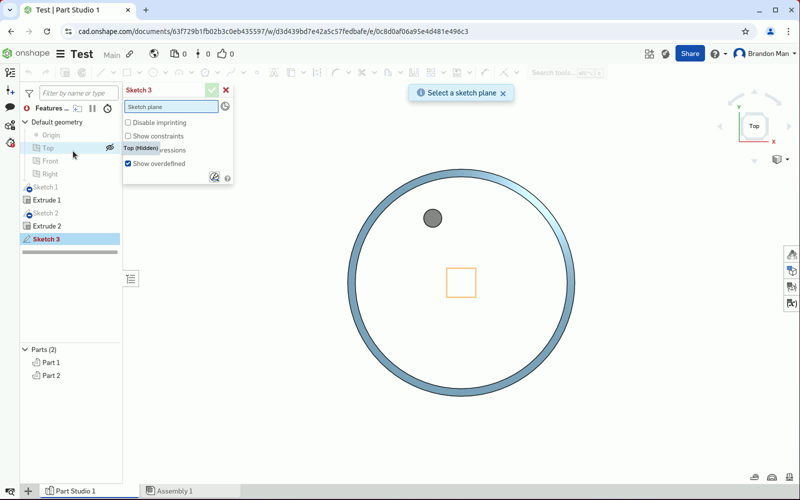
click(73, 150)
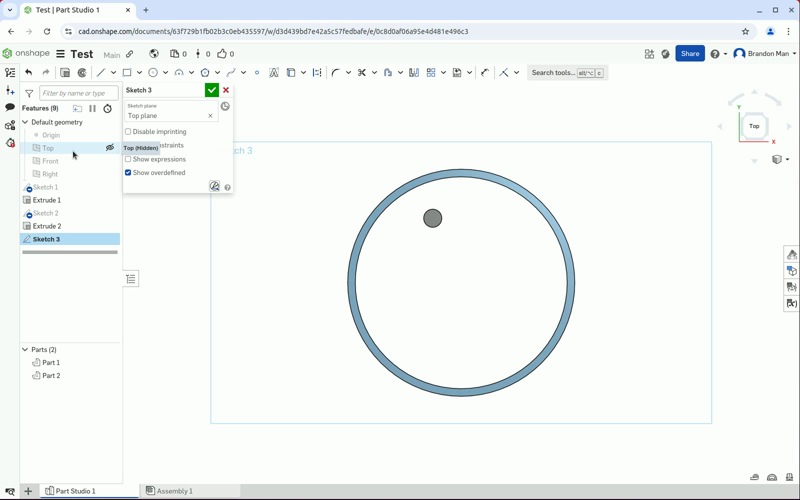
mouse_move(73, 352)
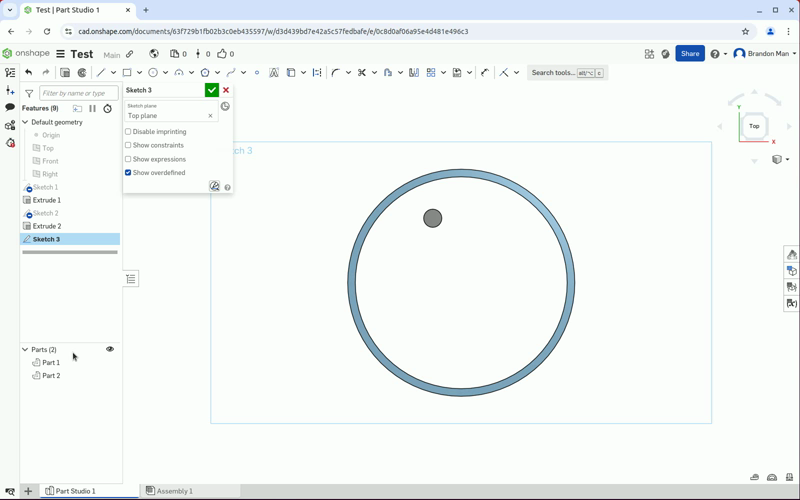
key(y)
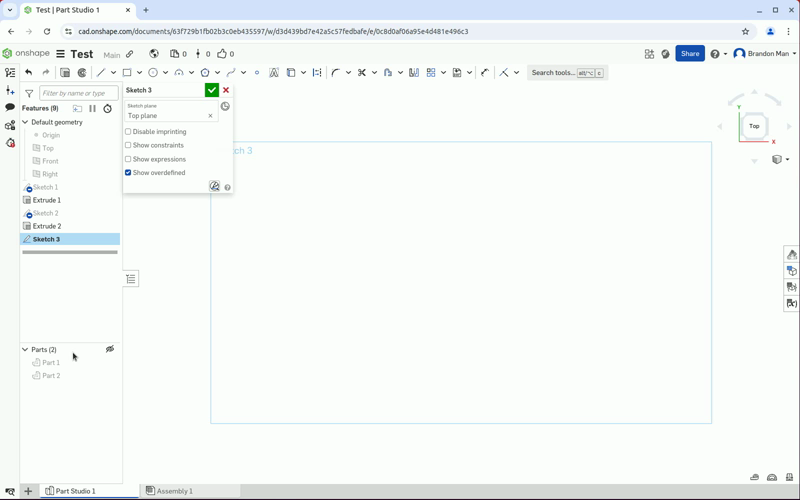
key(c)
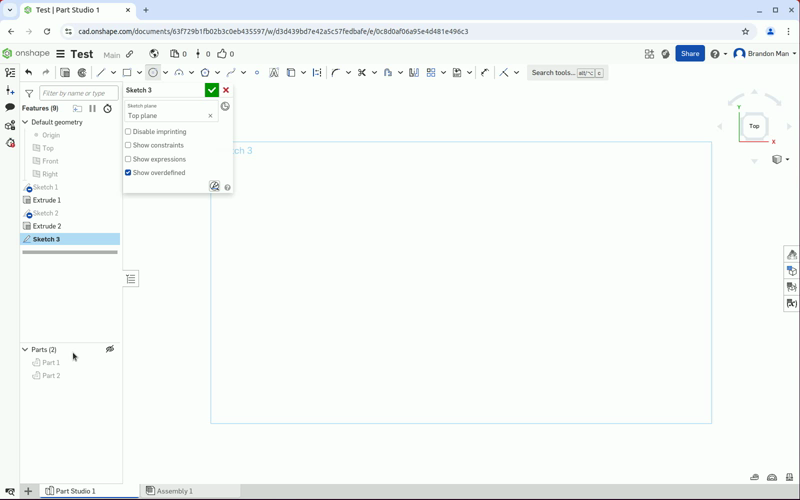
key_down(shift)
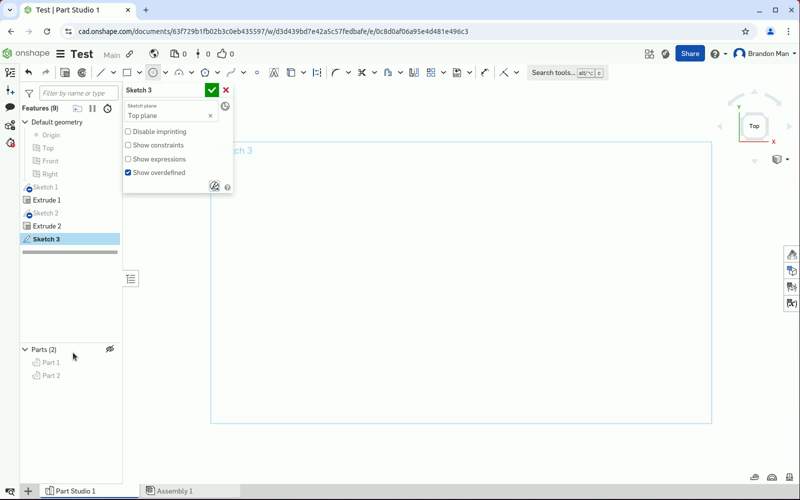
mouse_move(494, 217)
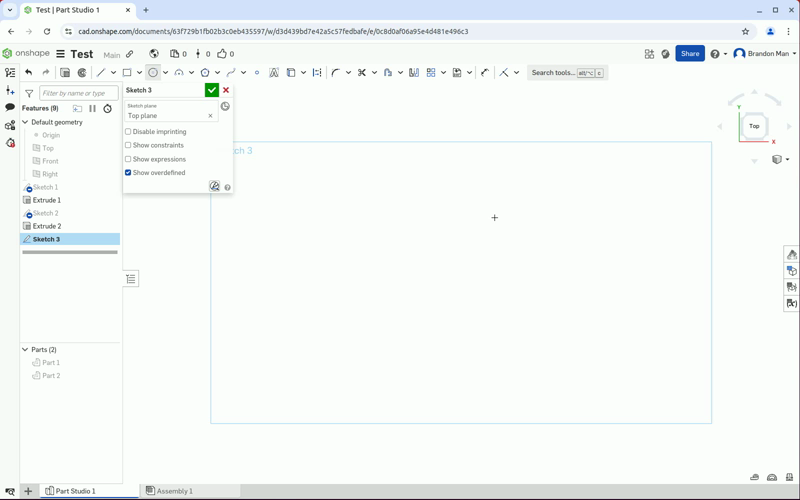
click(494, 217)
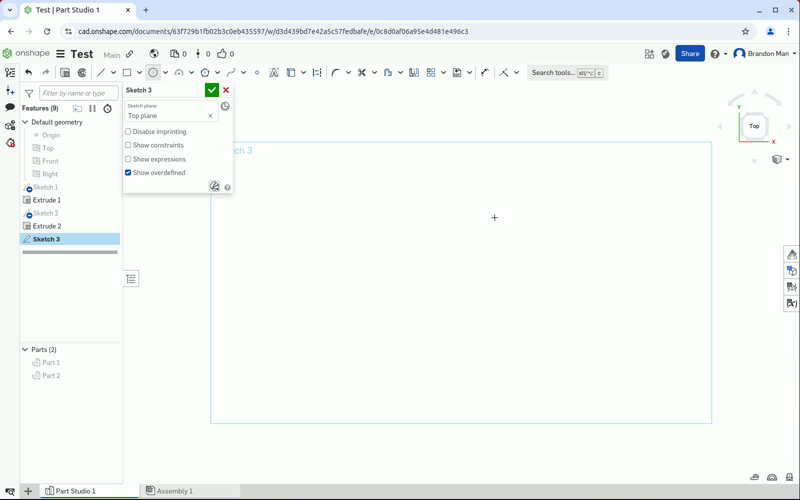
key_up(shift)
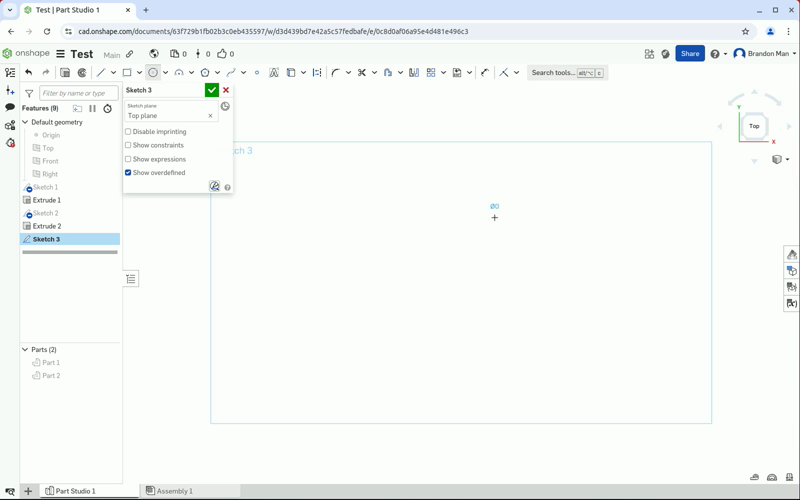
mouse_move(507, 217)
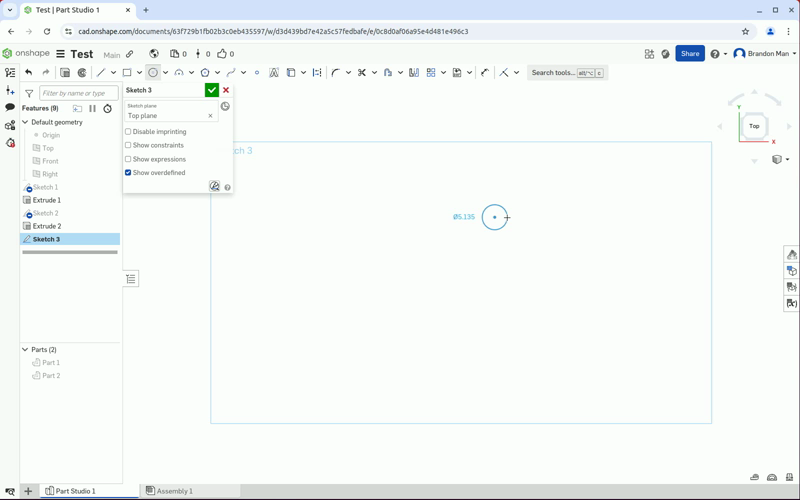
click(507, 217)
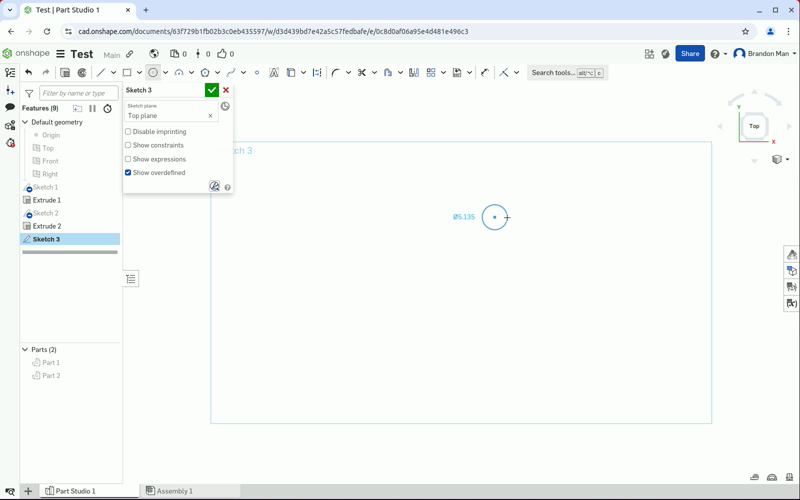
key(esc)
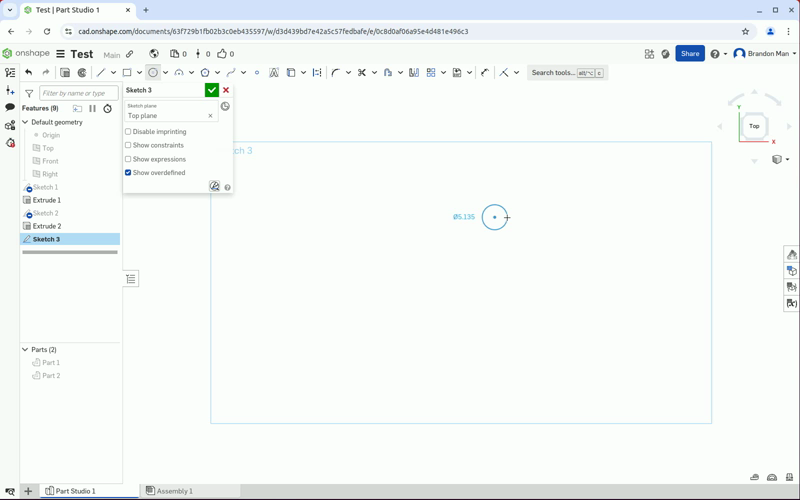
mouse_move(485, 210)
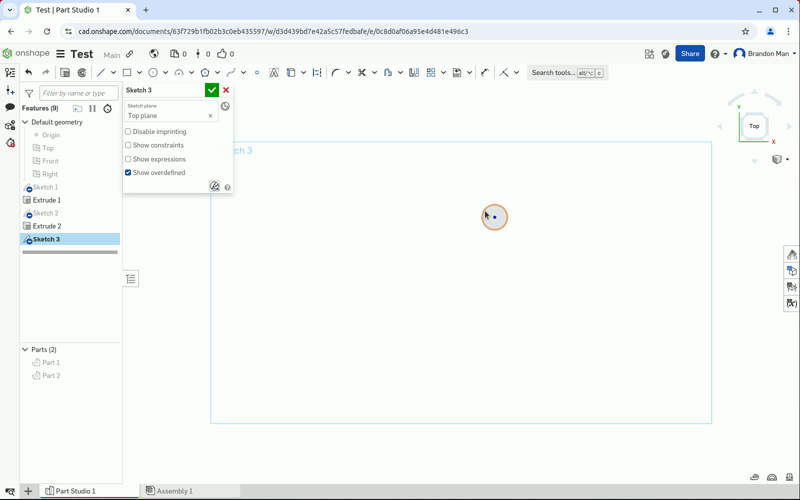
scroll(6)
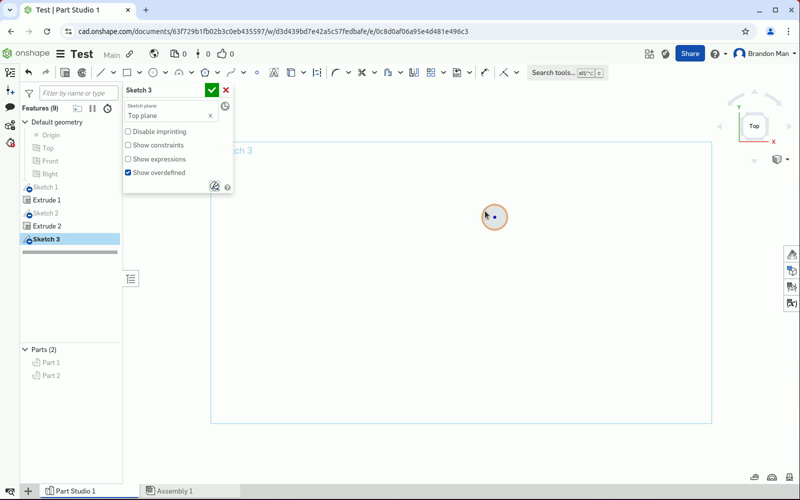
scroll(6)
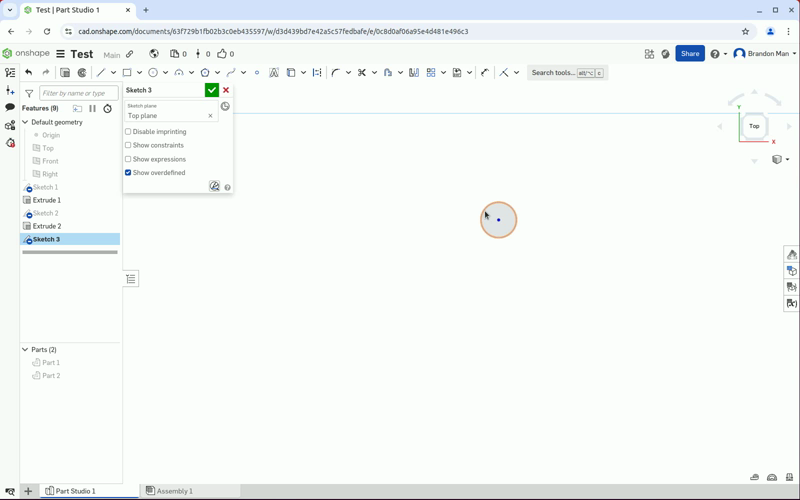
scroll(6)
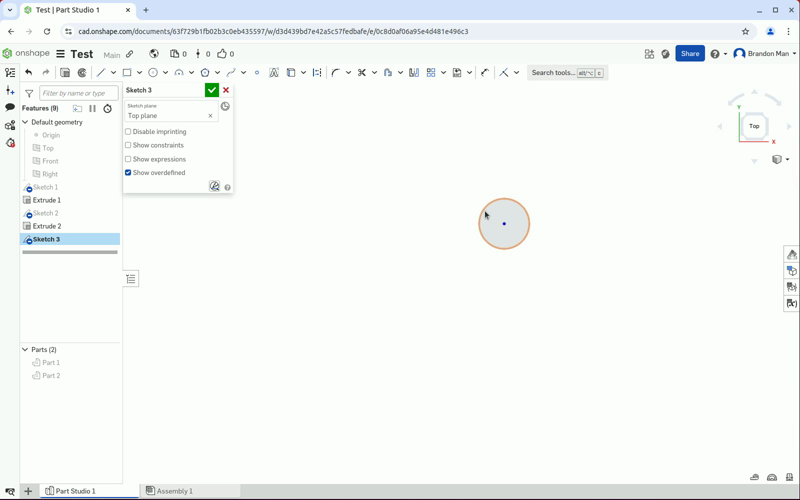
scroll(6)
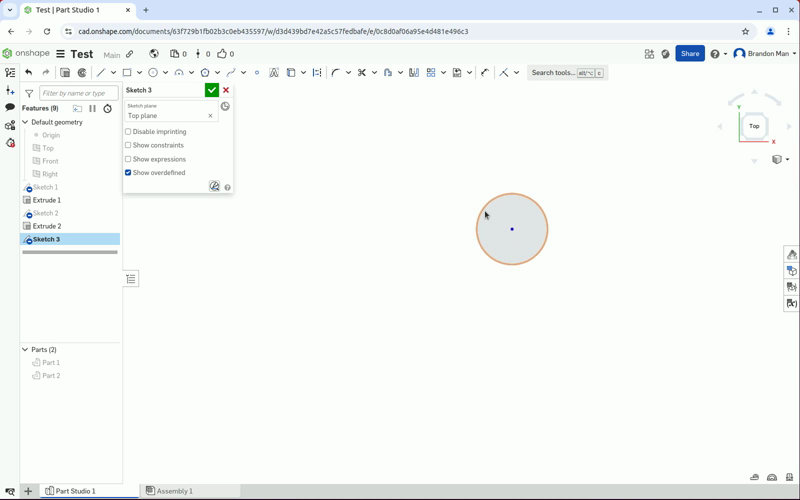
scroll(6)
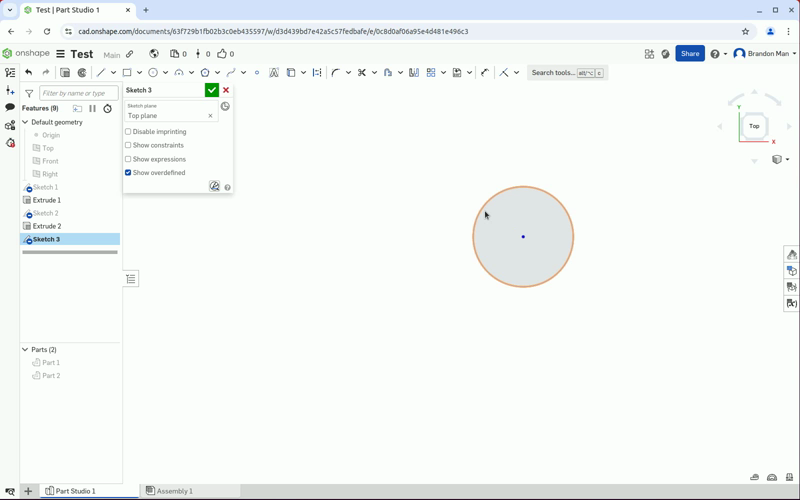
scroll(6)
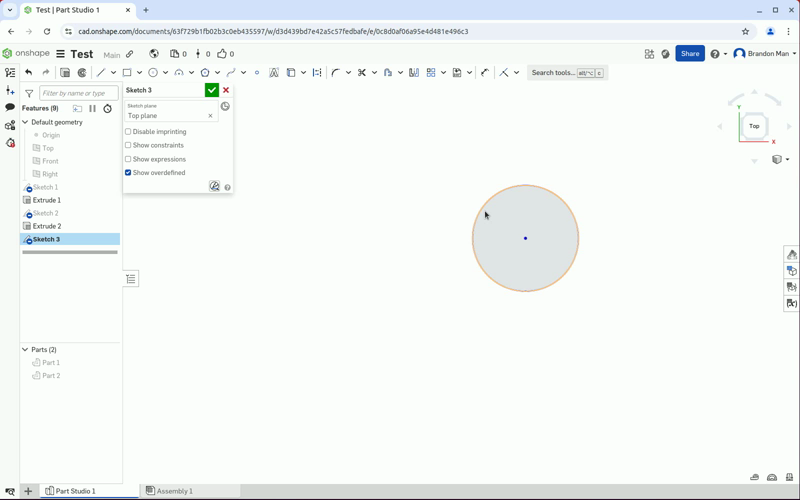
scroll(6)
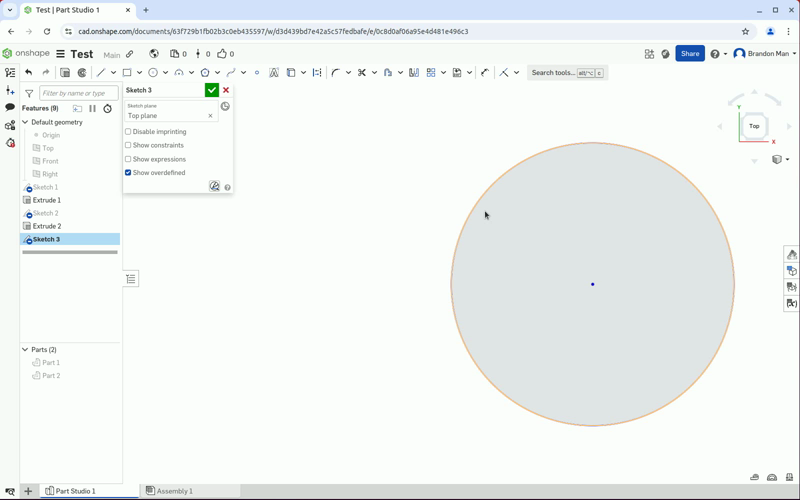
click(485, 210)
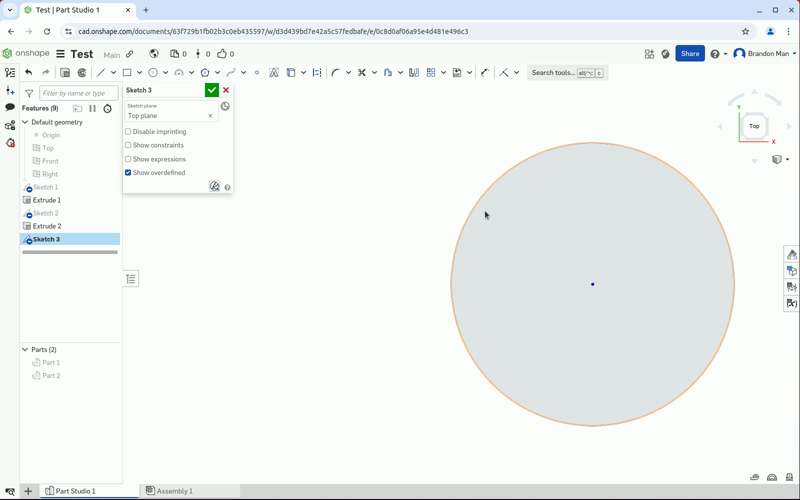
scroll(-6)
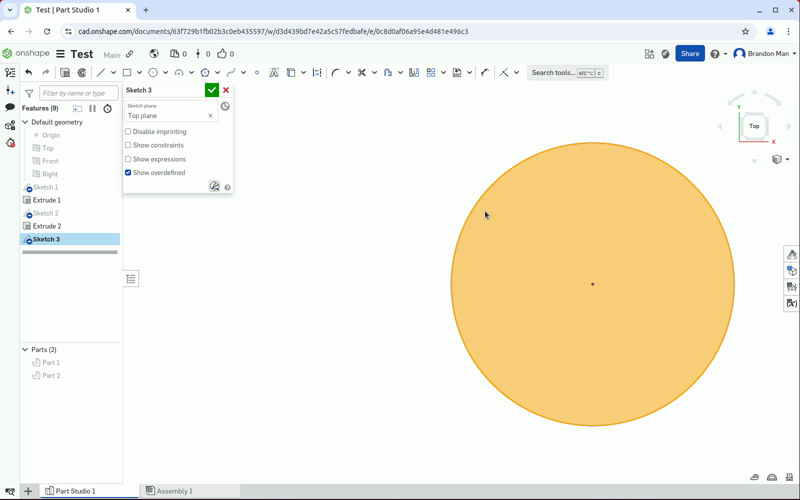
scroll(-6)
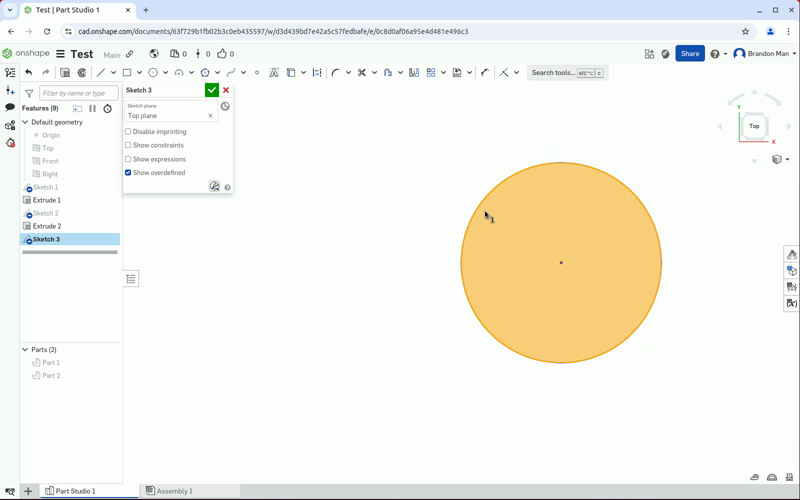
scroll(-6)
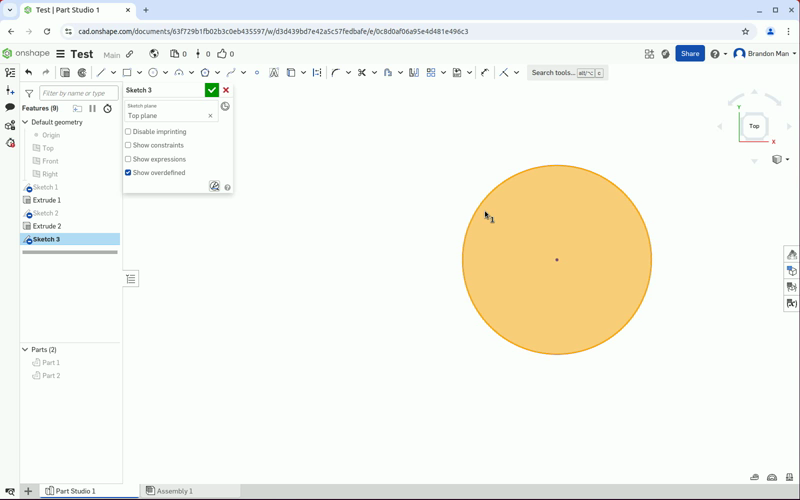
scroll(-6)
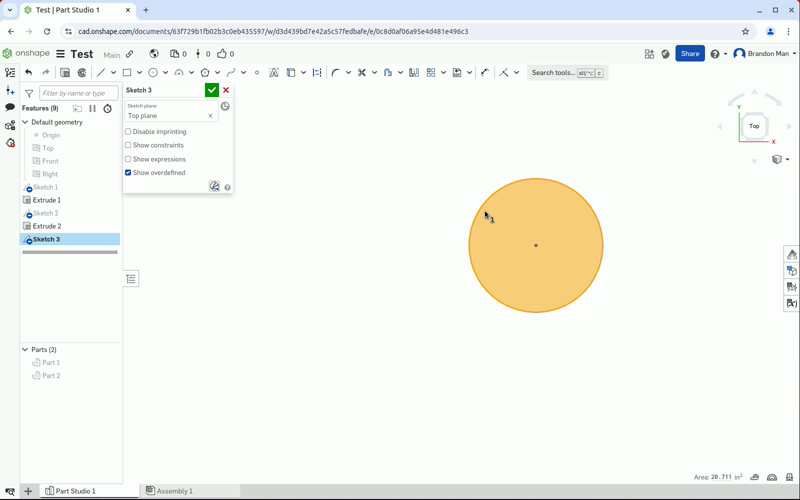
scroll(-6)
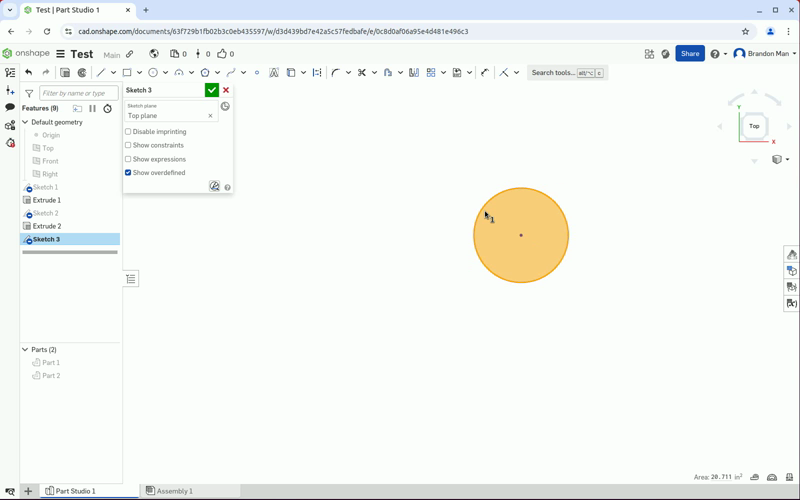
scroll(-6)
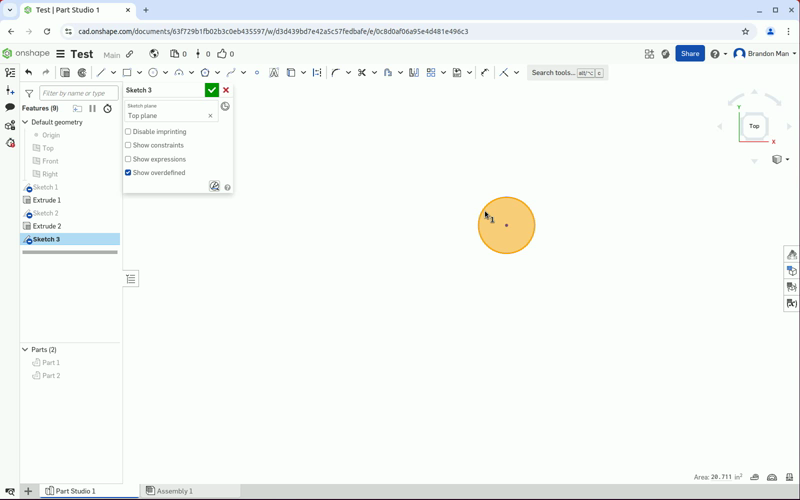
scroll(-6)
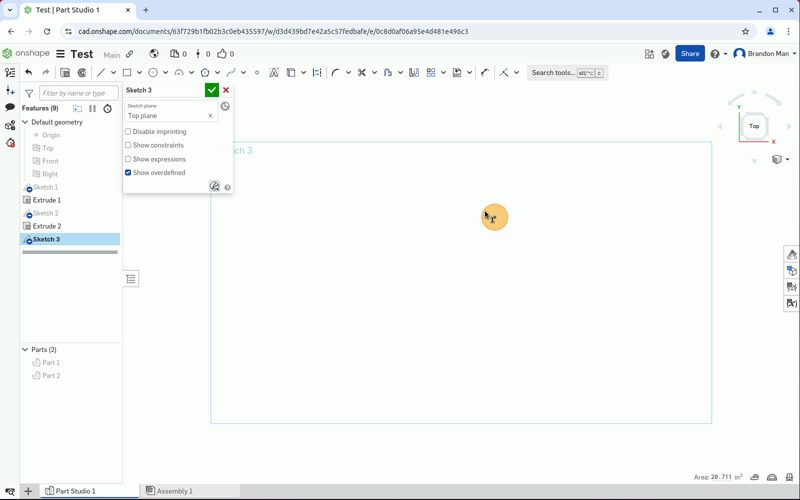
mouse_move(73, 352)
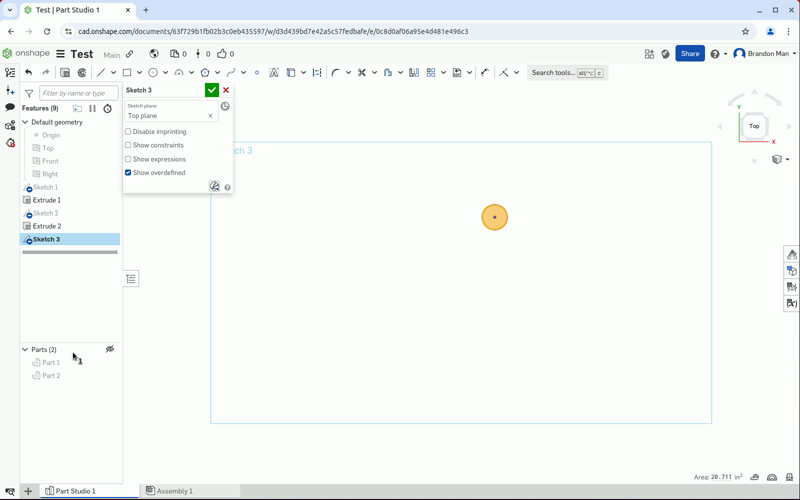
key(shift+y)
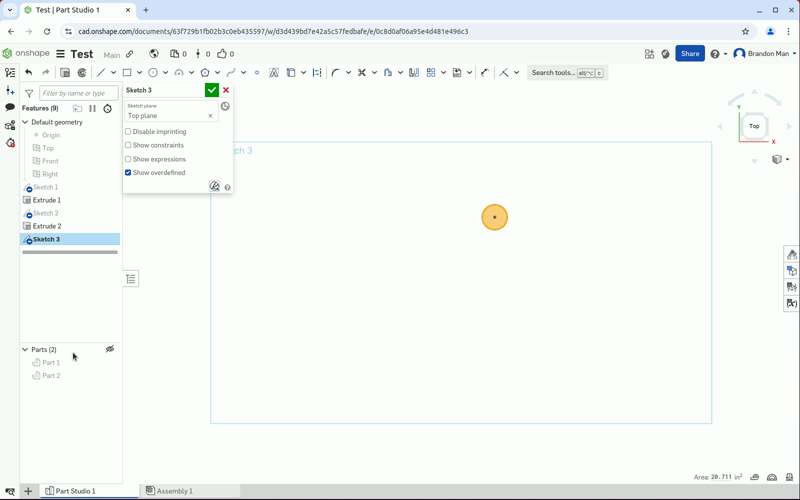
key(shift+e)
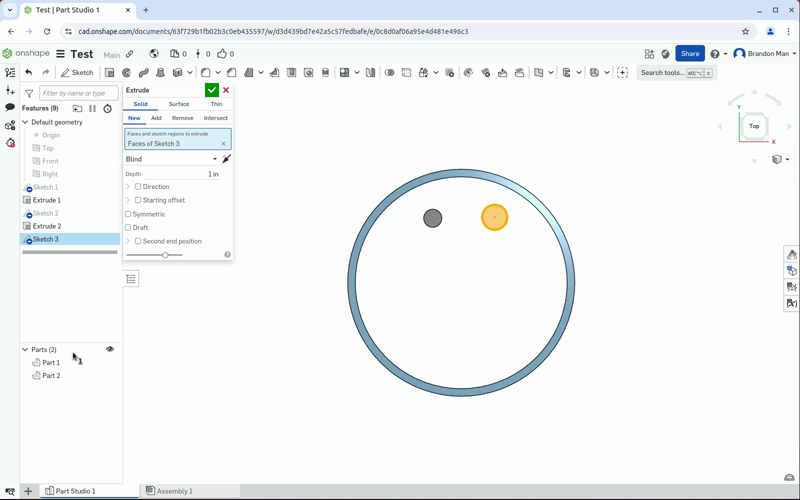
mouse_move(143, 106)
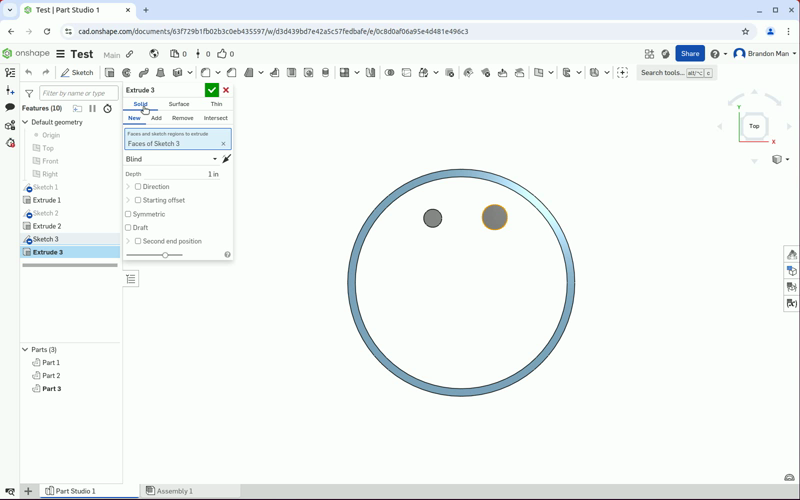
click(143, 106)
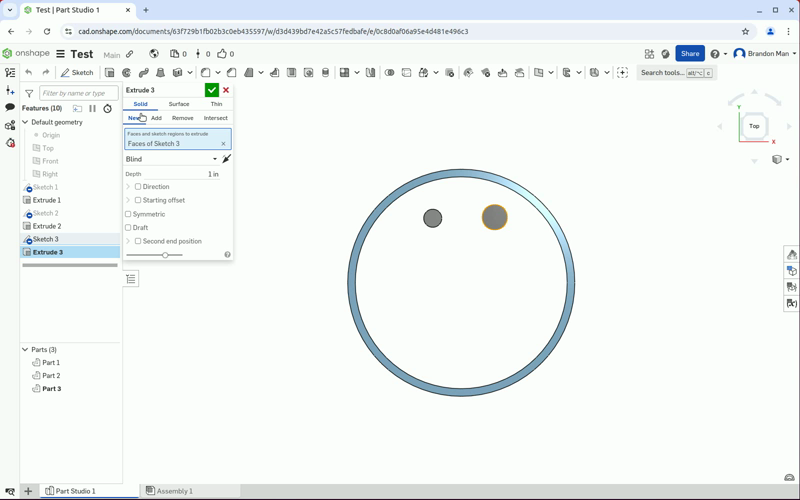
mouse_move(137, 120)
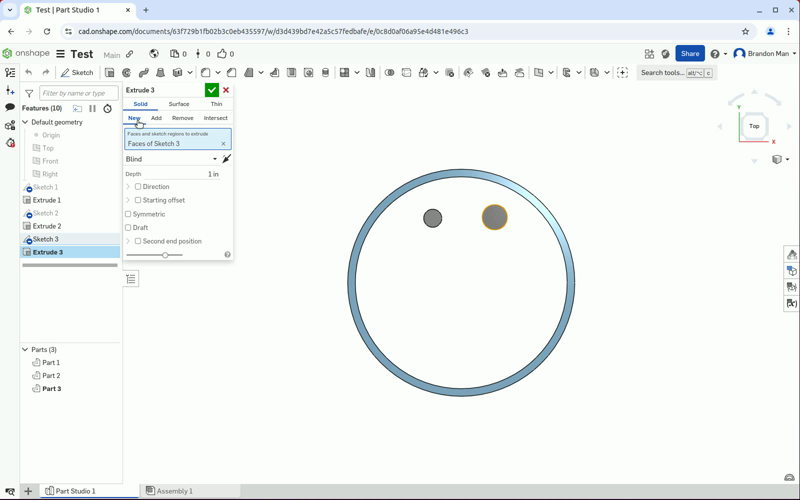
click(137, 120)
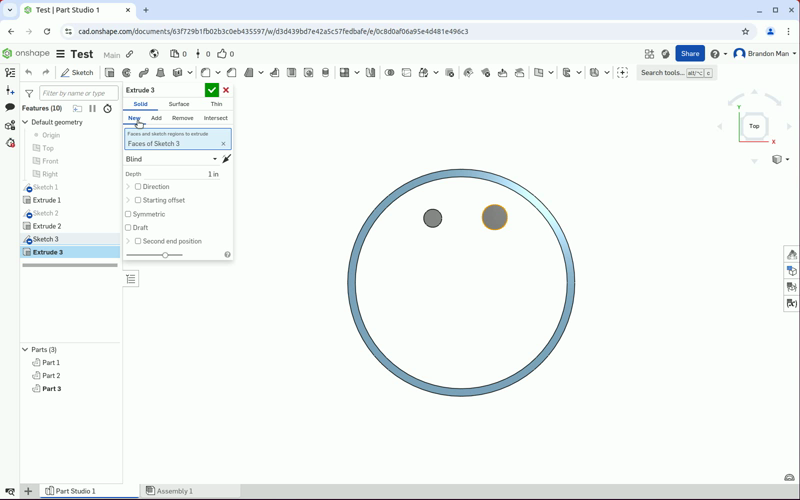
key(tab, 4)
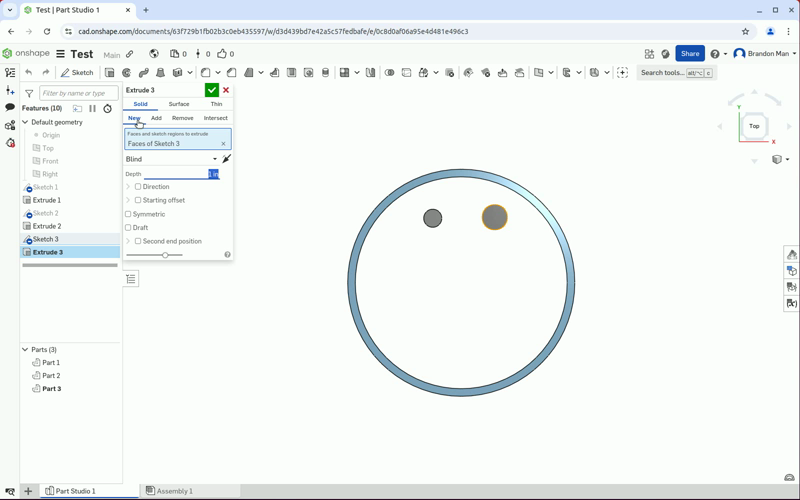
text(17.09)
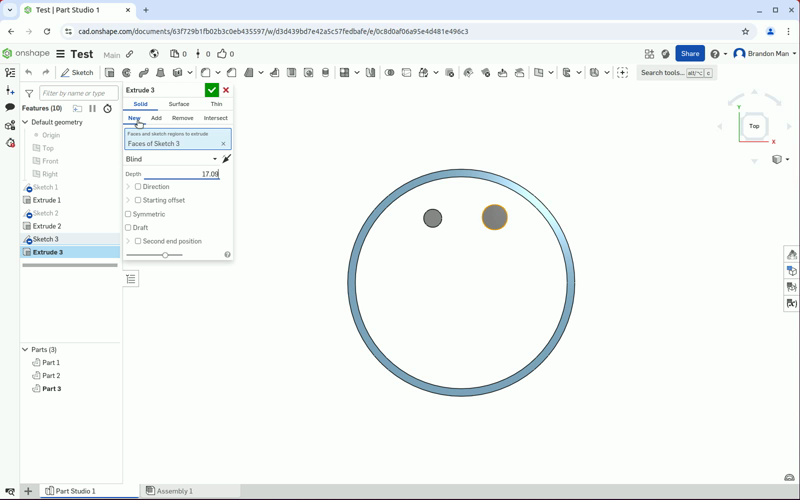
key(enter)
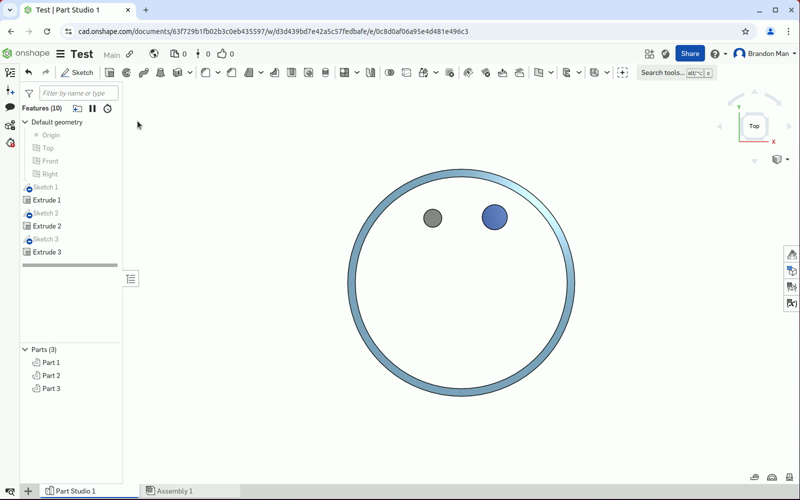
key(shift+h)
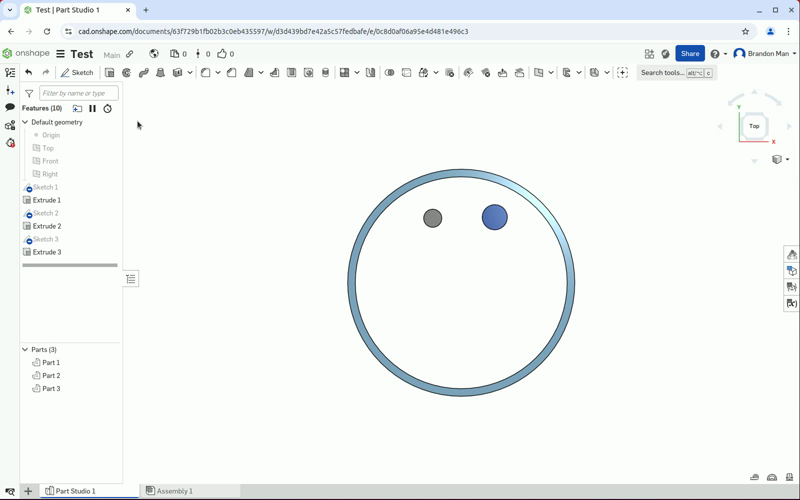
key(shift+h)
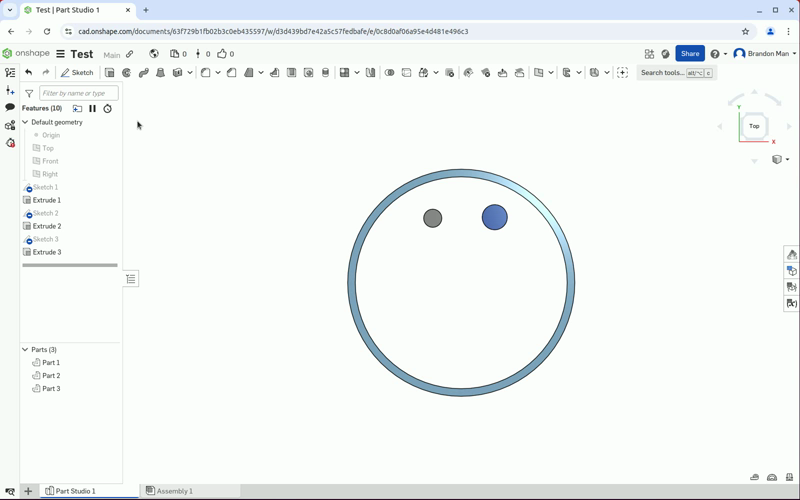
mouse_move(73, 189)
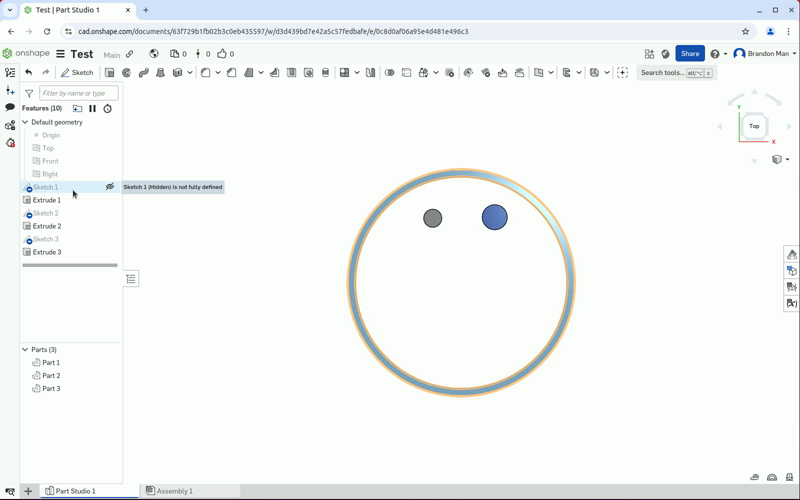
click(73, 189)
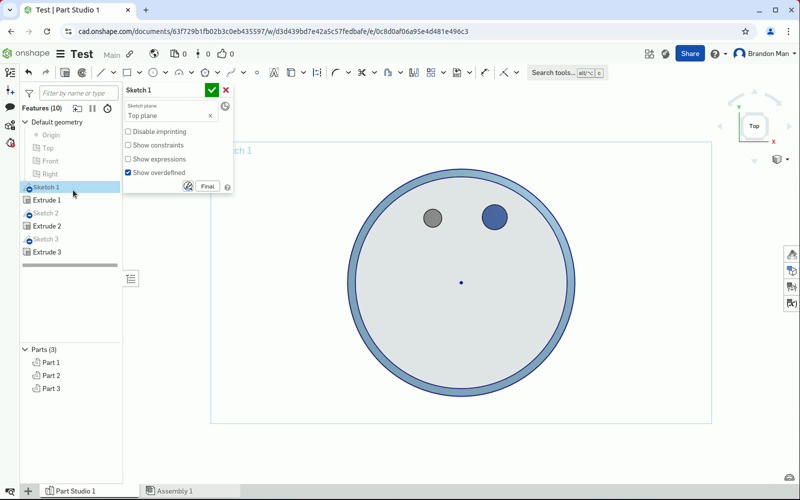
mouse_move(229, 92)
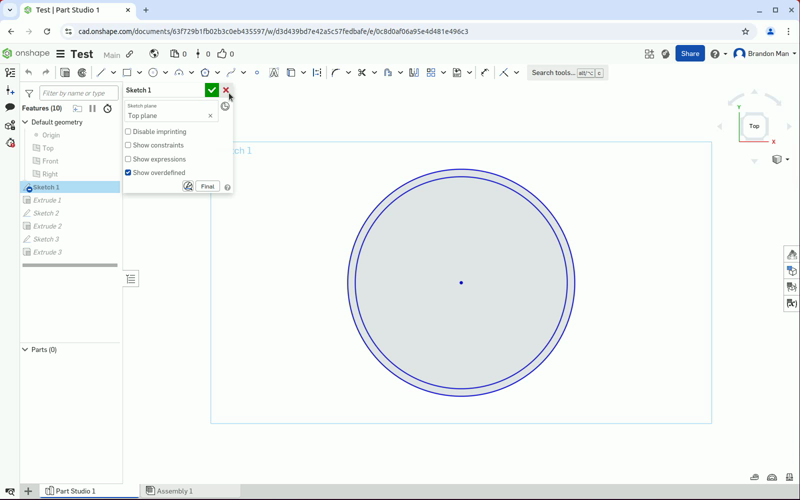
click(229, 92)
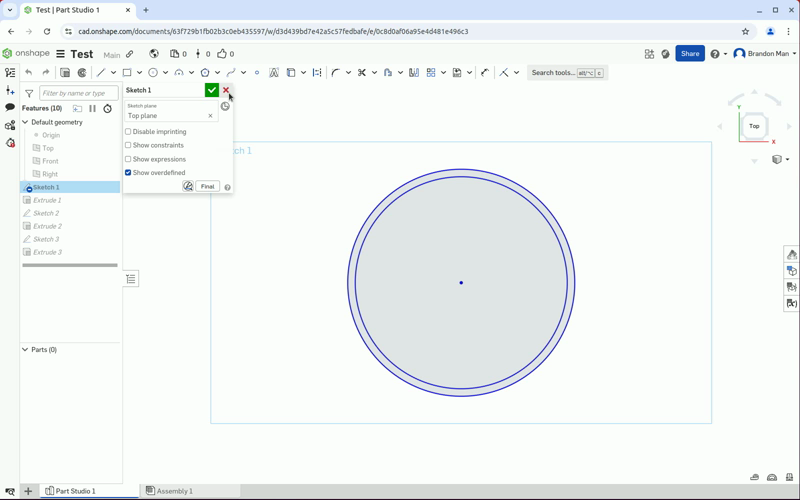
key(shift+s)
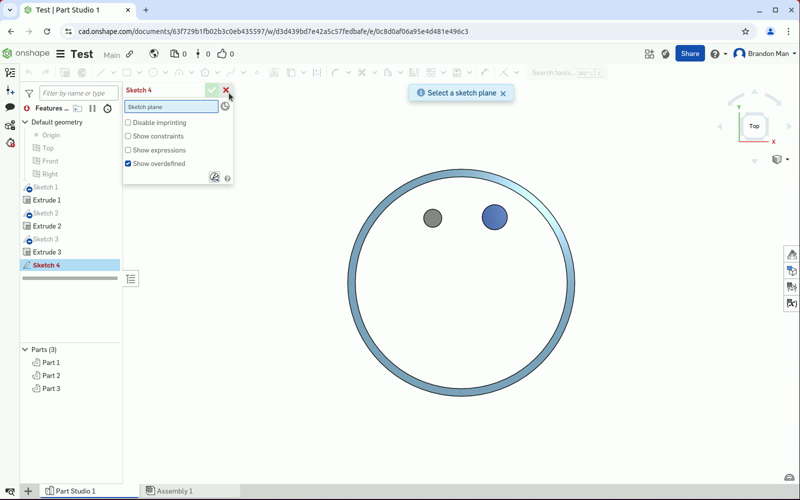
mouse_move(73, 150)
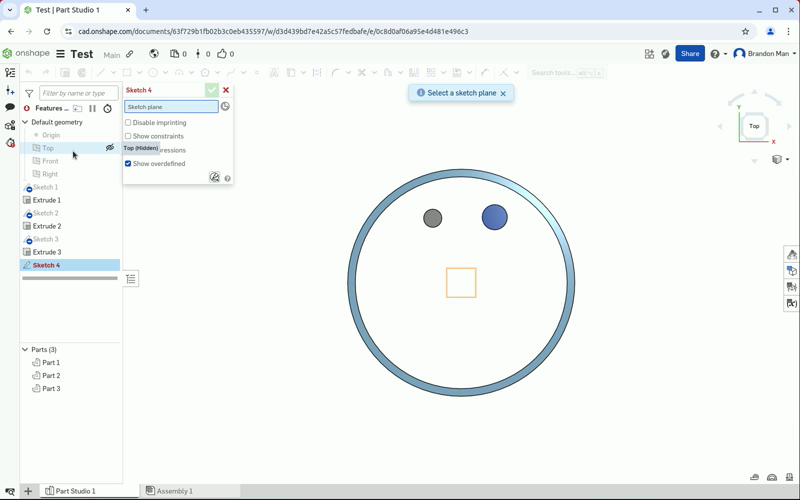
click(73, 150)
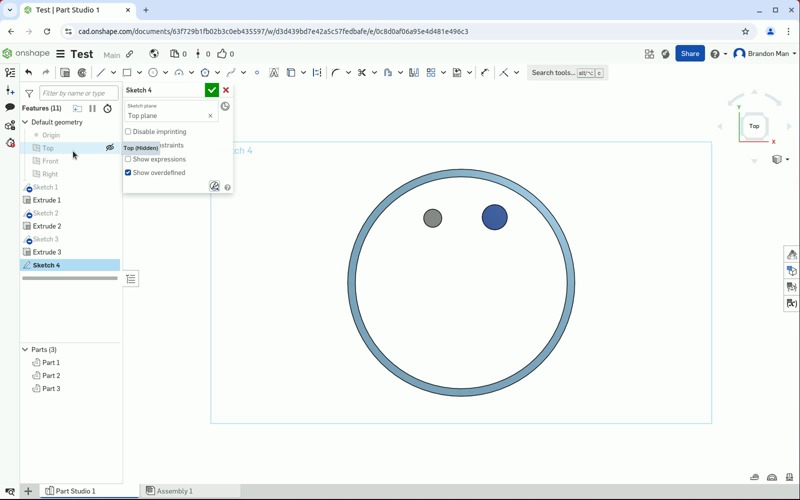
mouse_move(73, 352)
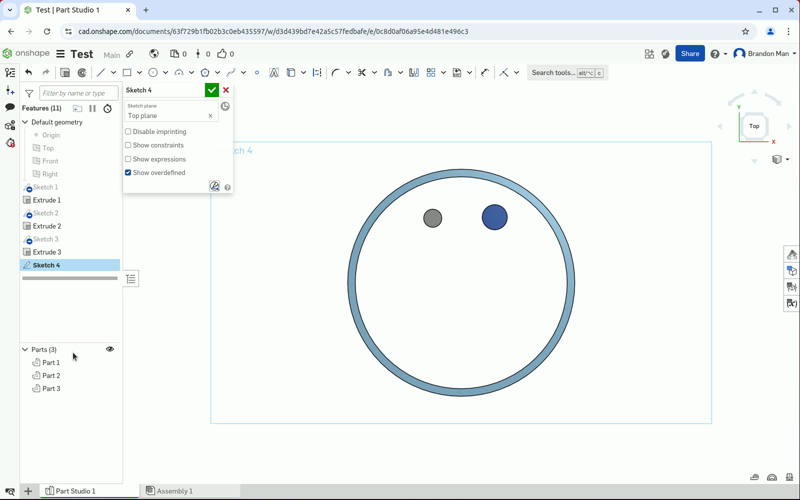
key(y)
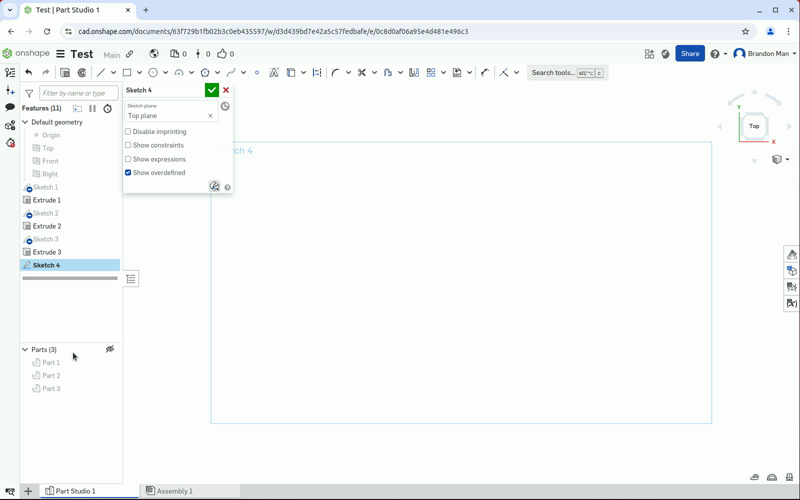
key(a)
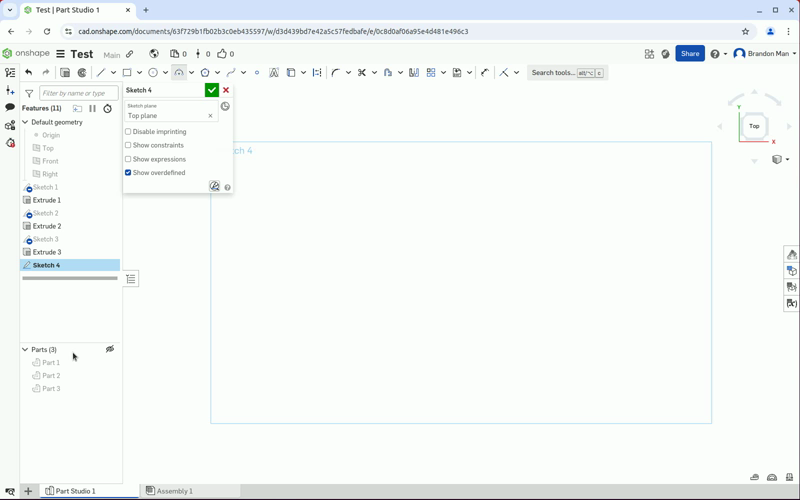
key_down(shift)
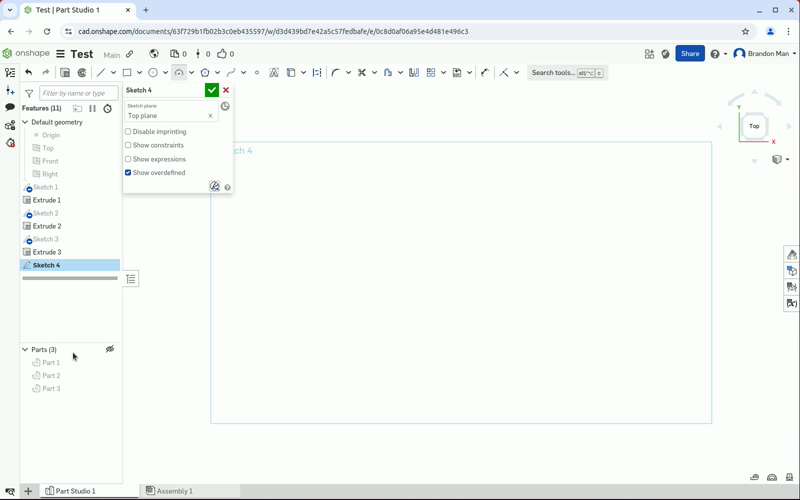
mouse_move(412, 334)
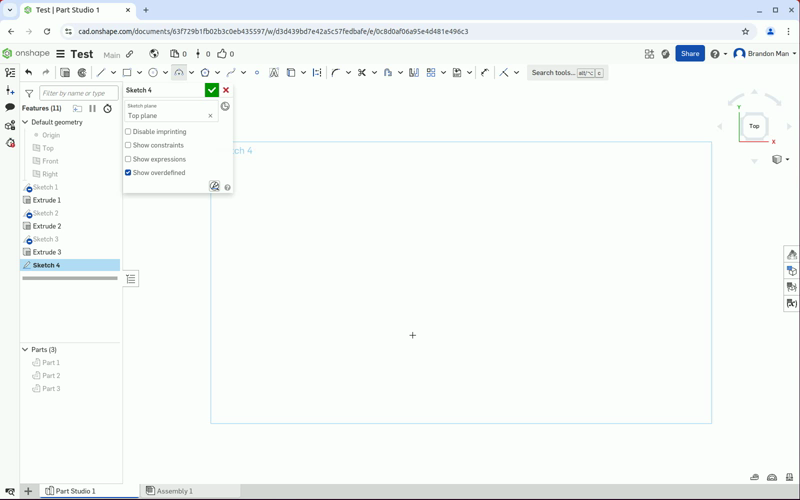
click(412, 334)
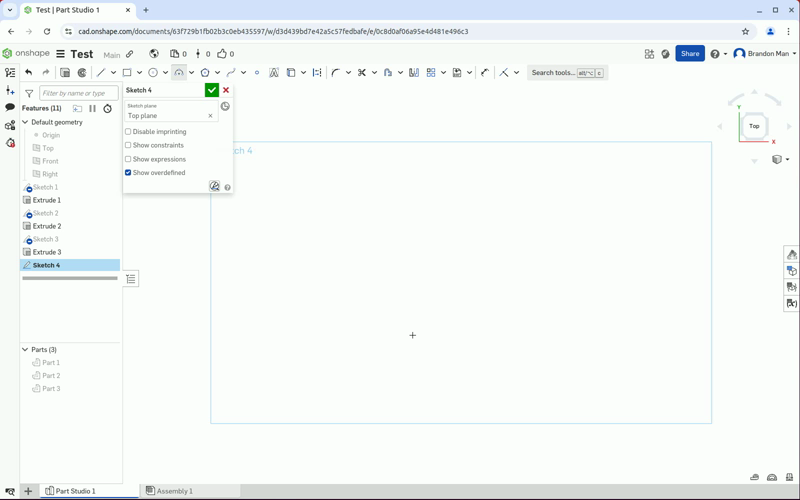
key_up(shift)
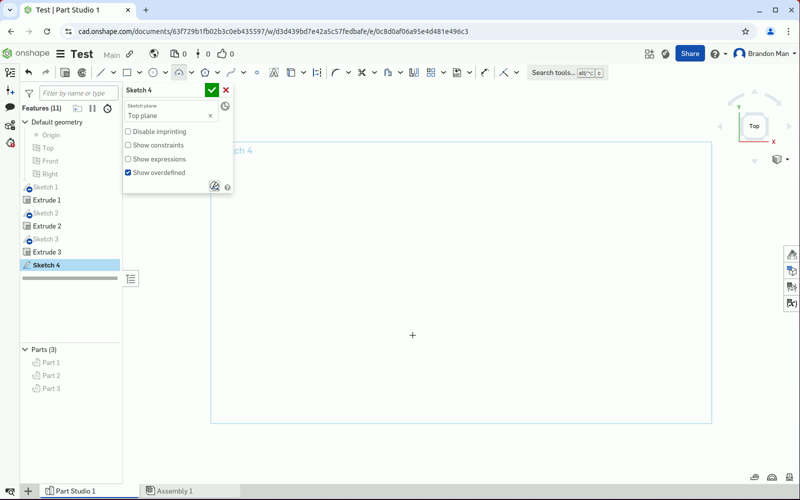
key_down(shift)
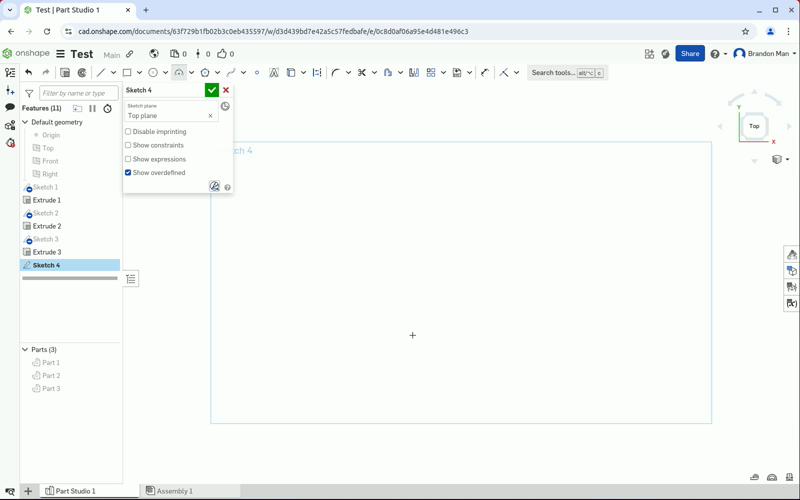
mouse_move(508, 346)
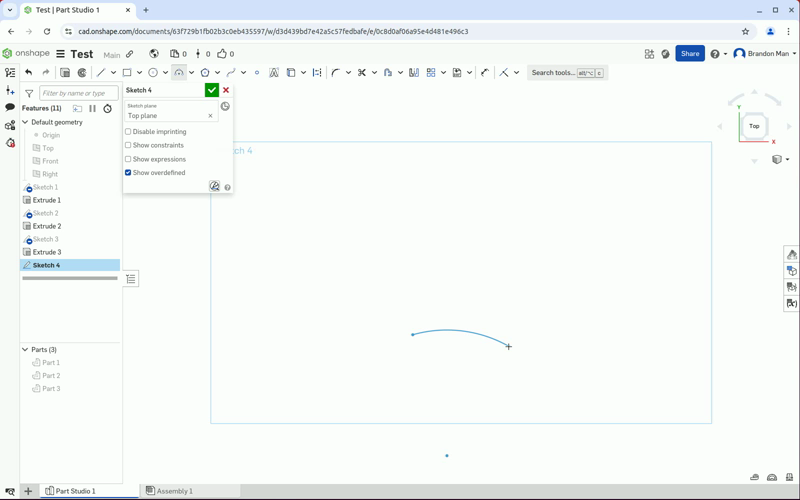
click(508, 346)
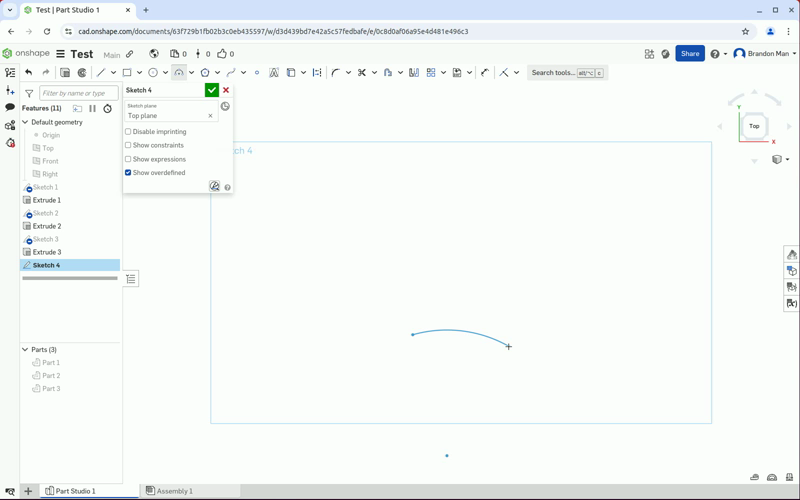
mouse_move(458, 358)
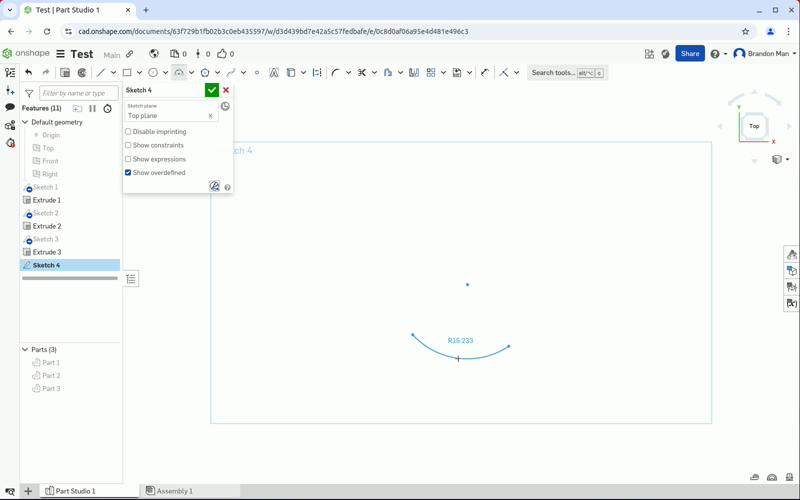
click(458, 358)
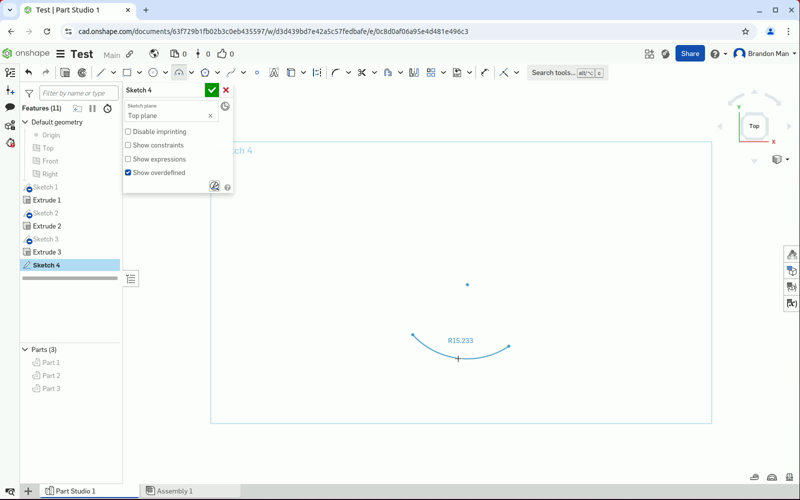
key_up(shift)
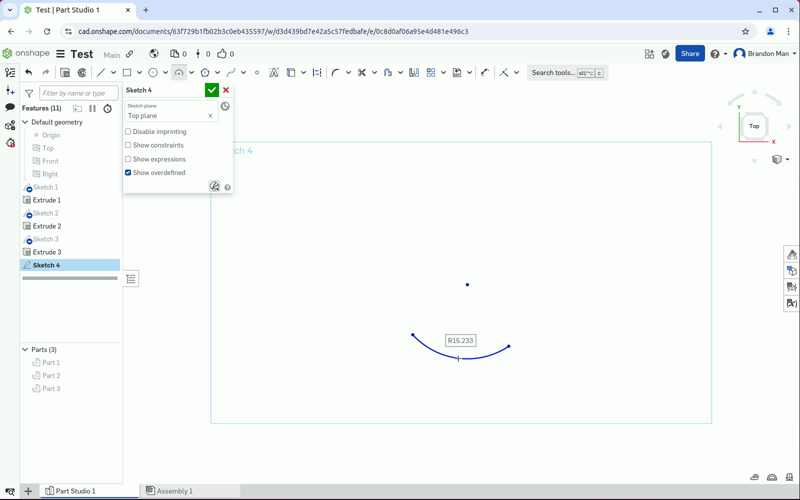
mouse_move(508, 346)
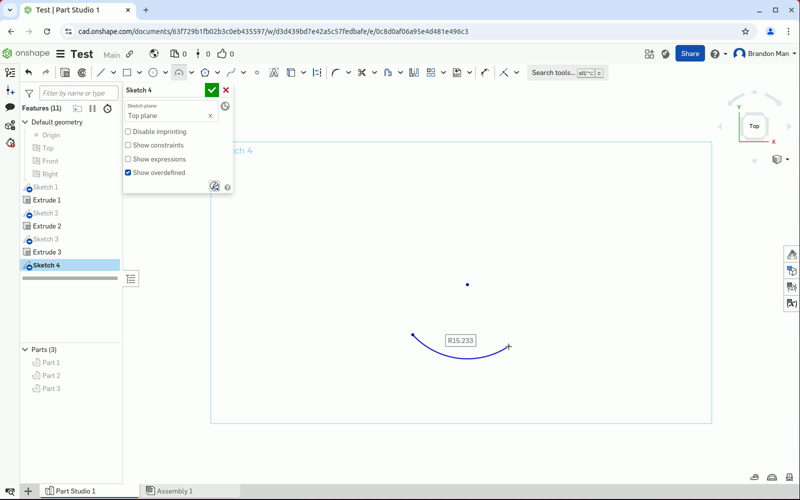
click(508, 346)
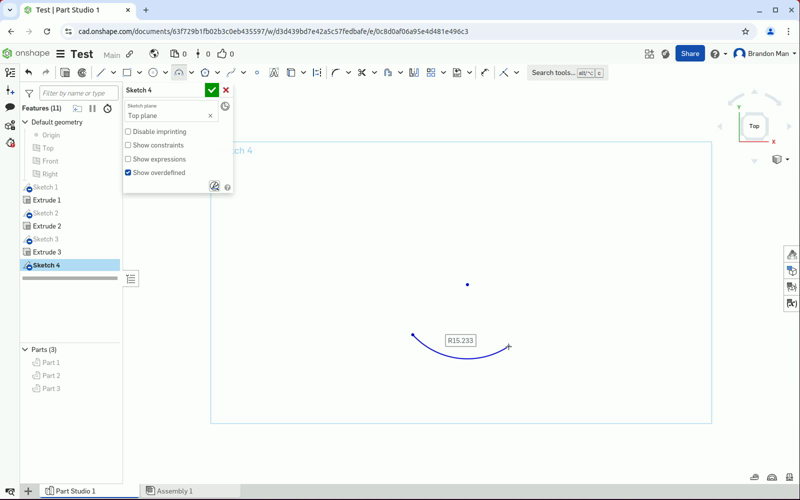
key_down(shift)
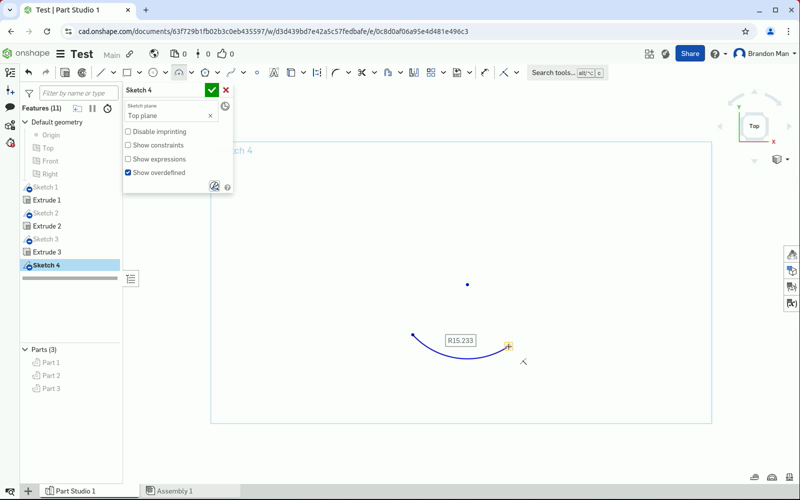
mouse_move(505, 322)
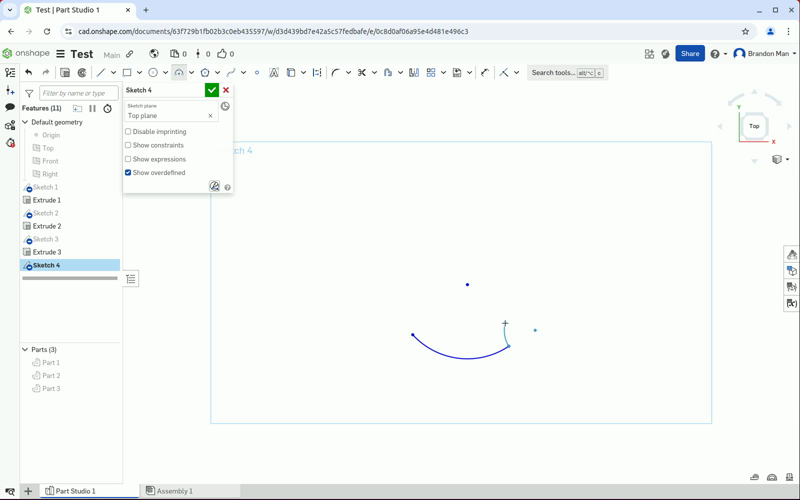
click(505, 322)
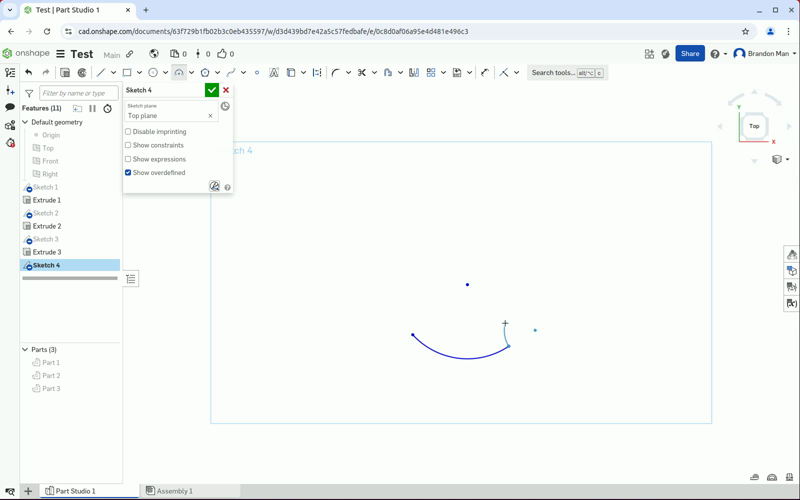
mouse_move(514, 333)
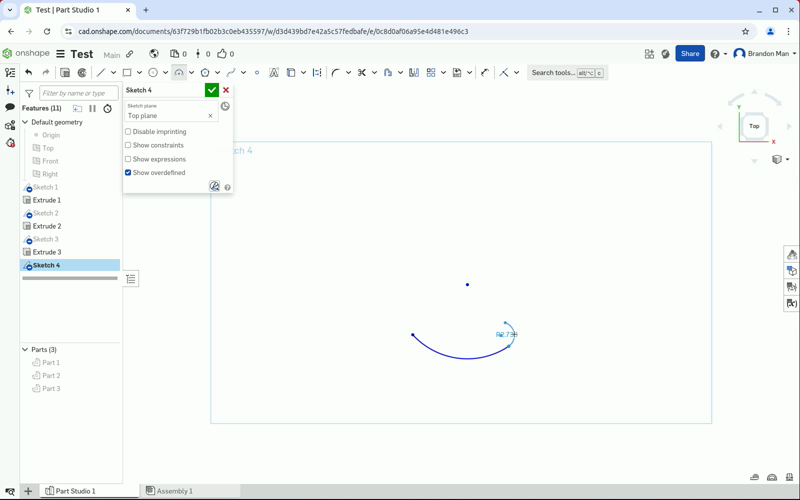
click(514, 333)
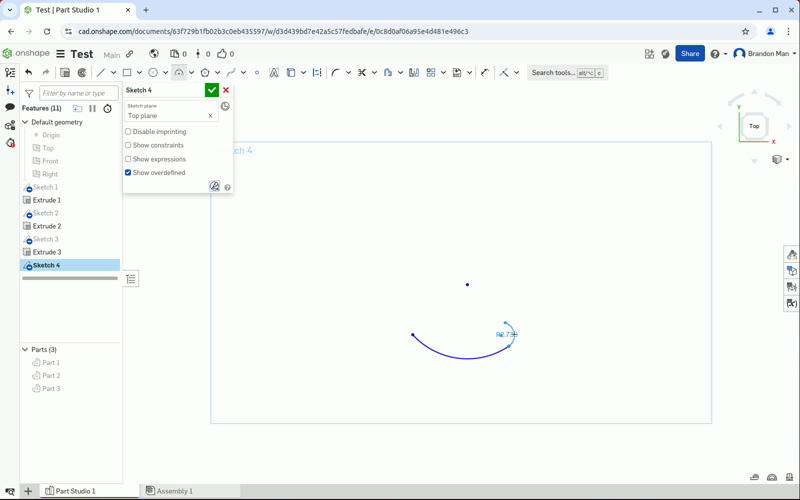
key_up(shift)
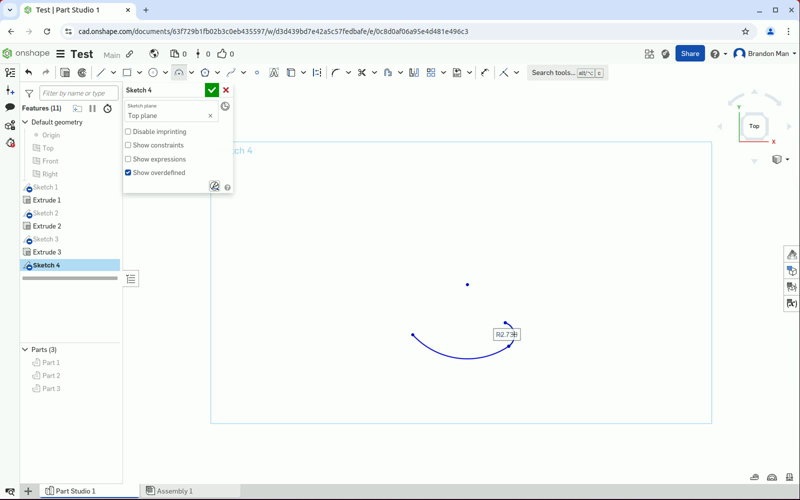
mouse_move(505, 322)
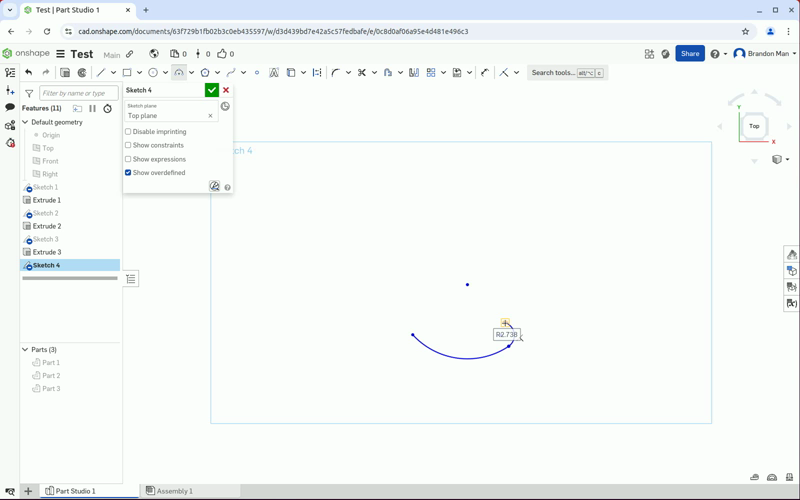
click(505, 322)
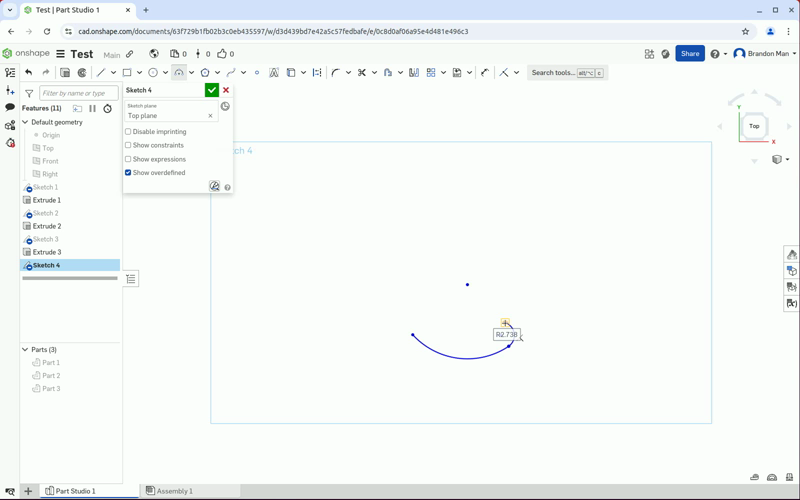
key_down(shift)
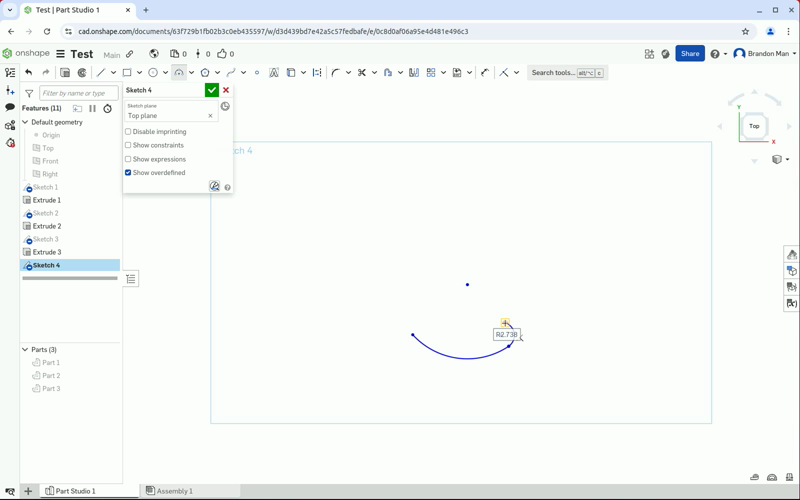
mouse_move(412, 311)
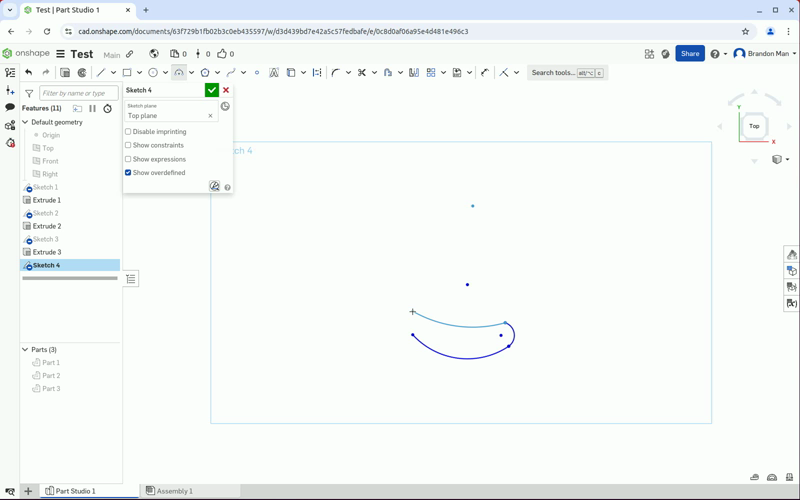
click(412, 311)
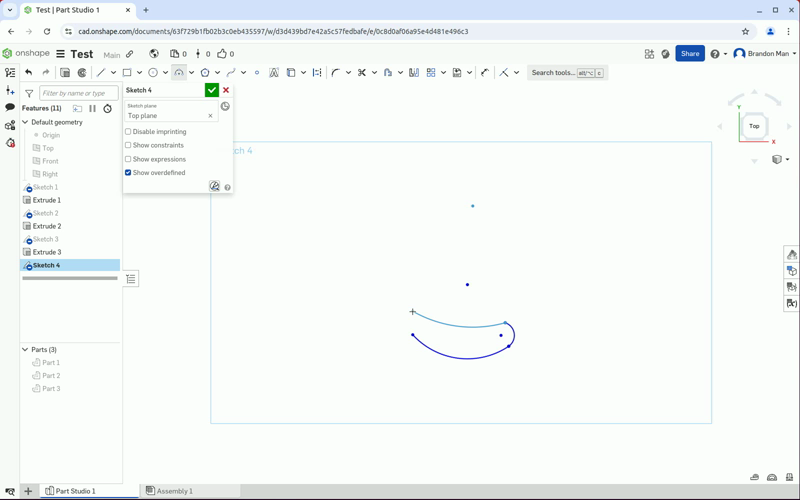
mouse_move(455, 343)
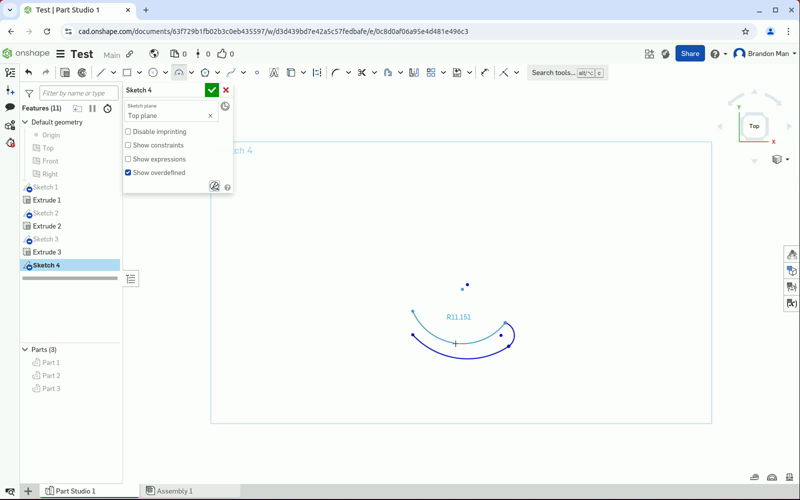
click(455, 343)
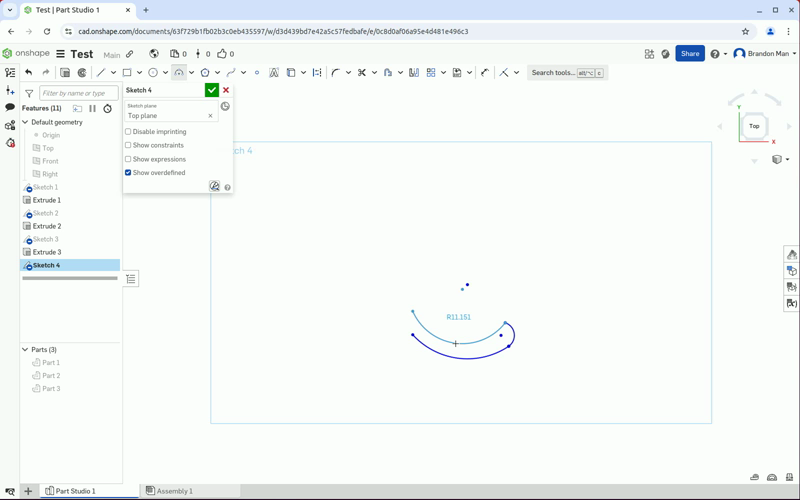
key_up(shift)
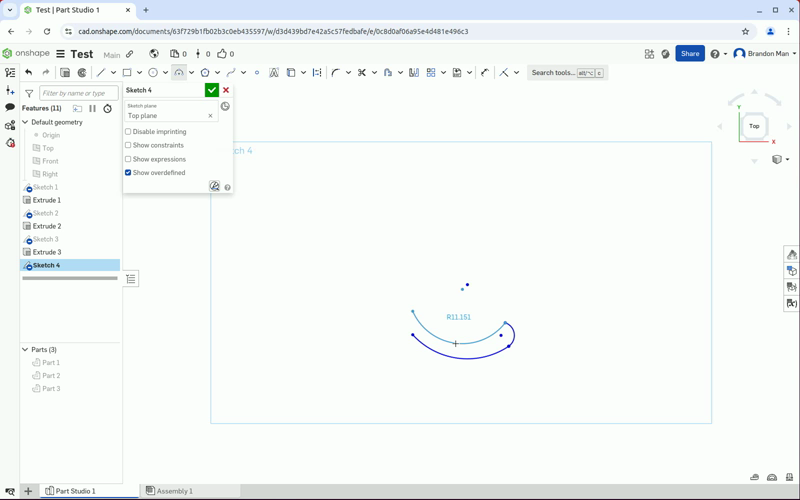
mouse_move(412, 311)
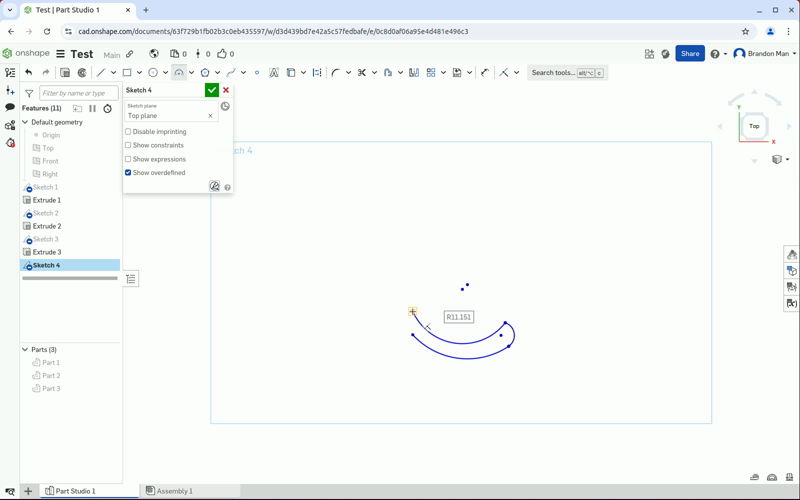
click(412, 311)
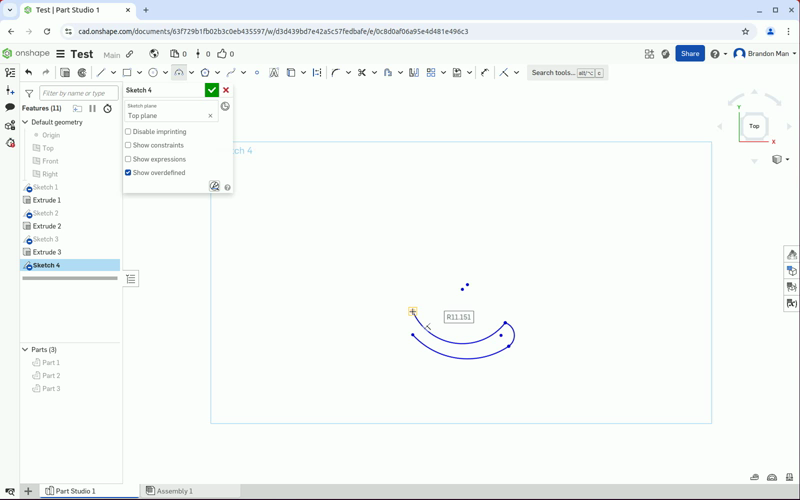
mouse_move(412, 334)
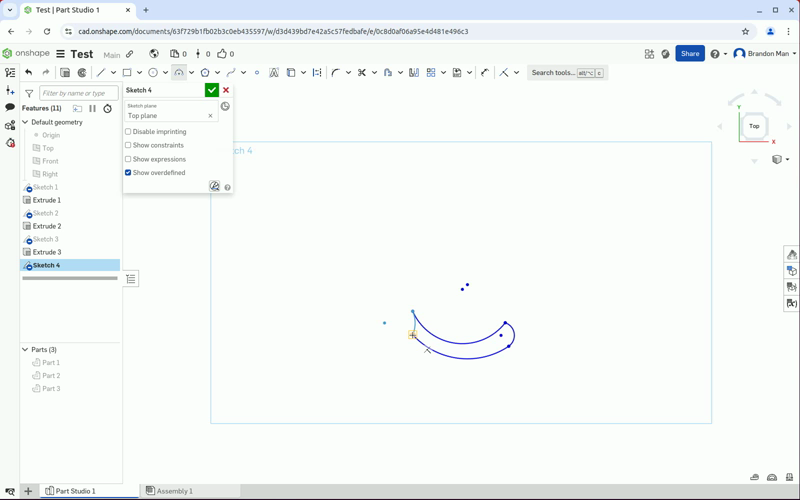
click(412, 334)
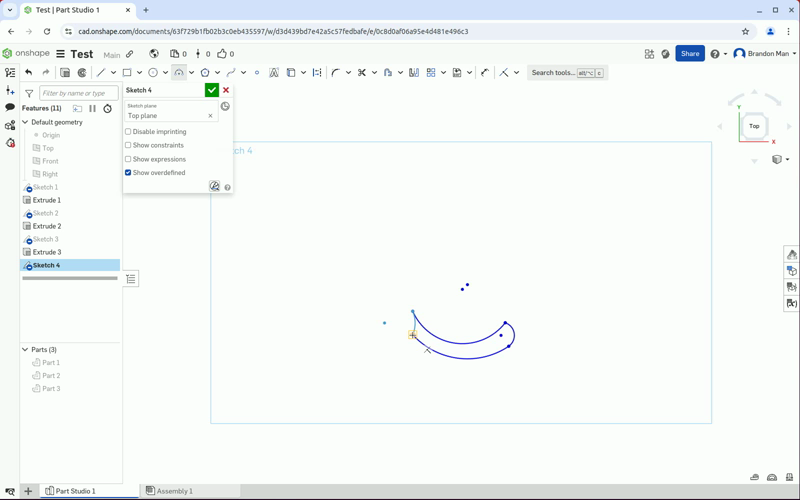
key_down(shift)
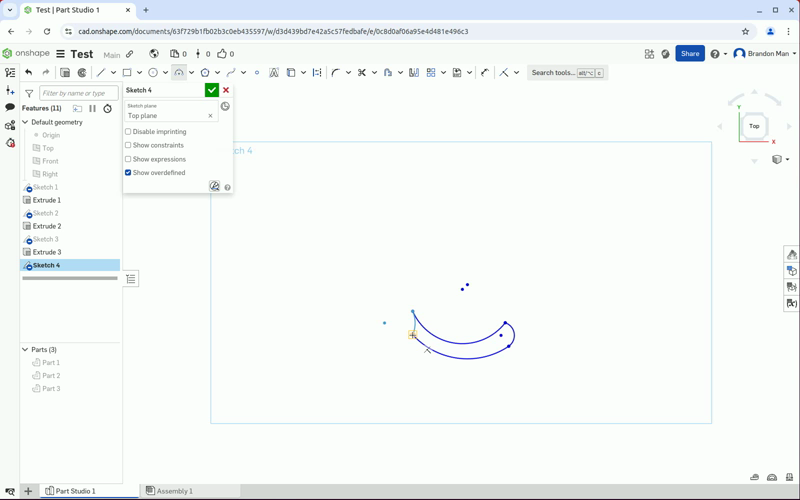
mouse_move(400, 322)
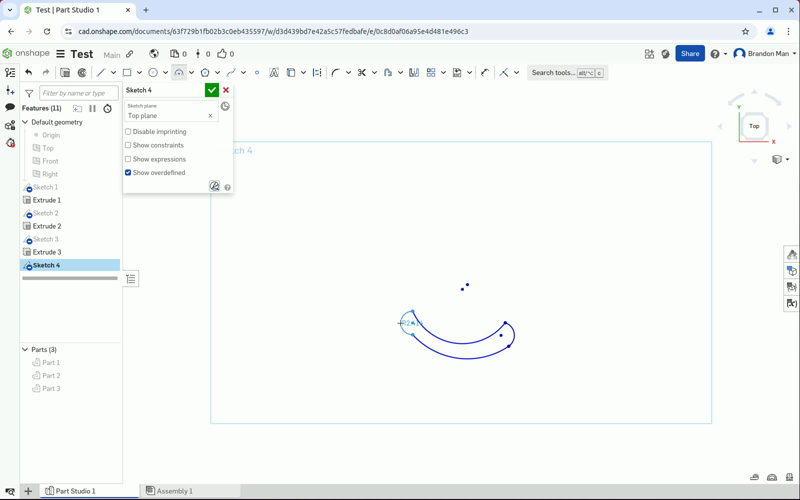
click(400, 322)
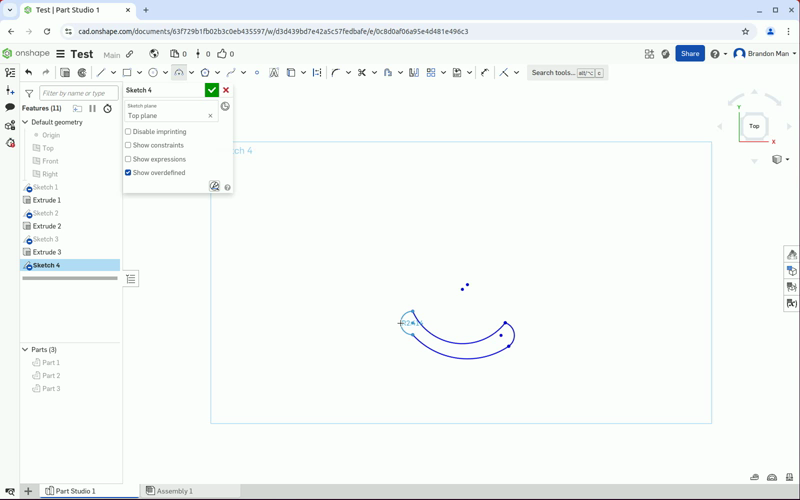
key_up(shift)
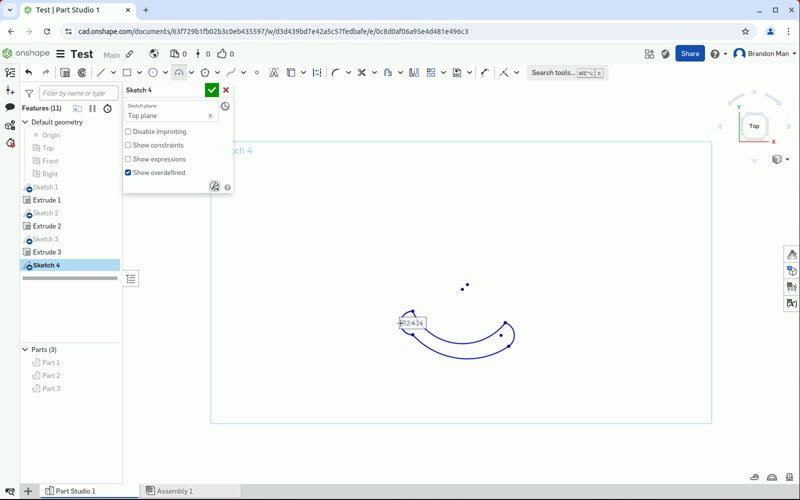
key(esc)
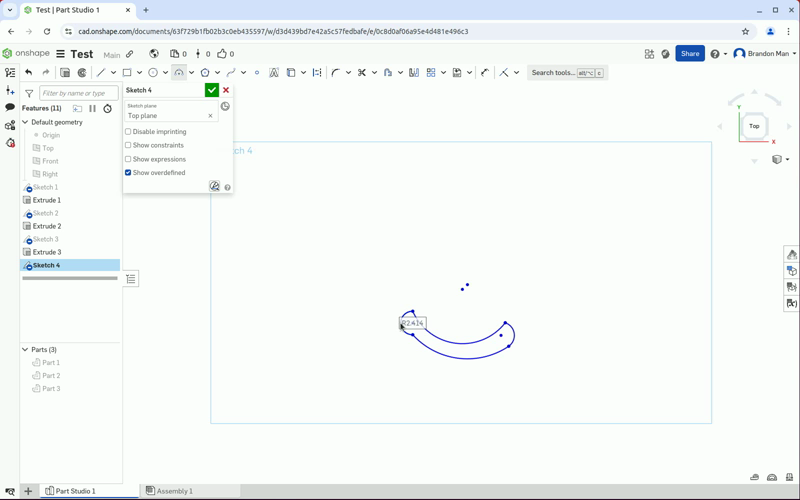
mouse_move(426, 332)
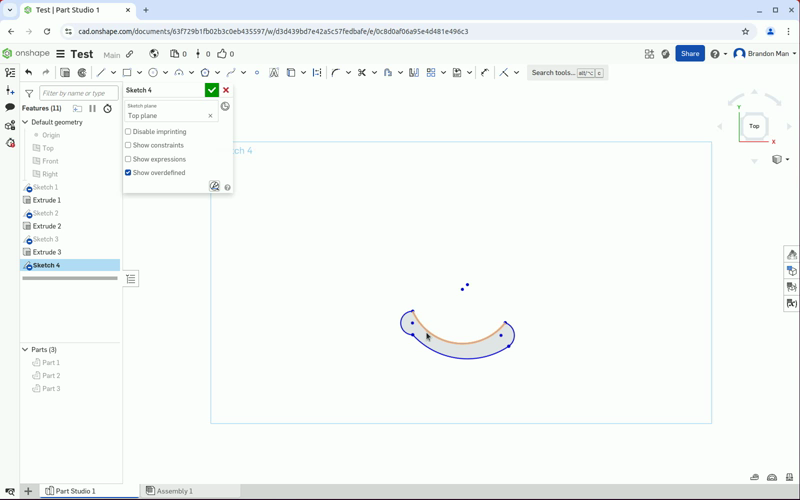
click(426, 332)
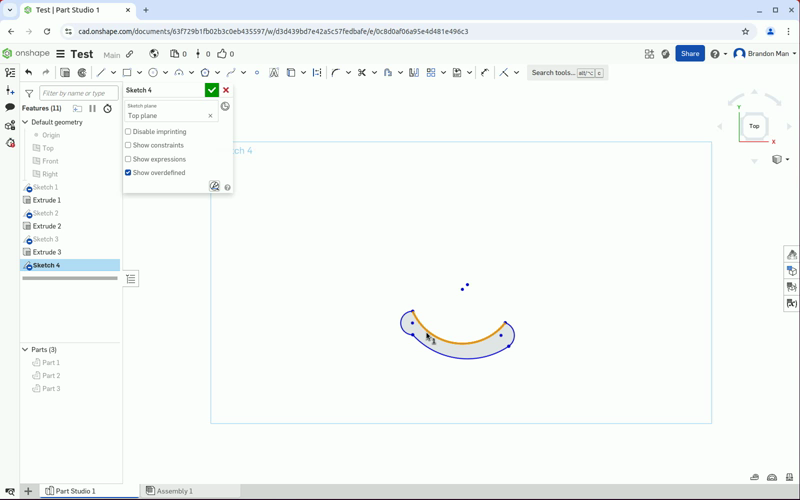
mouse_move(73, 352)
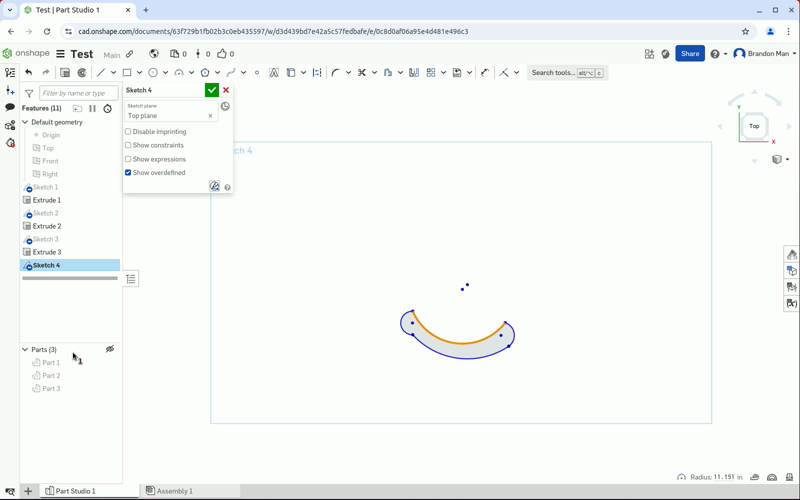
key(shift+y)
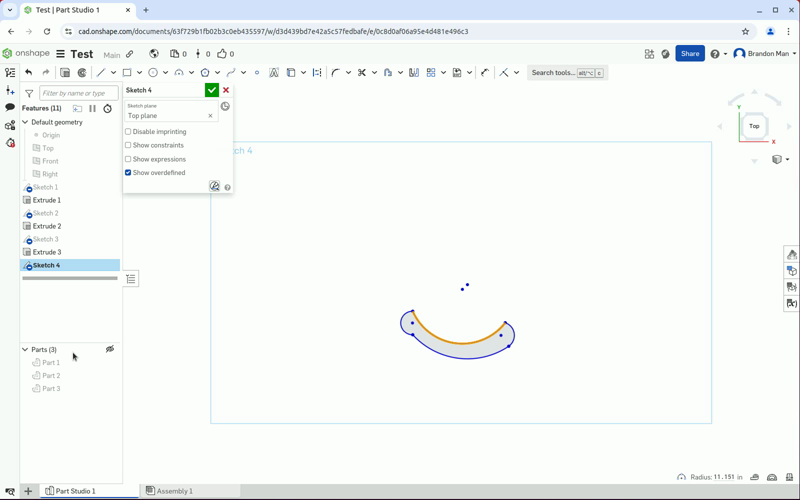
key(shift+e)
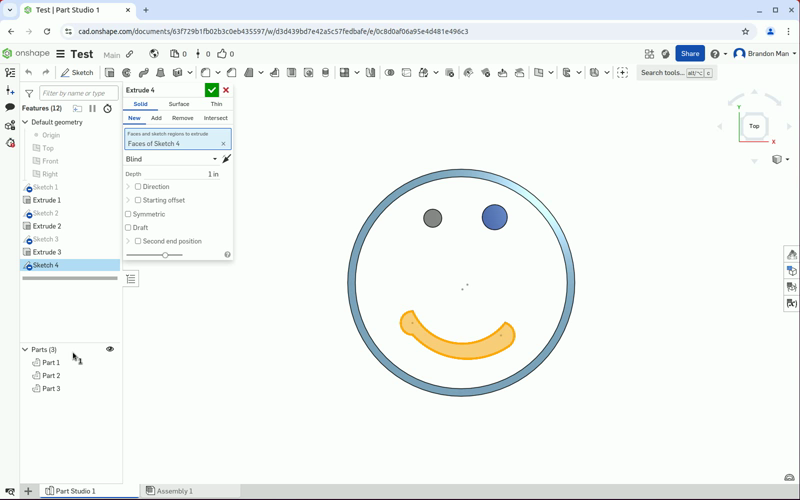
mouse_move(143, 106)
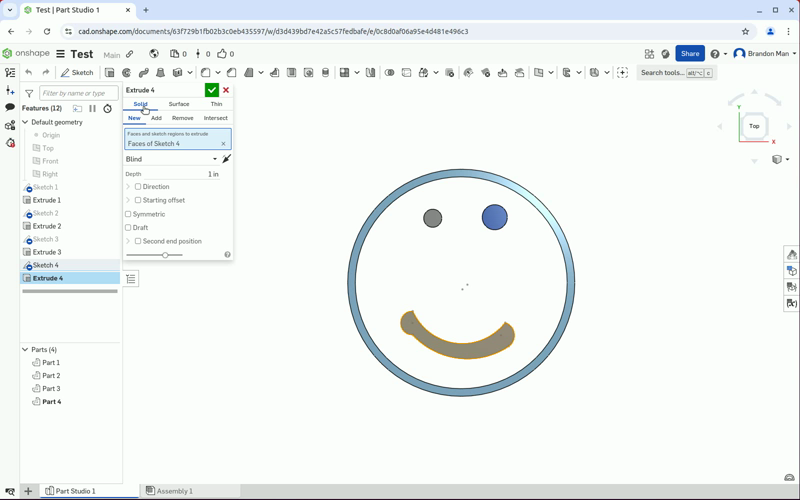
click(143, 106)
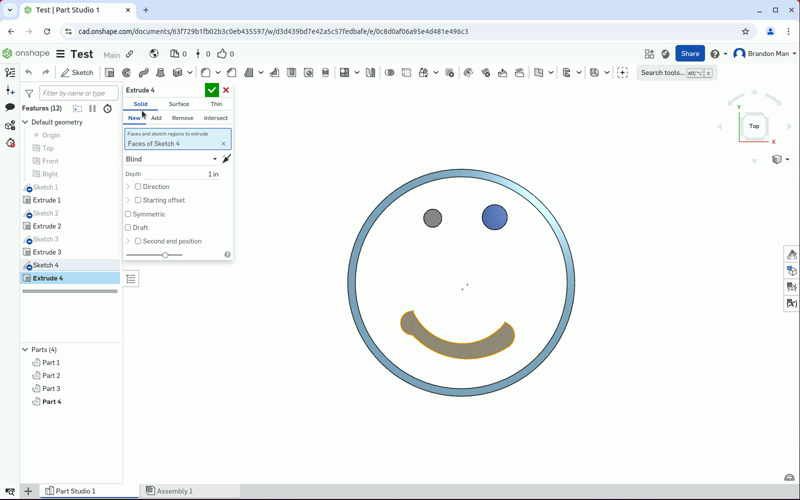
mouse_move(137, 120)
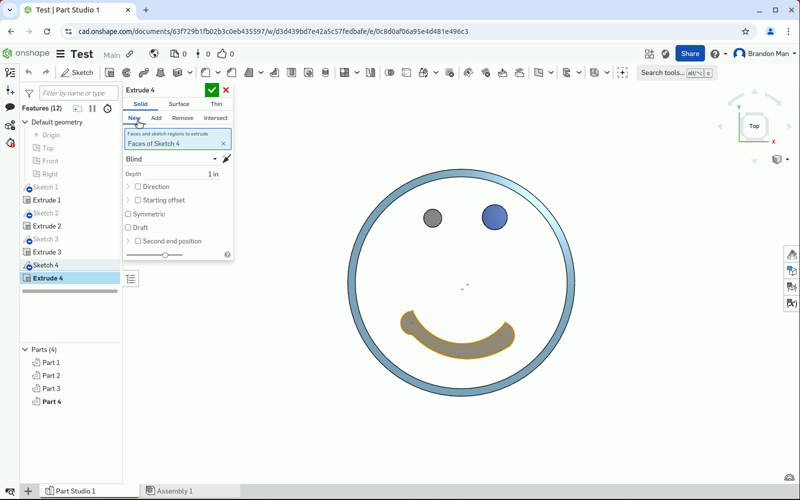
click(137, 120)
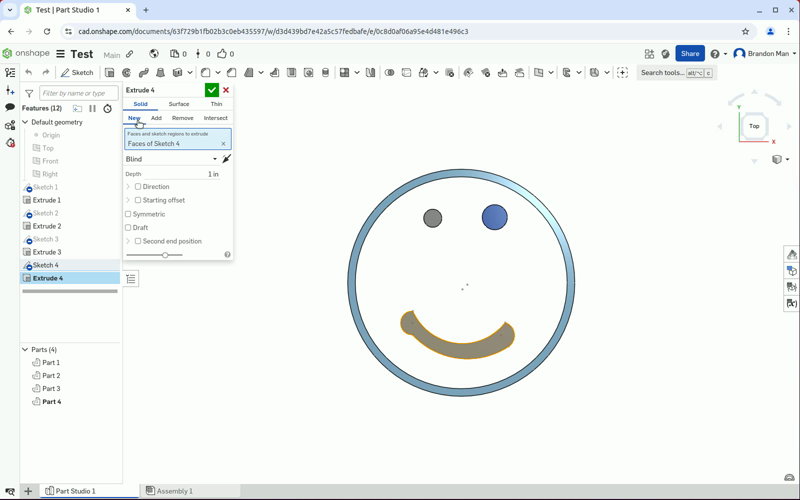
key(tab, 4)
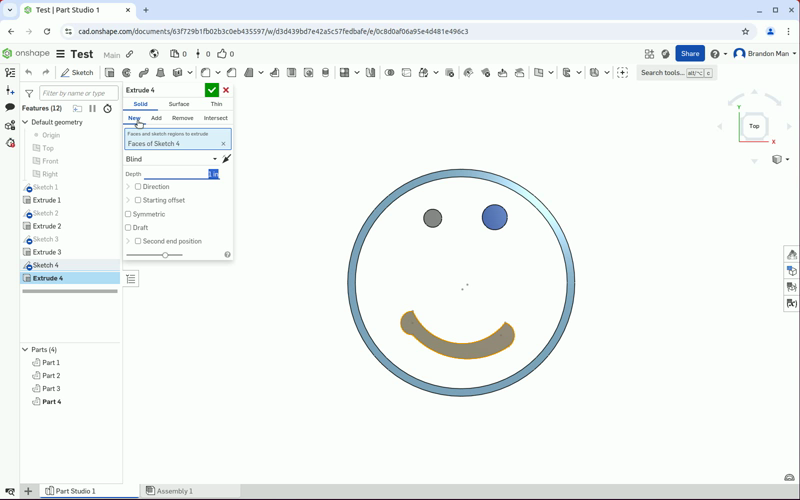
text(17.09)
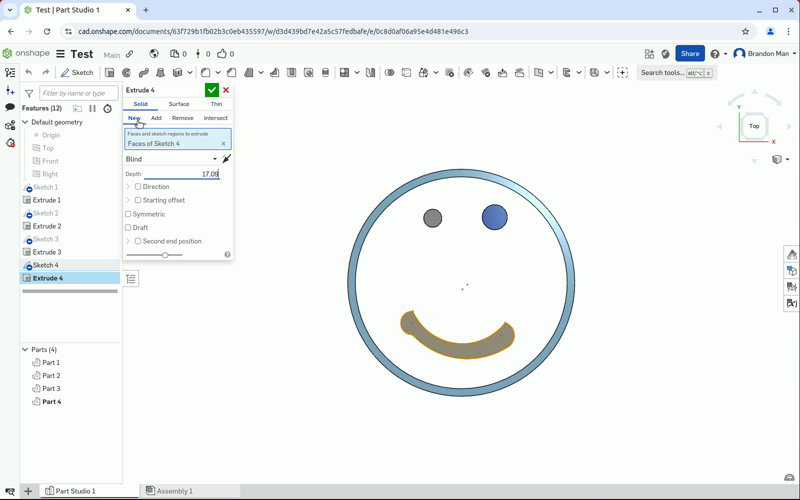
key(enter)
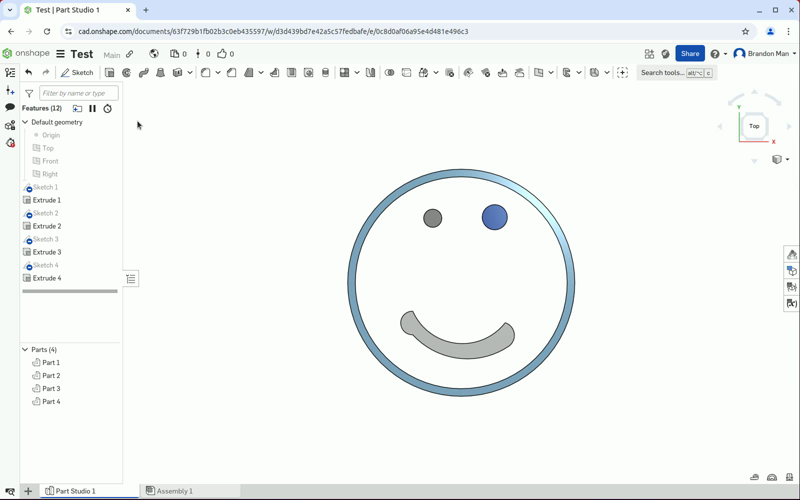
key(shift+h)
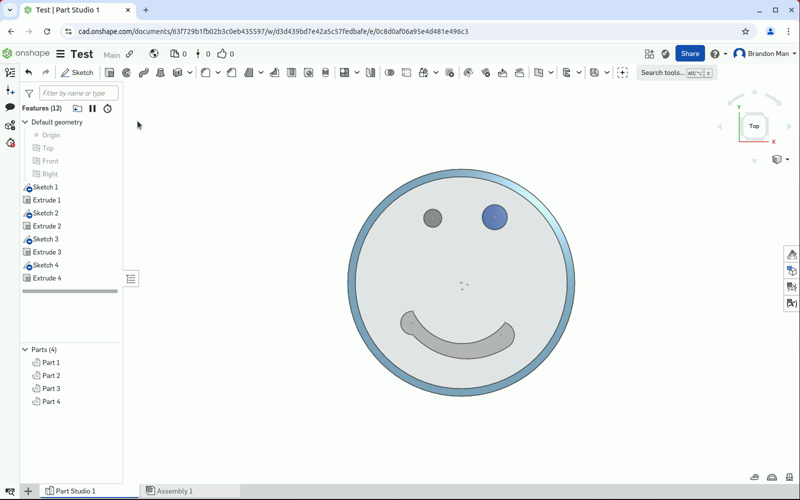
key(shift+h)
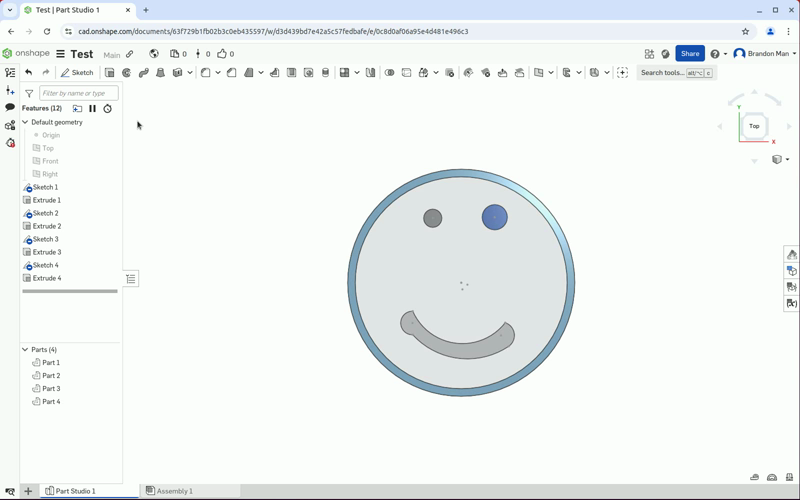
key(shift+7)
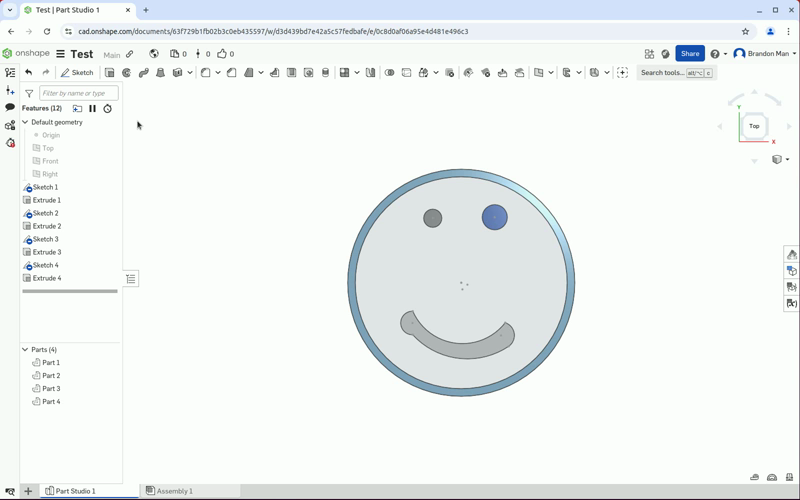
key(up, 3)
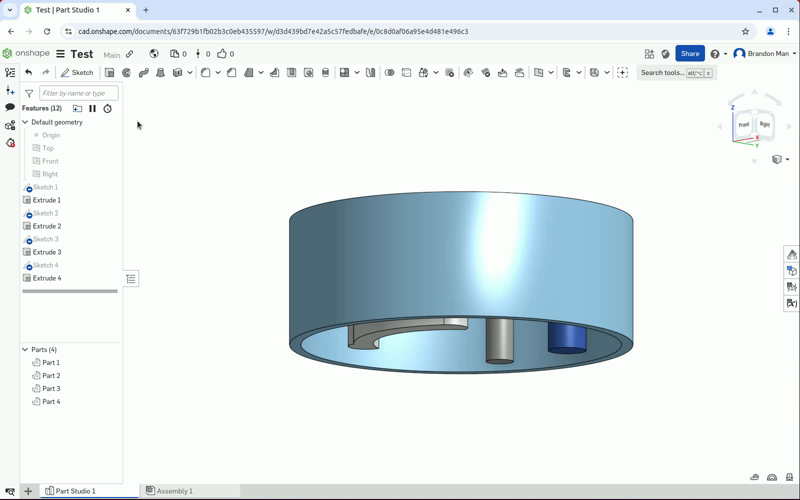
key(left, 3)
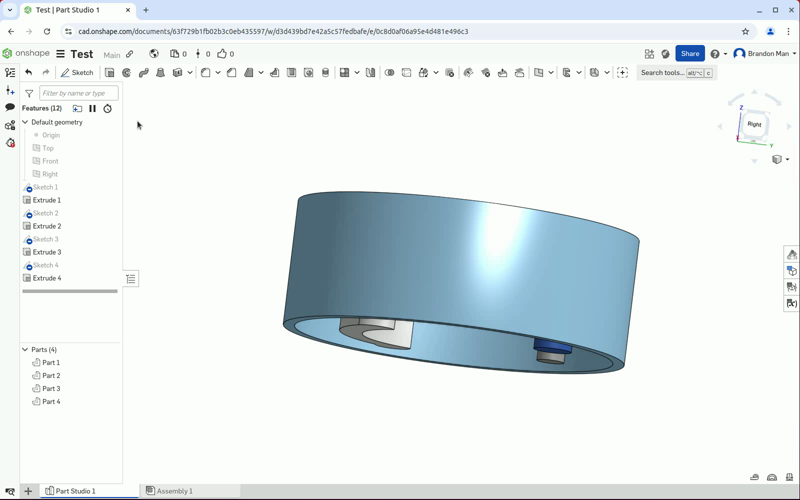
key(right, 3)
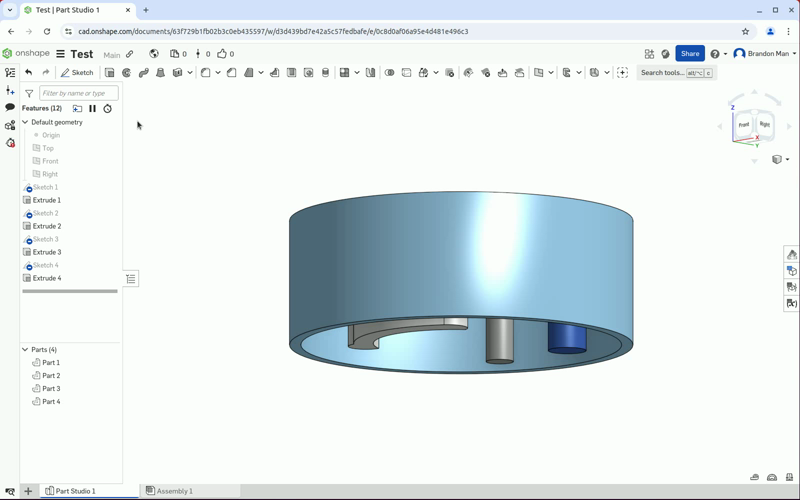
key(down, 3)
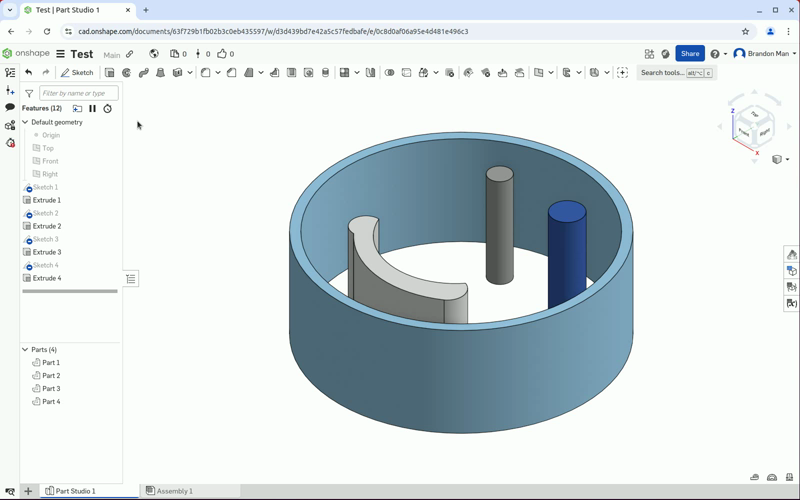
mouse_move(73, 189)
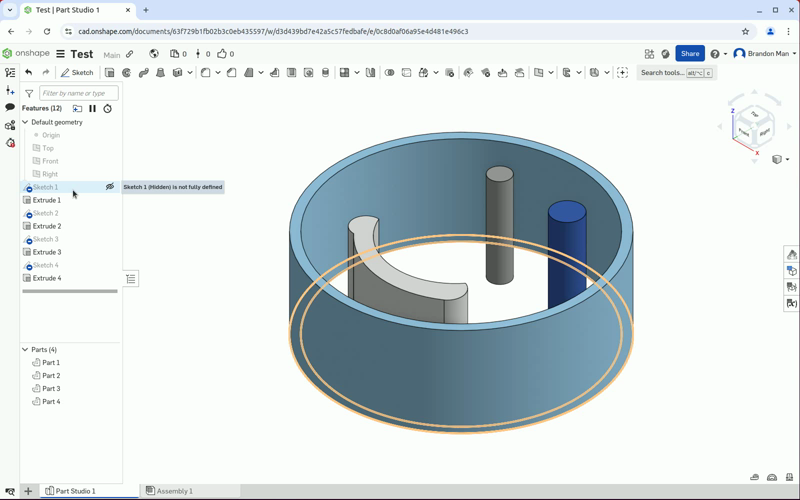
click(73, 189)